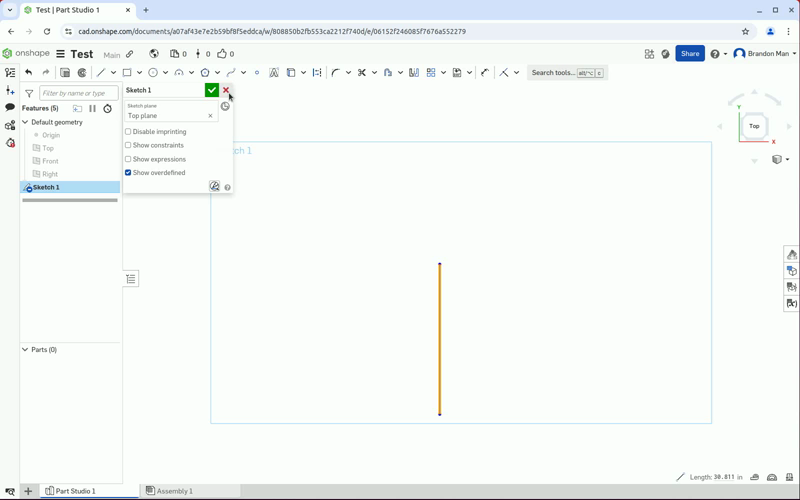
key(shift+h)
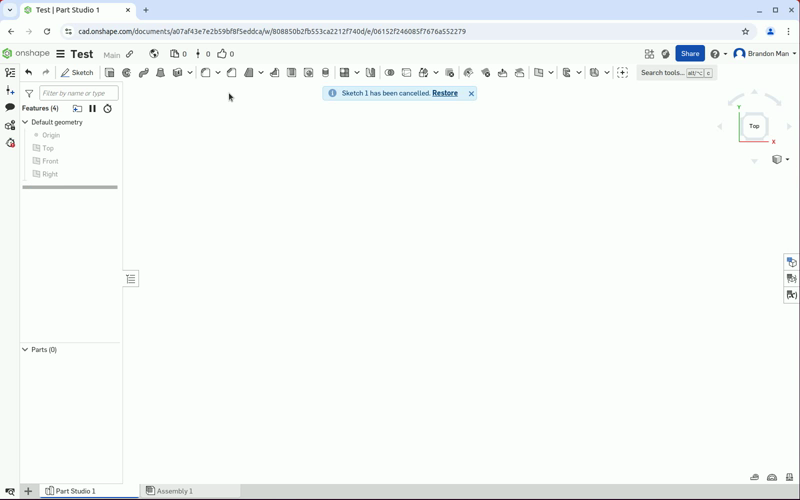
mouse_move(73, 352)
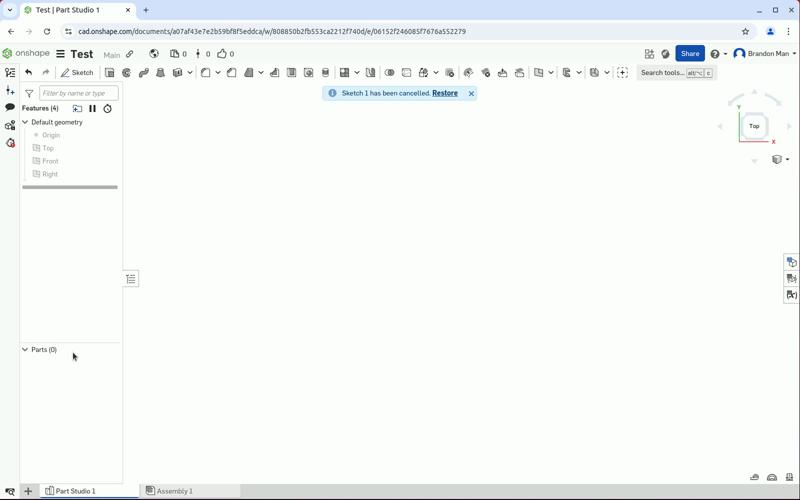
key(y)
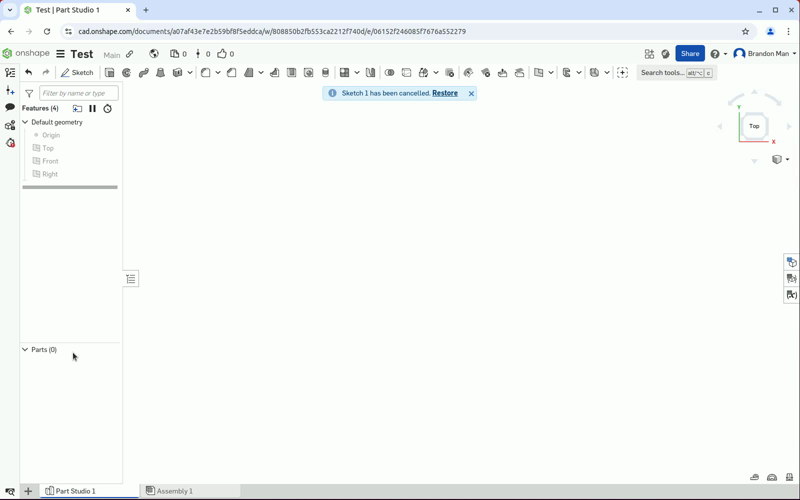
key(shift+p)
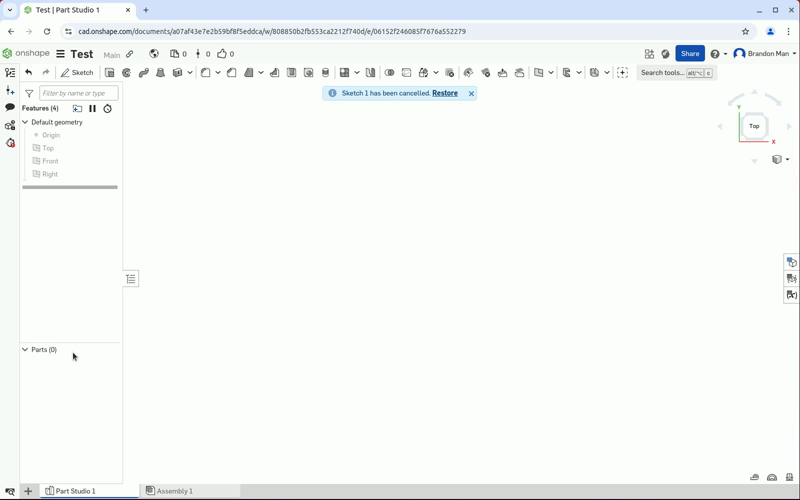
key(space)
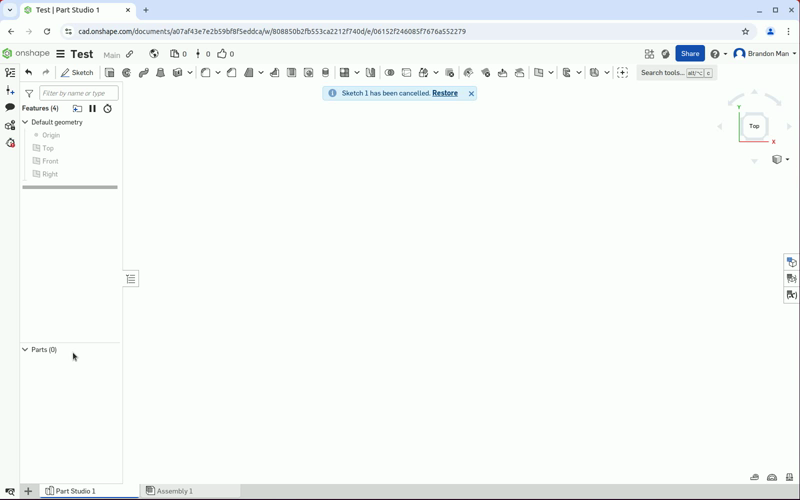
key_down(shift)
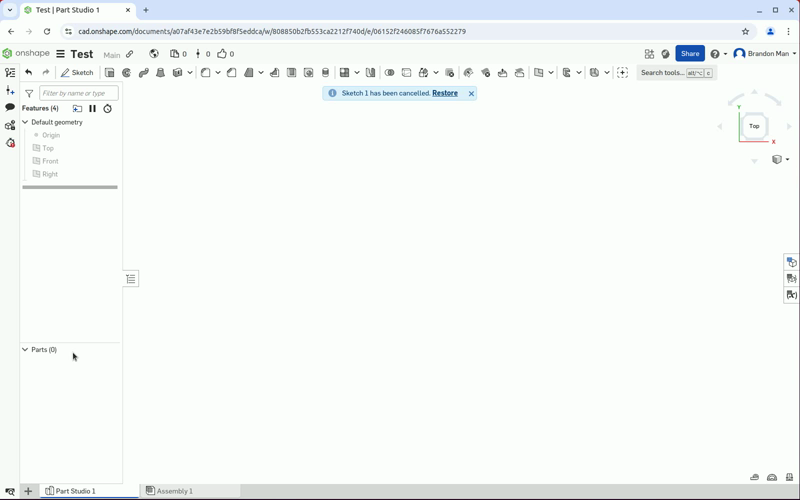
key(up)
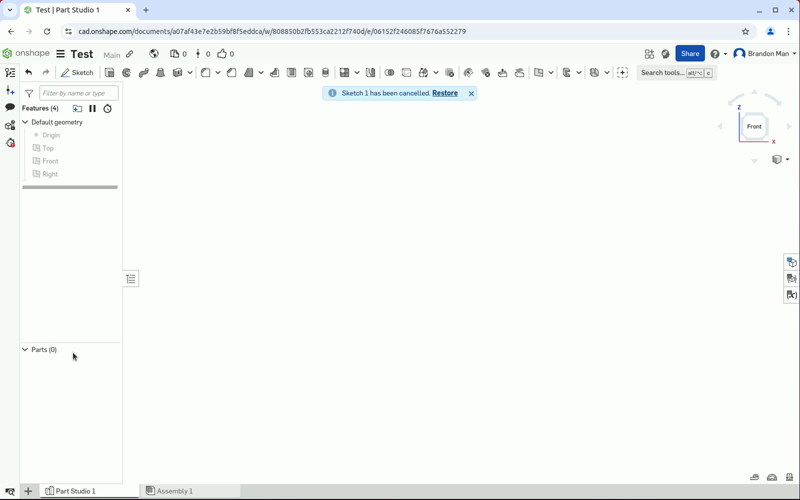
key_up(shift)
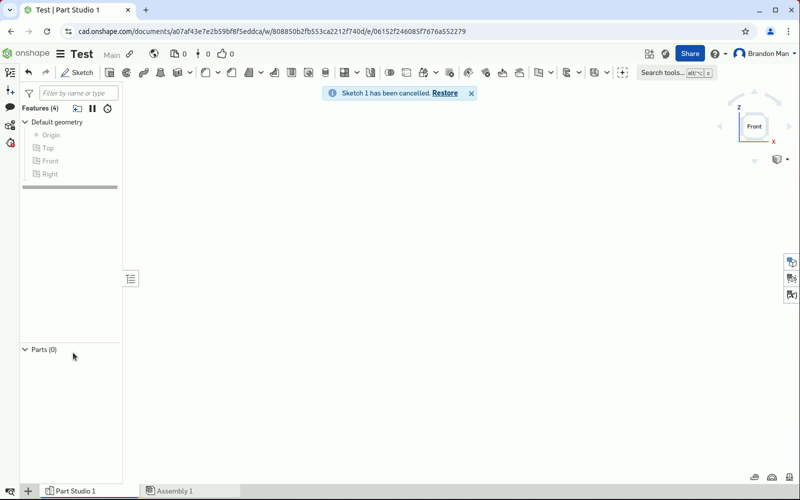
mouse_move(73, 352)
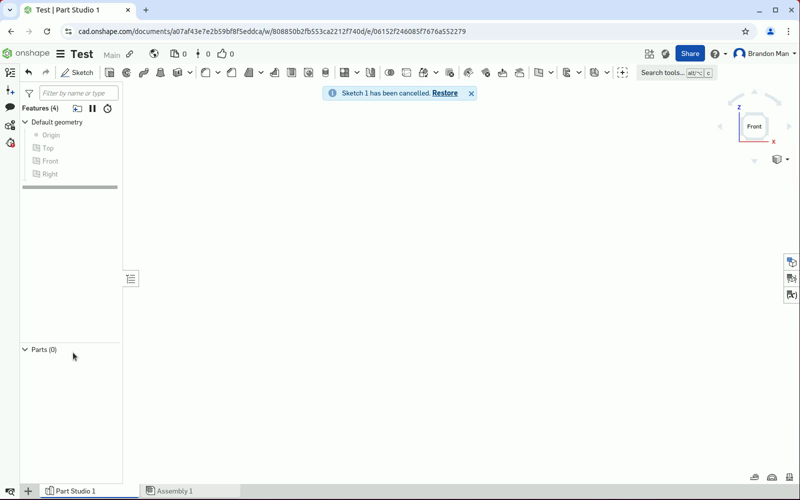
key(shift+y)
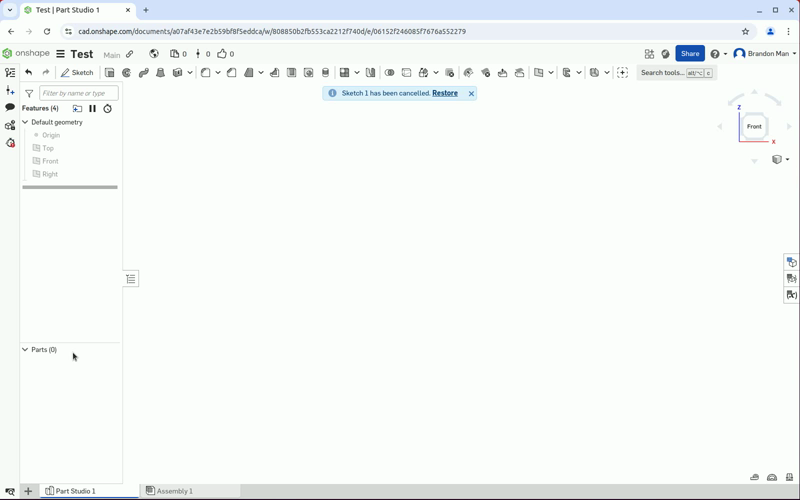
key(shift+s)
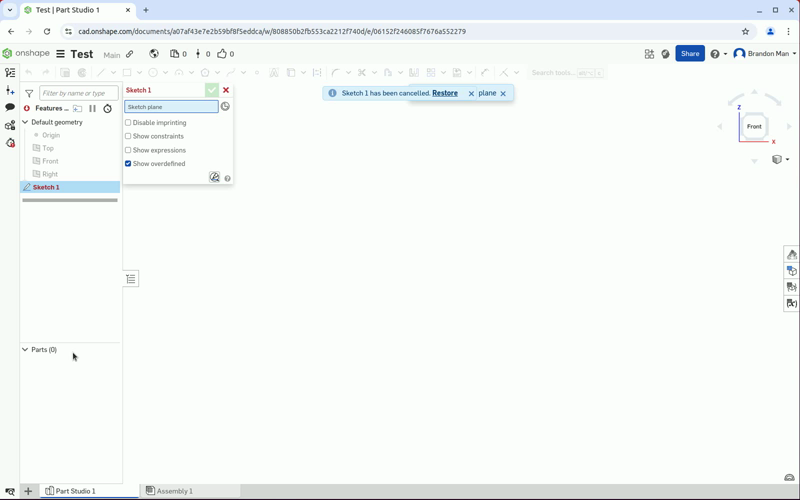
mouse_move(73, 163)
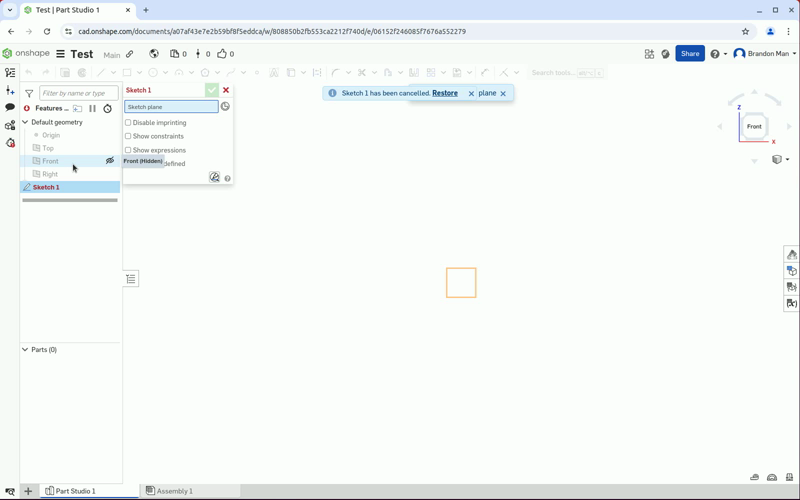
click(73, 163)
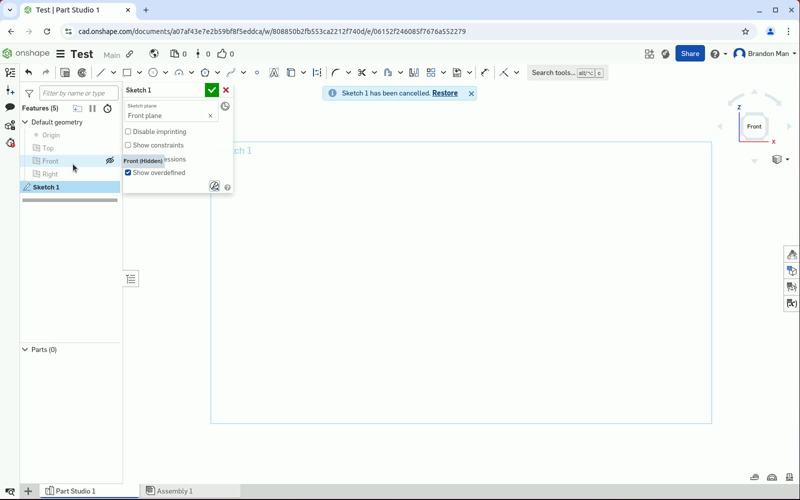
mouse_move(73, 352)
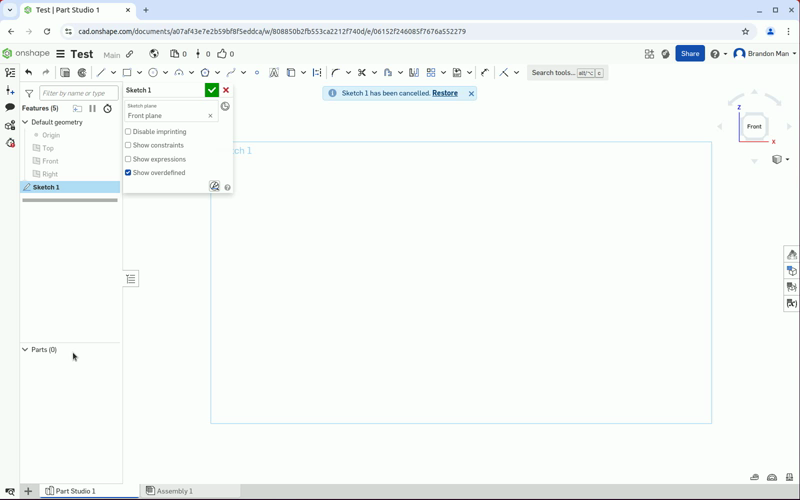
key(y)
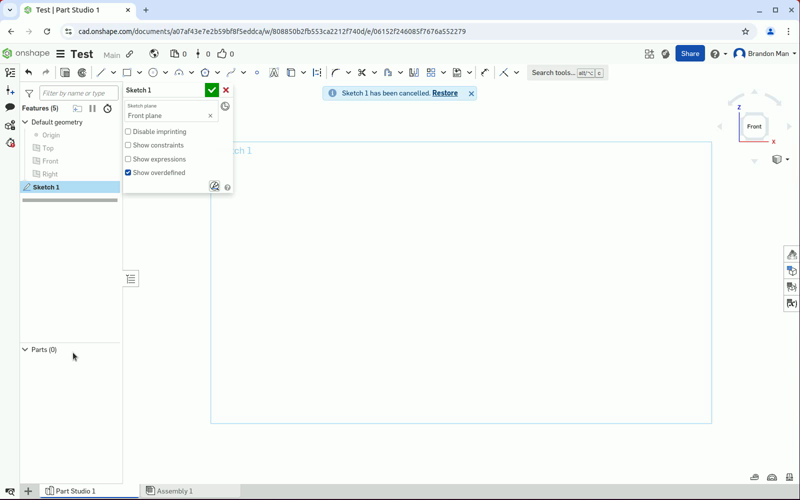
key(l)
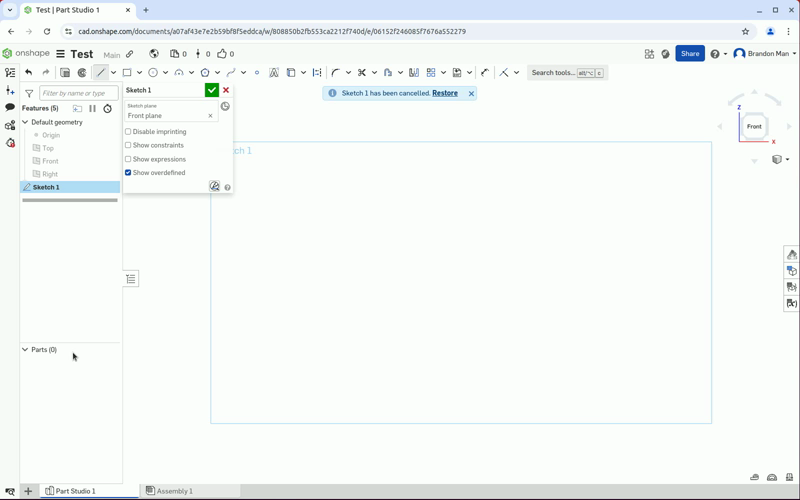
key_down(shift)
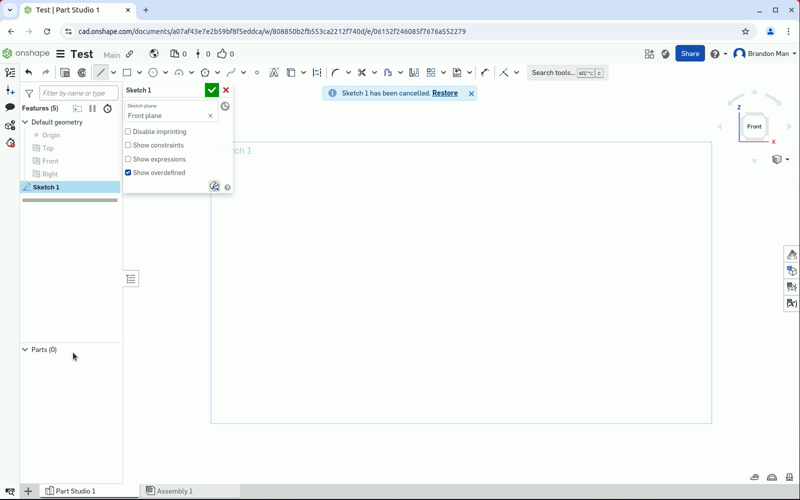
mouse_move(376, 395)
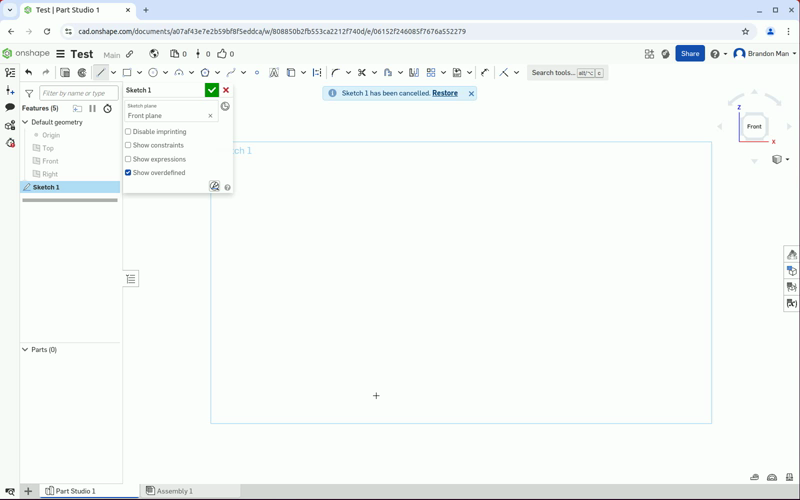
click(376, 395)
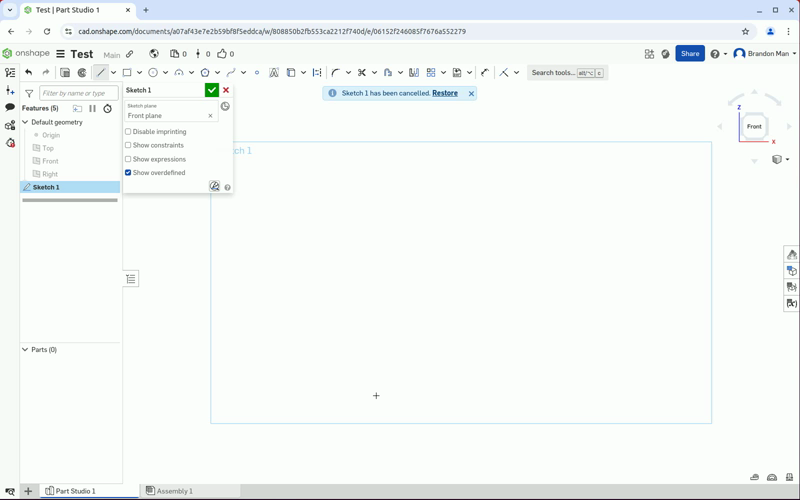
key_up(shift)
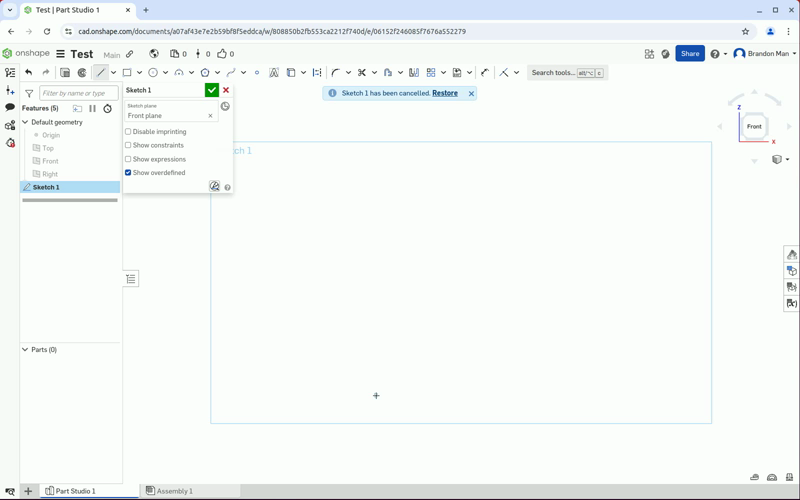
key_down(shift)
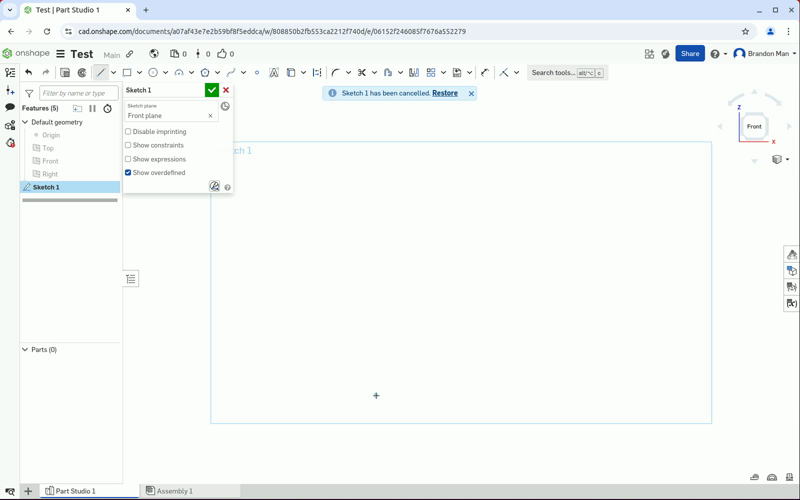
mouse_move(543, 395)
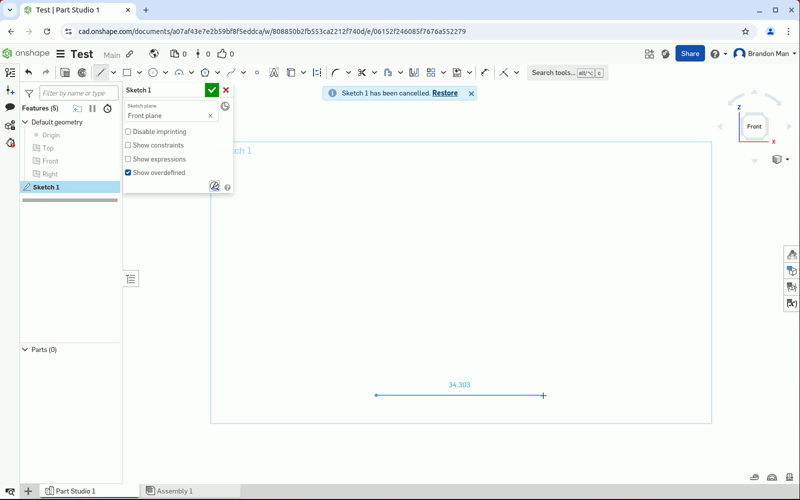
click(543, 395)
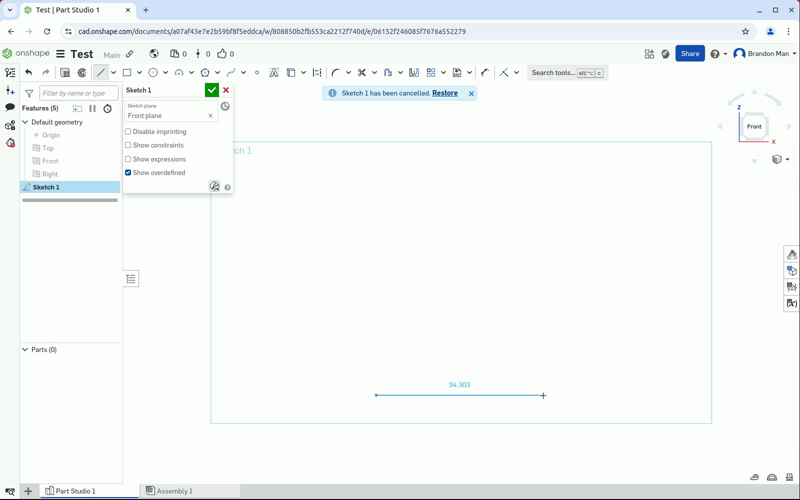
key_up(shift)
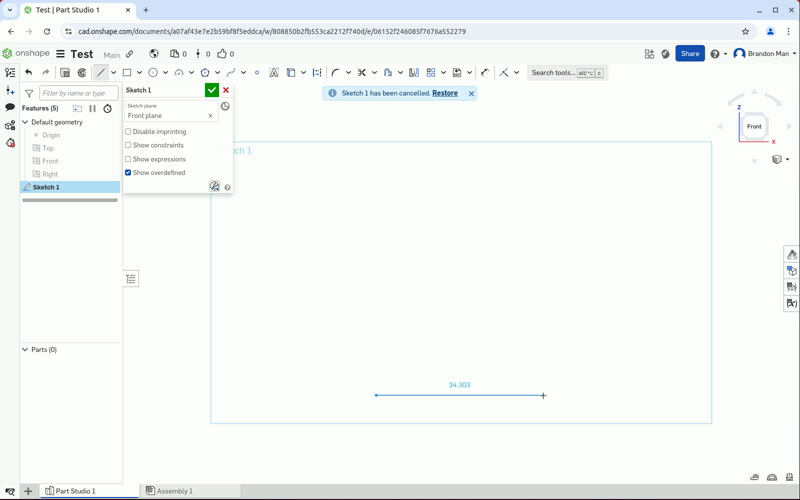
key_down(shift)
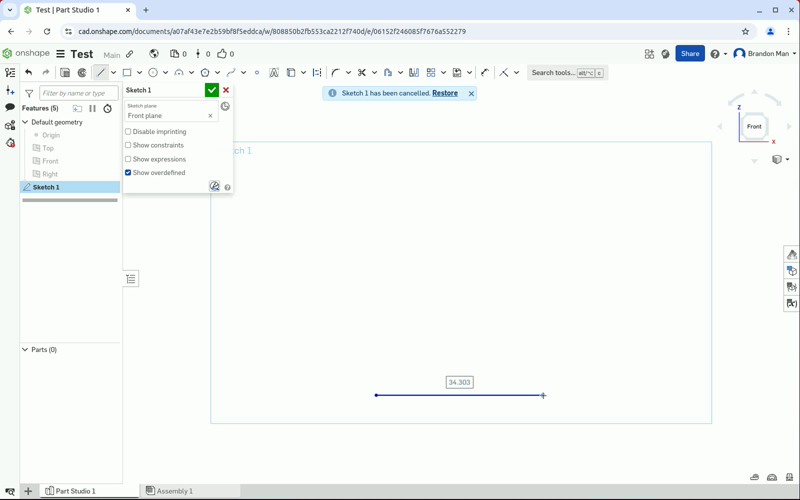
mouse_move(543, 172)
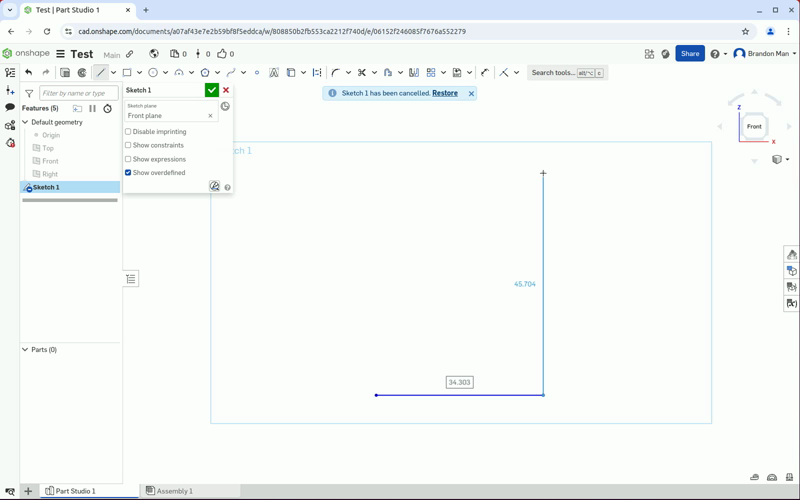
click(543, 172)
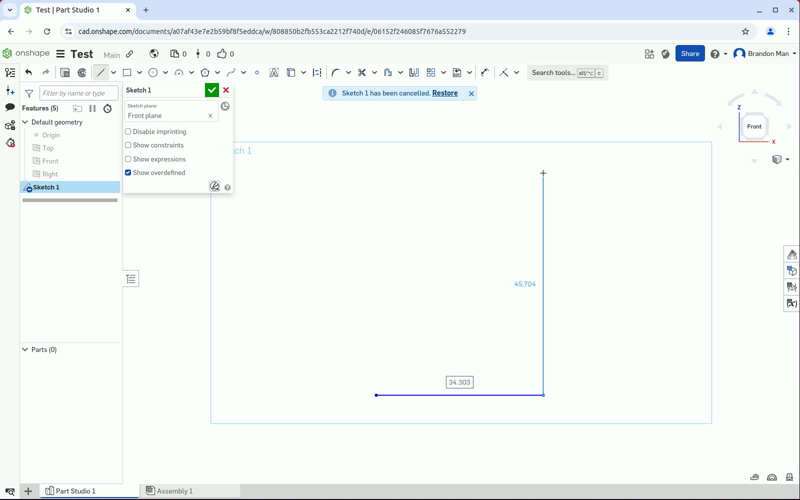
key_up(shift)
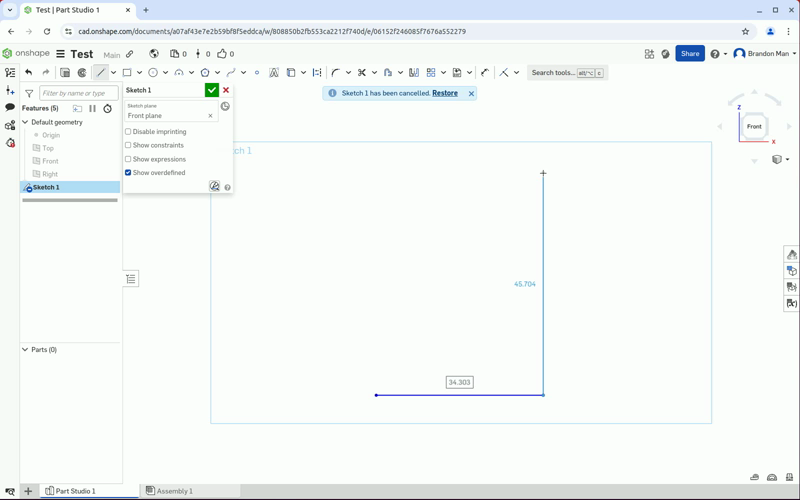
key_down(shift)
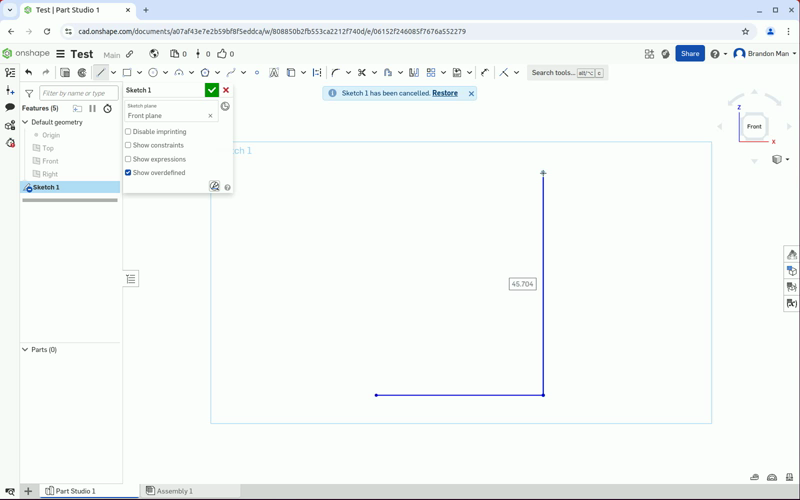
mouse_move(376, 172)
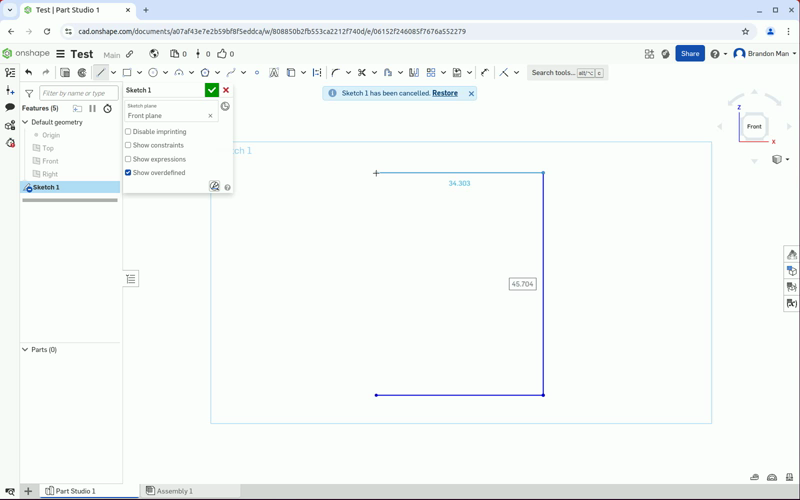
click(376, 172)
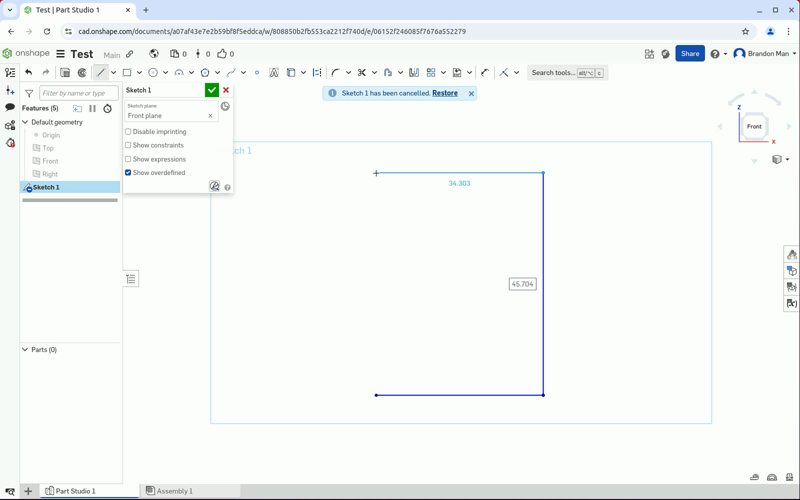
key_up(shift)
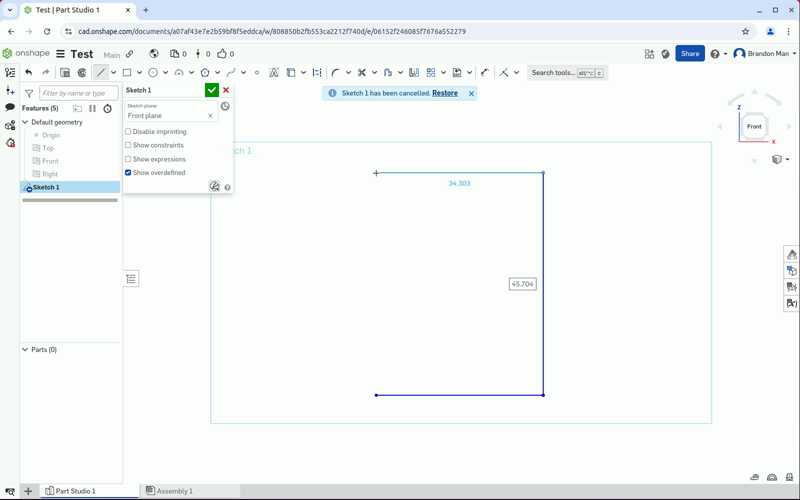
key_down(shift)
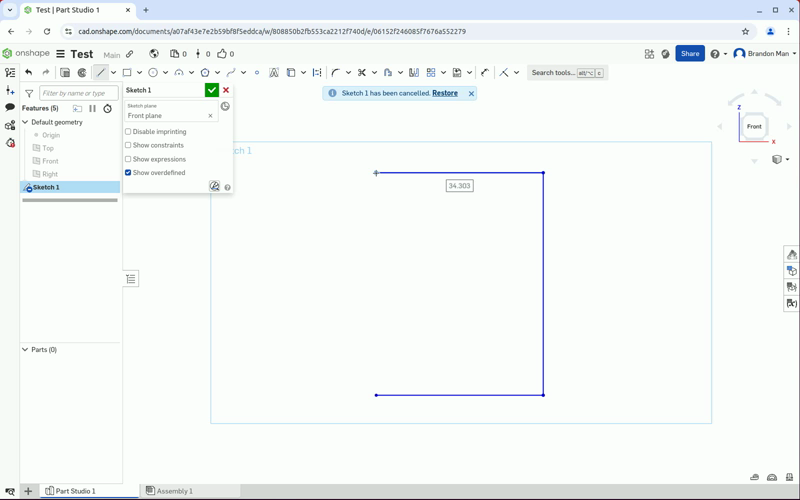
mouse_move(376, 395)
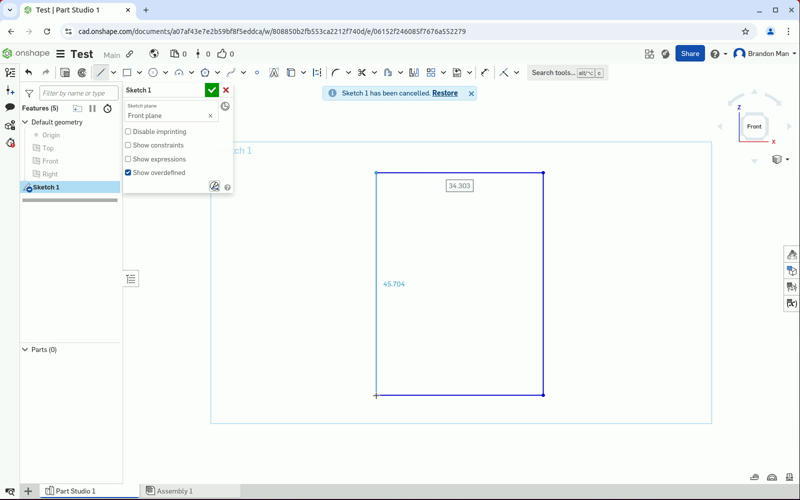
key_up(shift)
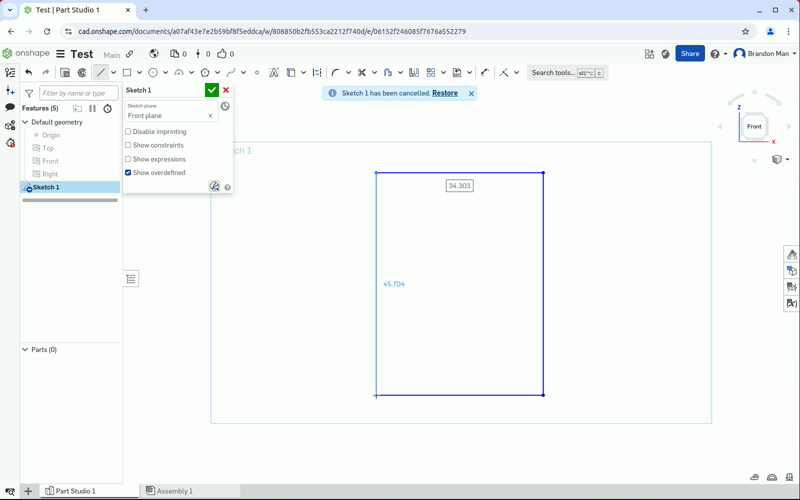
click(376, 395)
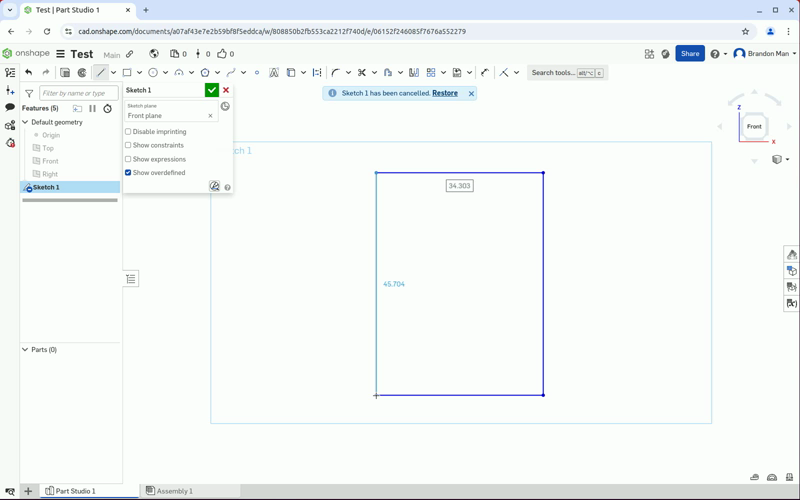
key(esc)
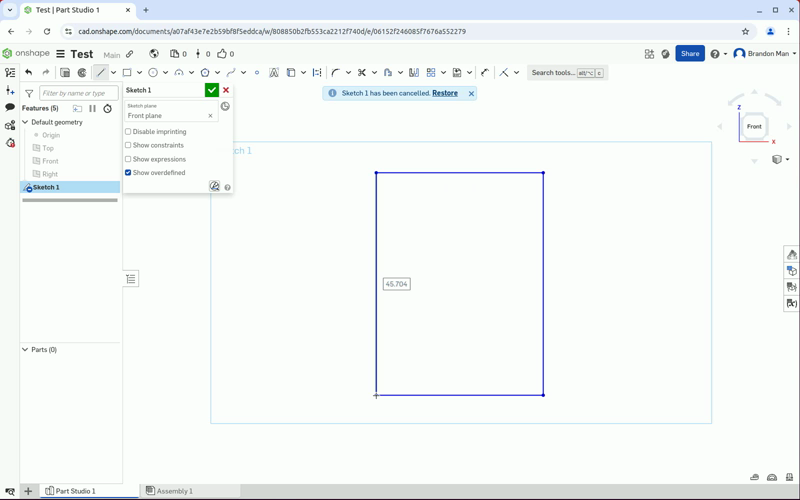
key(l)
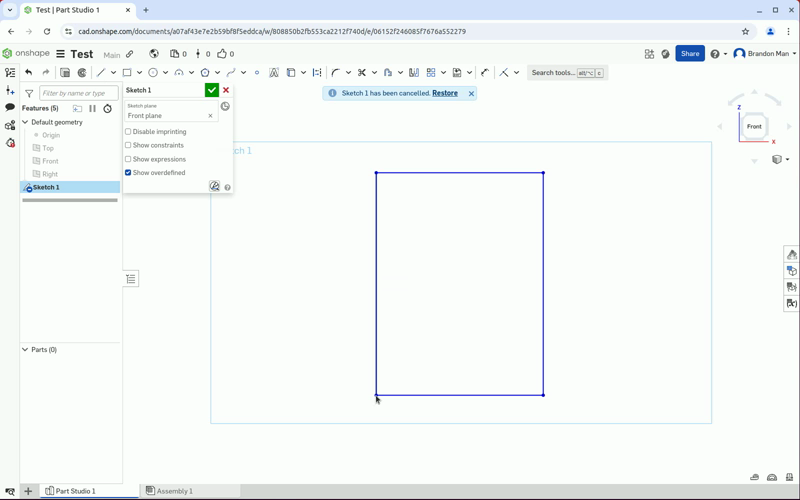
key_down(shift)
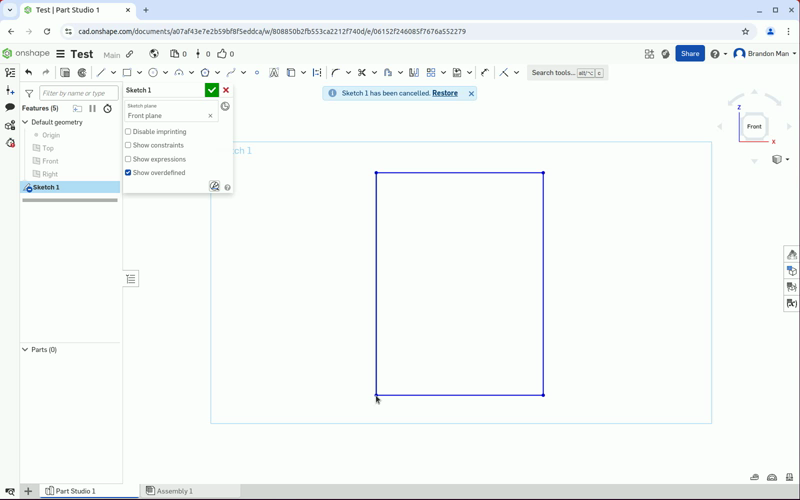
mouse_move(397, 372)
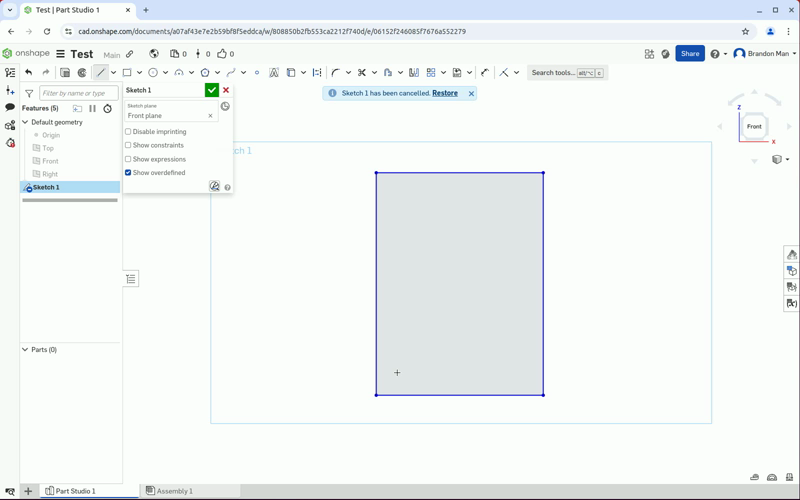
click(397, 372)
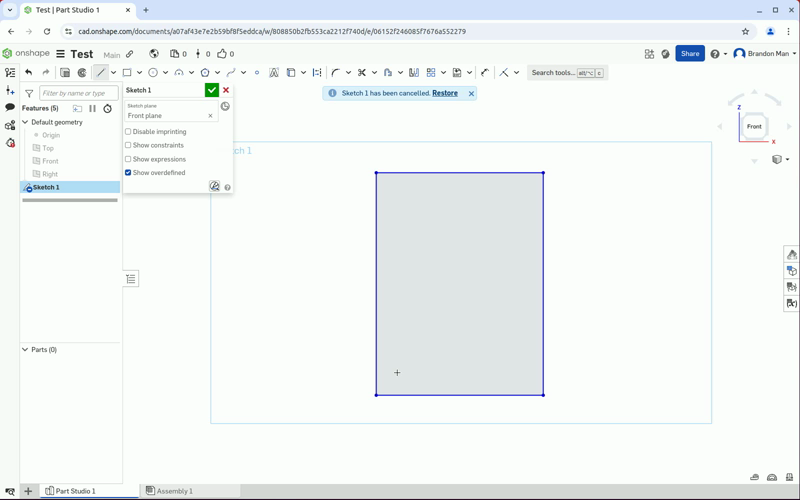
key_up(shift)
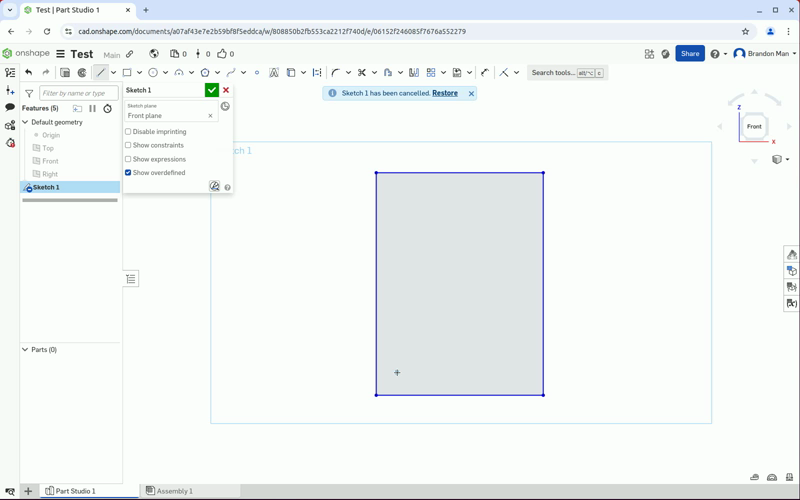
key_down(shift)
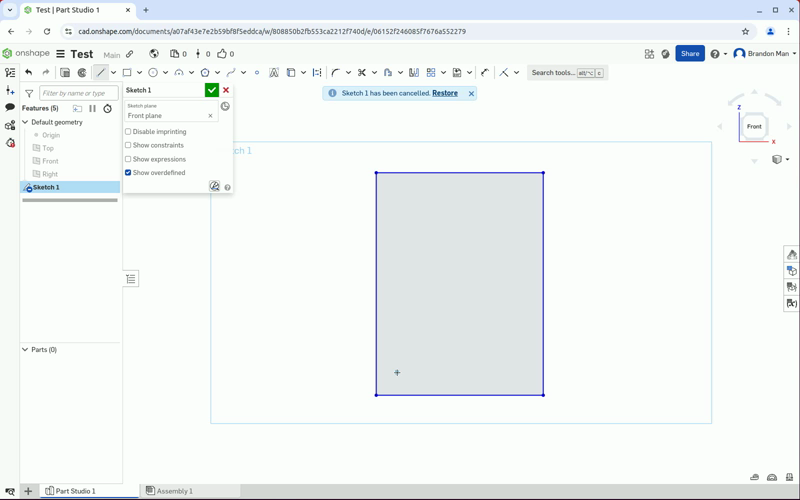
mouse_move(427, 372)
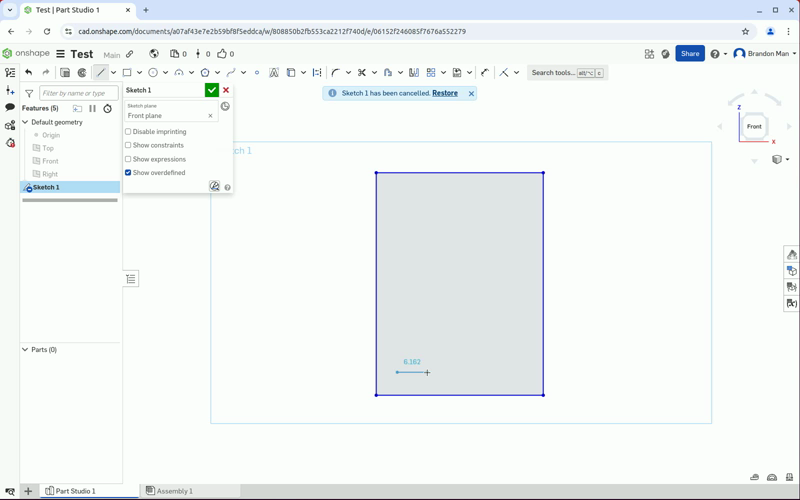
mouse_move(453, 372)
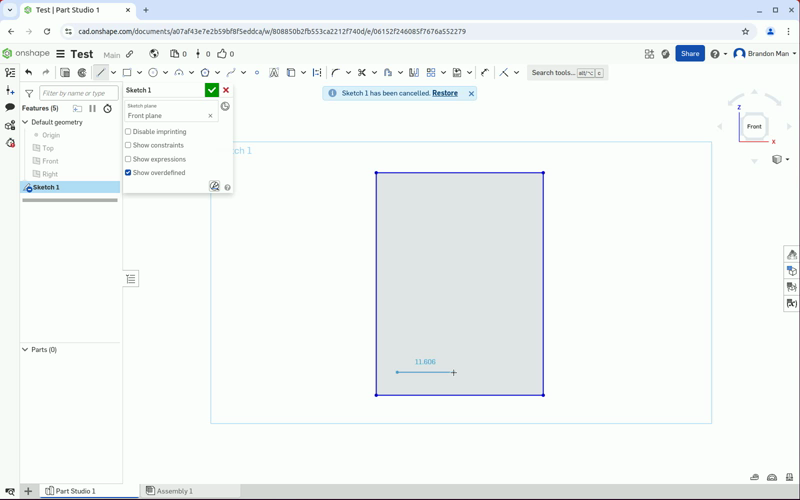
click(453, 372)
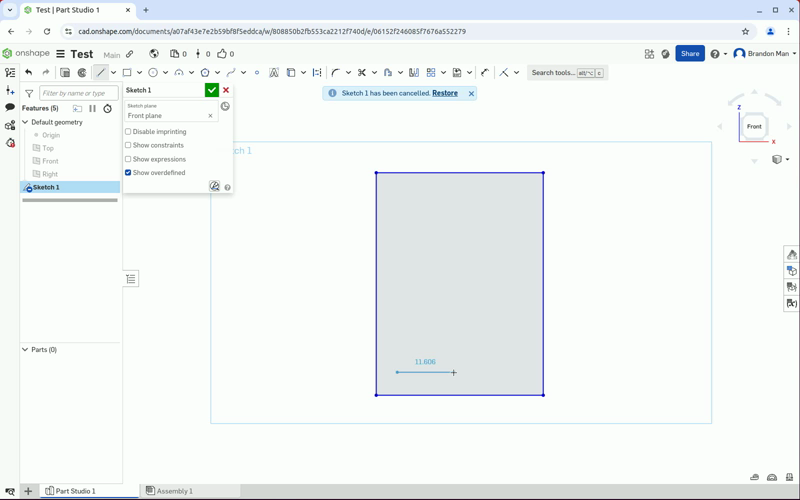
key_up(shift)
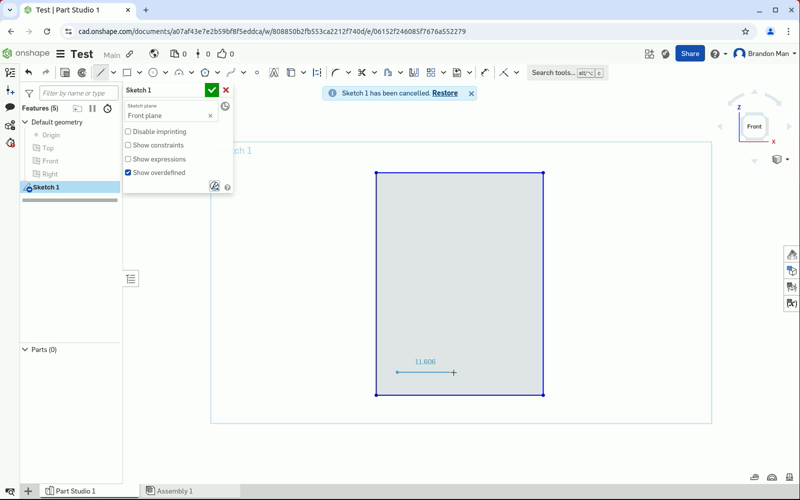
key_down(shift)
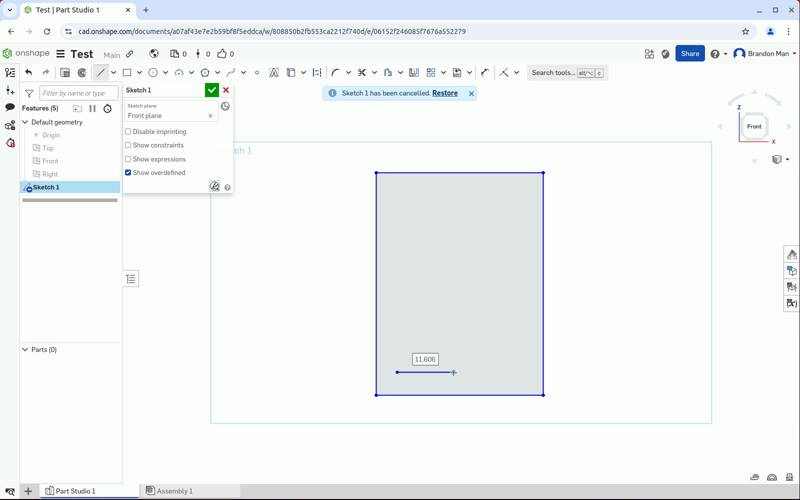
mouse_move(453, 303)
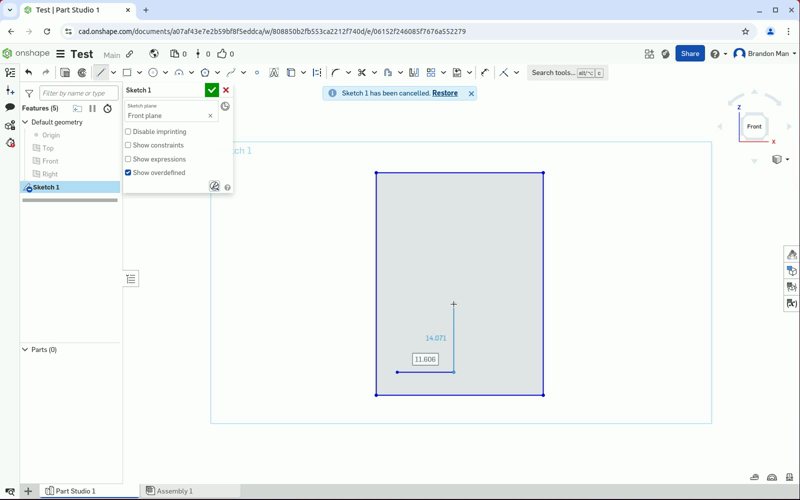
click(453, 303)
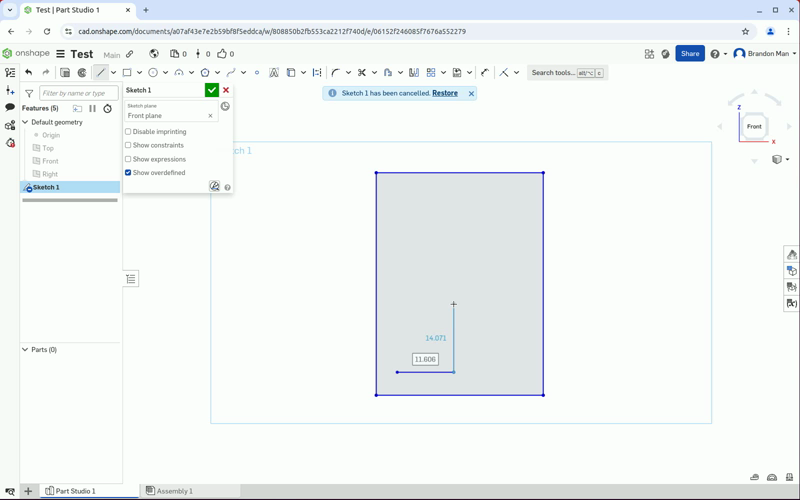
key_up(shift)
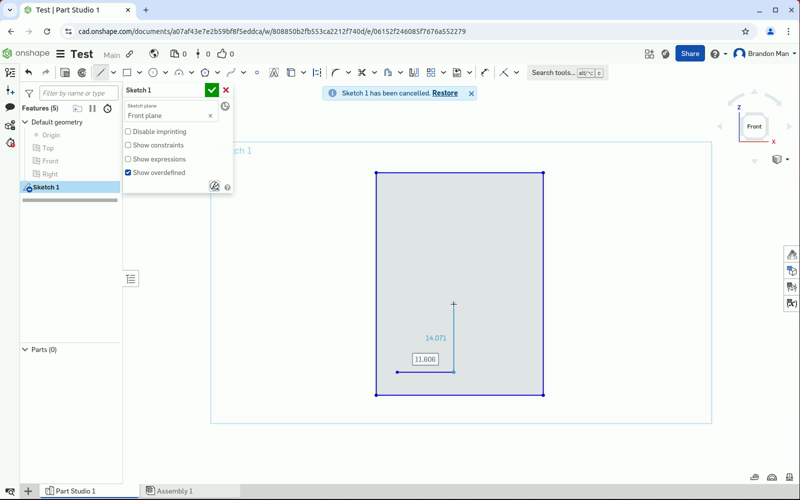
key_down(shift)
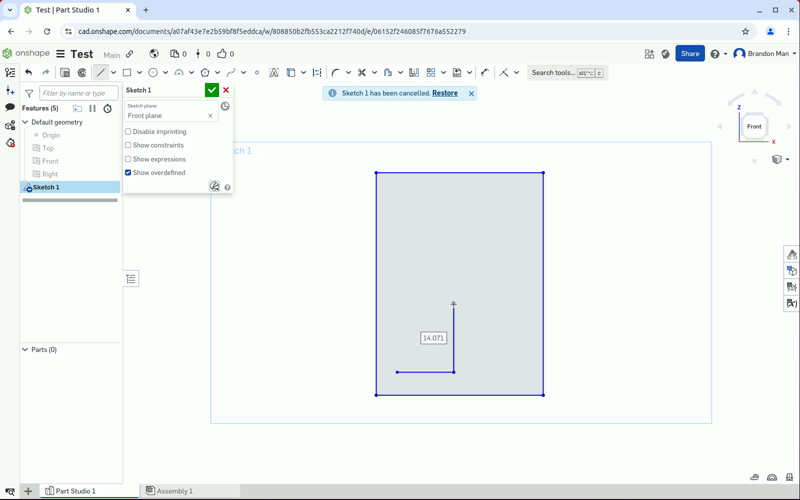
mouse_move(483, 303)
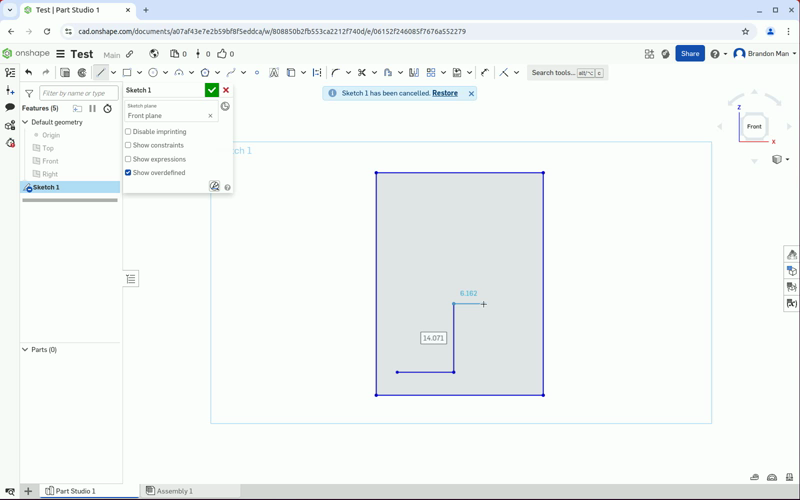
mouse_move(397, 303)
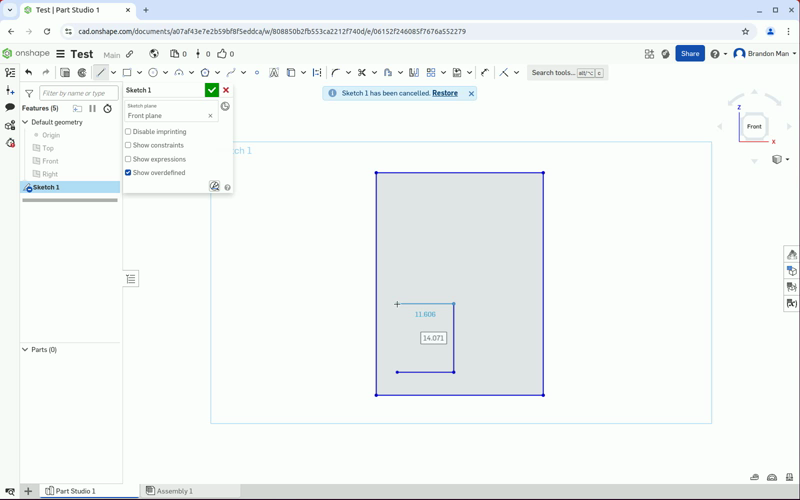
click(397, 303)
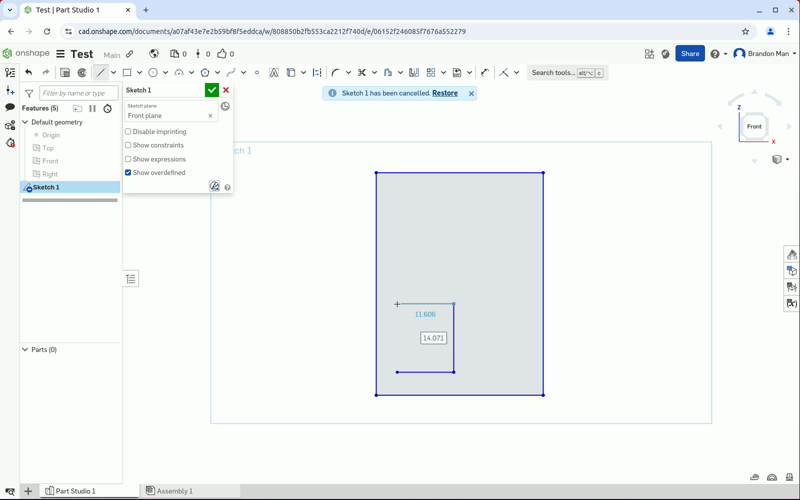
key_up(shift)
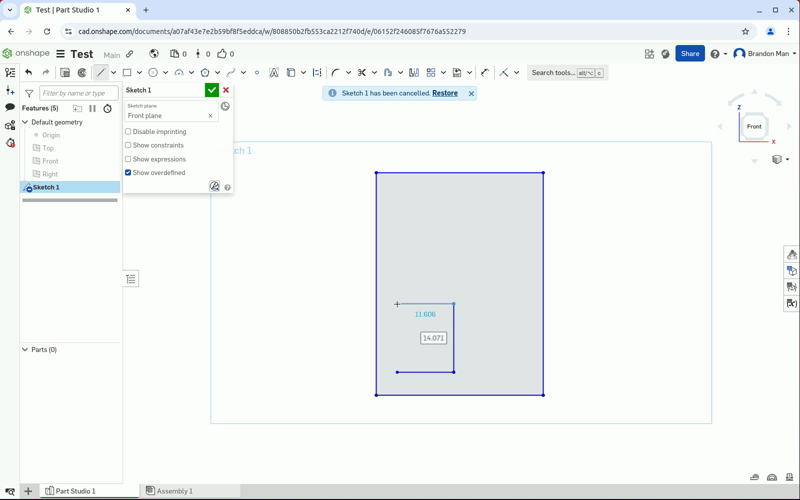
key_down(shift)
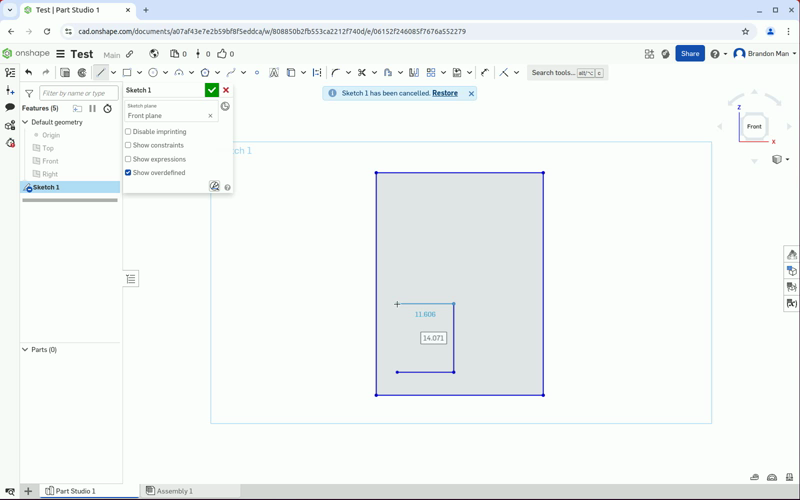
mouse_move(397, 372)
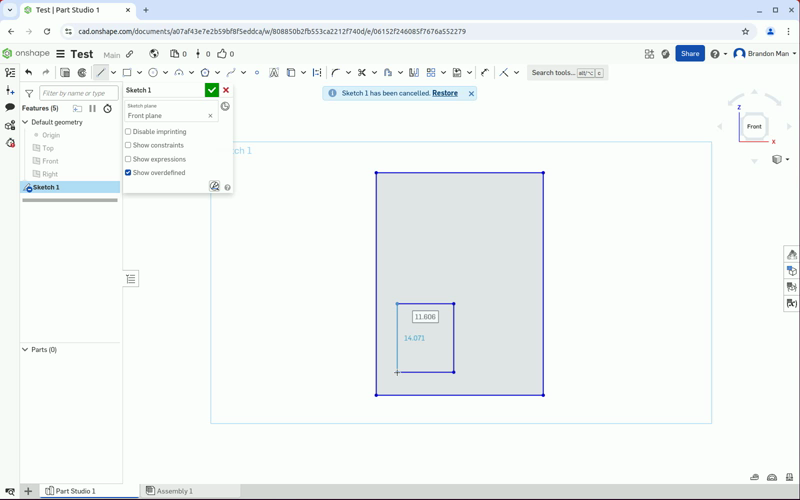
key_up(shift)
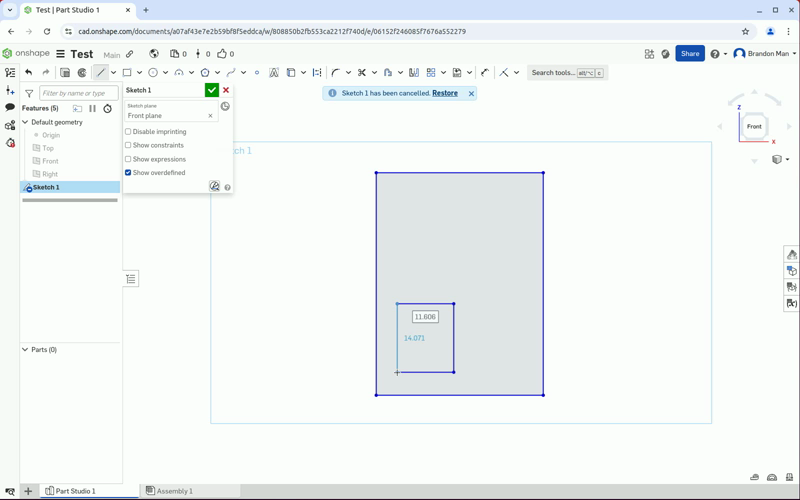
click(397, 372)
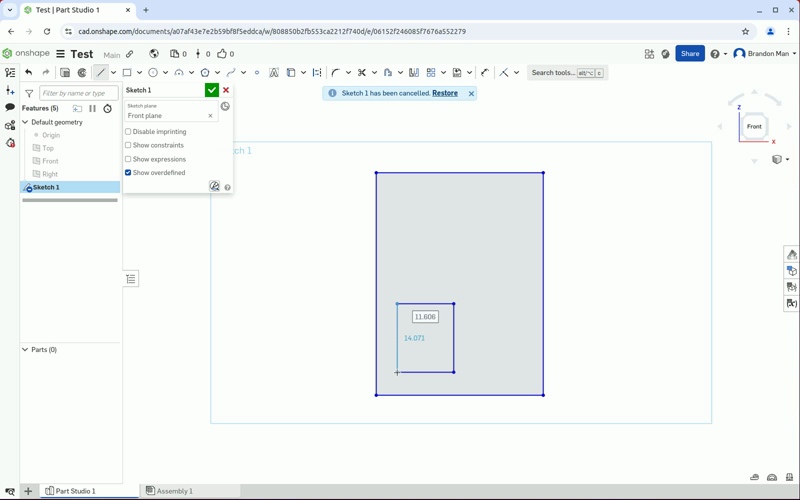
key(esc)
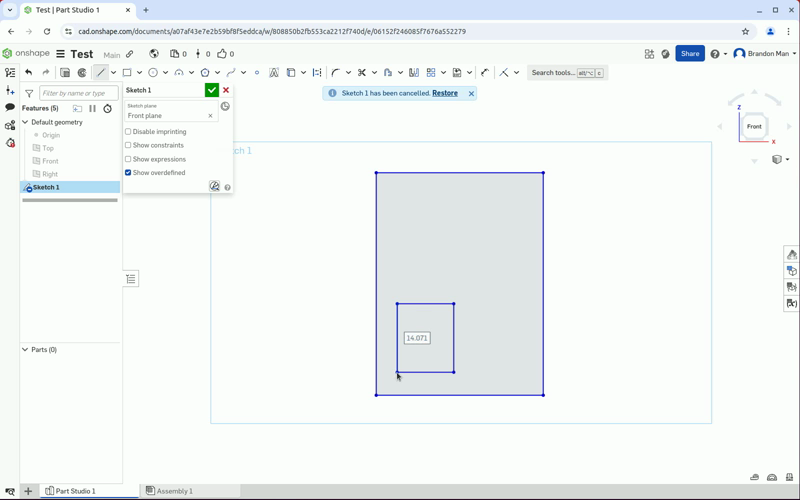
key(l)
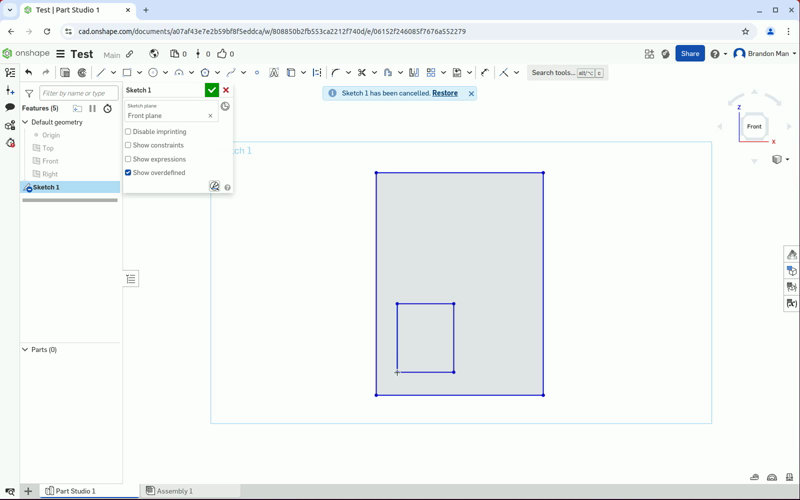
key_down(shift)
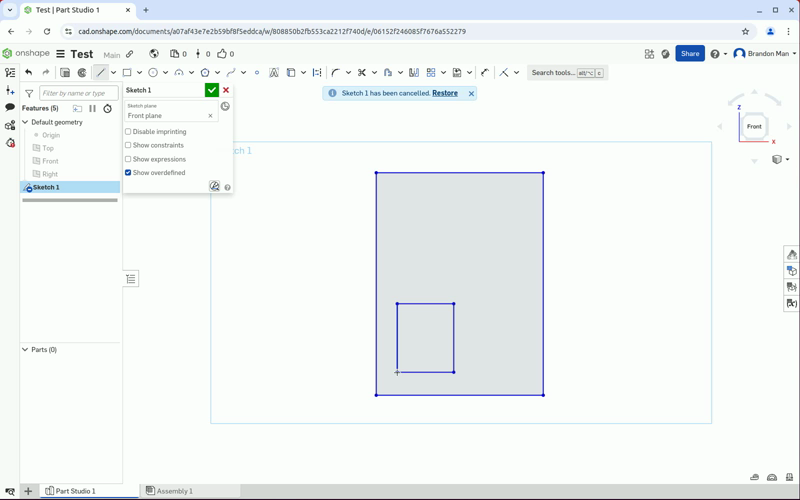
mouse_move(397, 278)
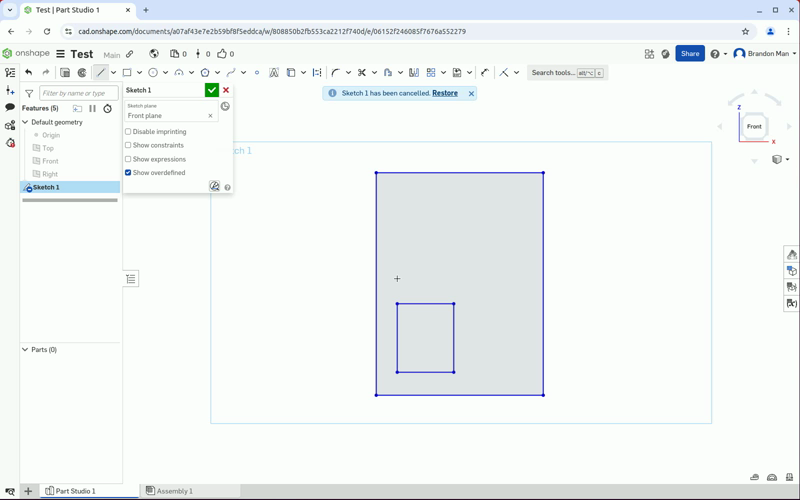
click(397, 278)
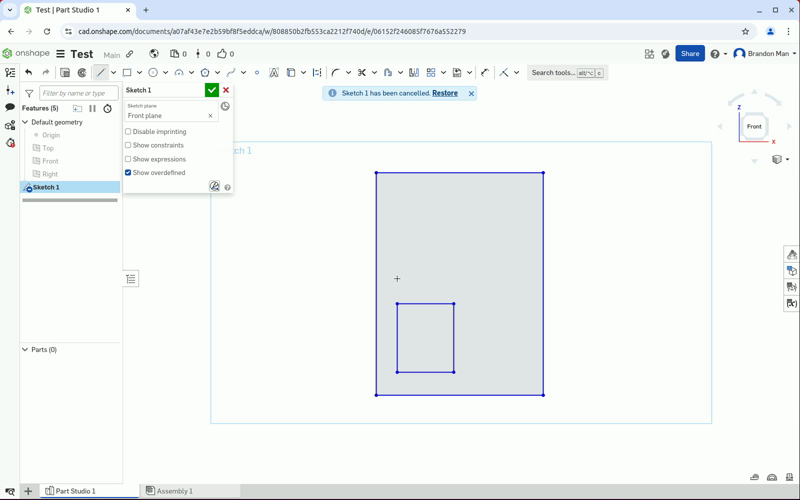
key_up(shift)
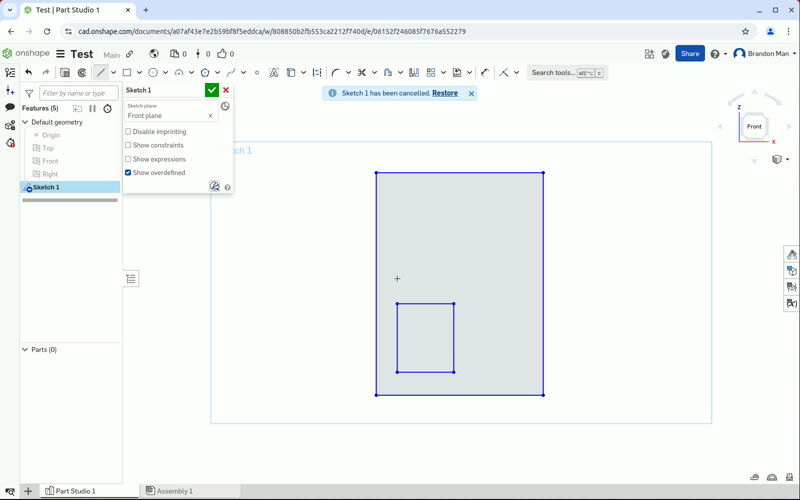
key_down(shift)
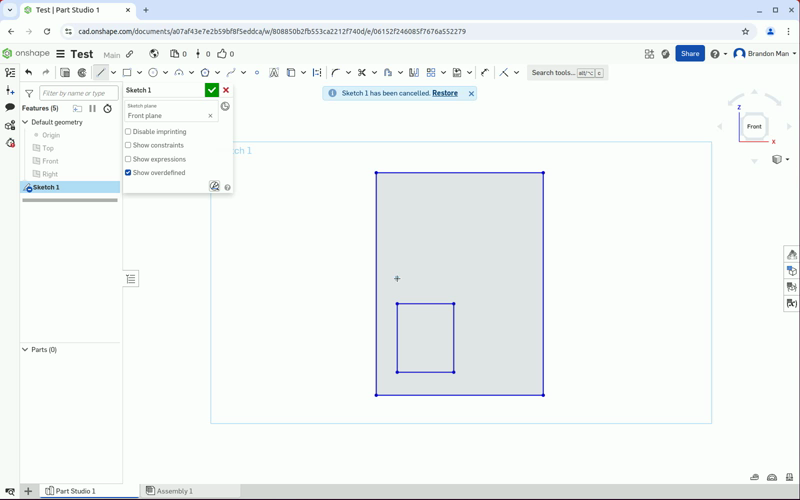
mouse_move(427, 278)
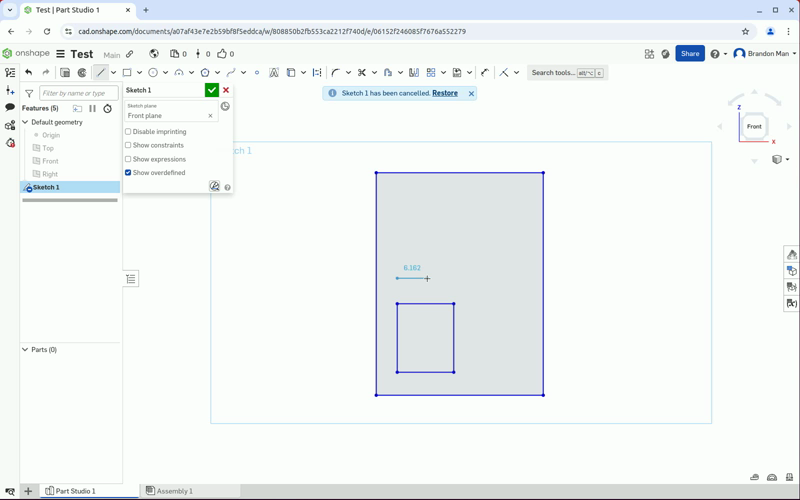
mouse_move(453, 278)
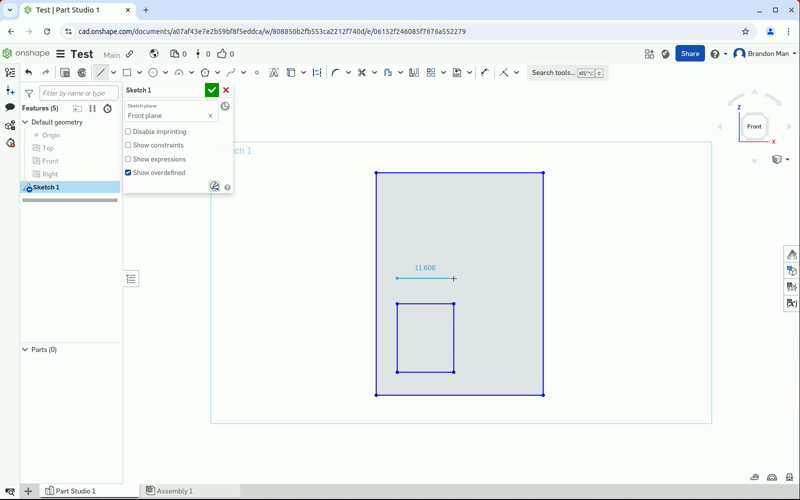
click(453, 278)
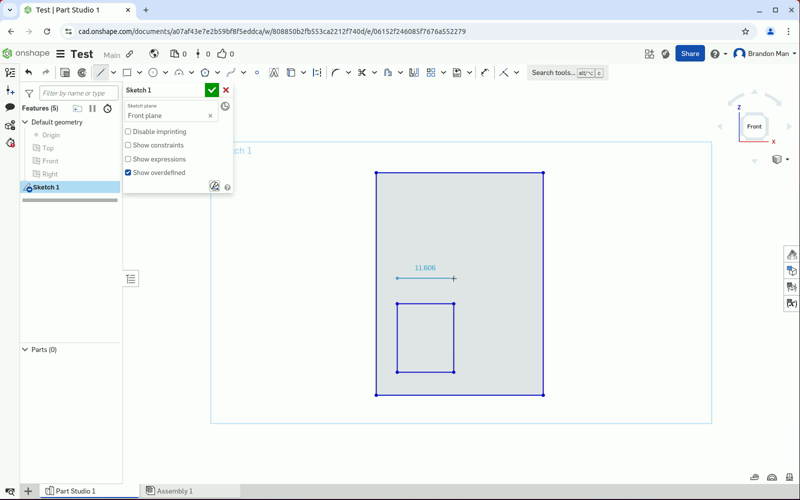
key_up(shift)
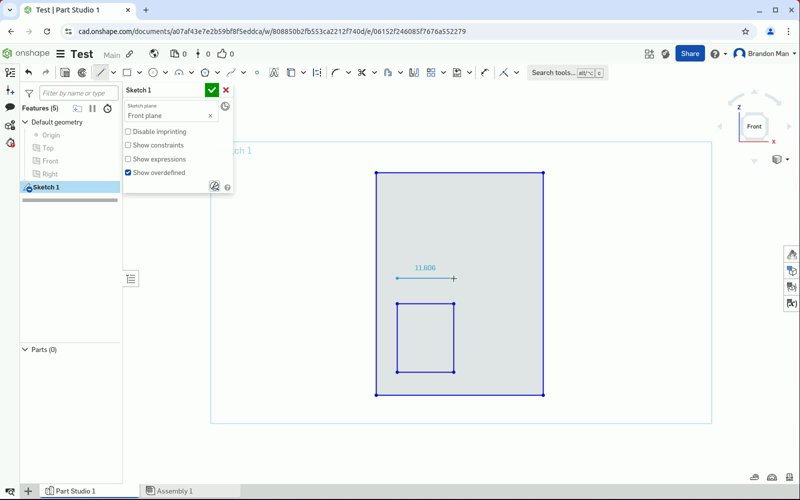
key_down(shift)
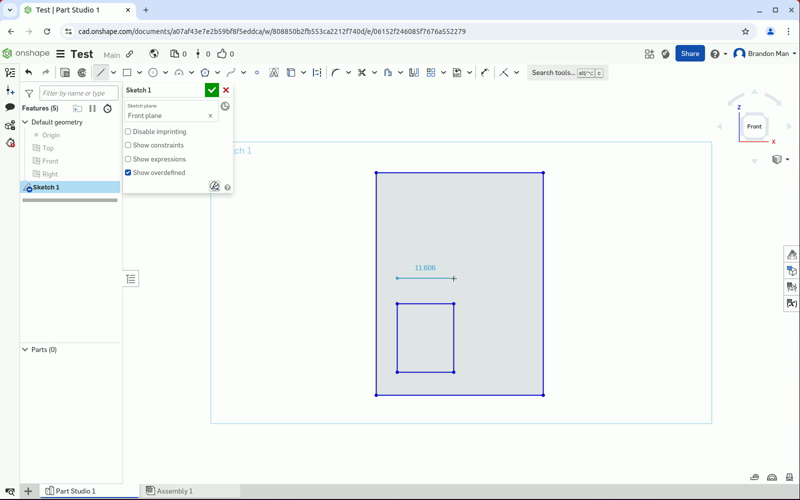
mouse_move(453, 210)
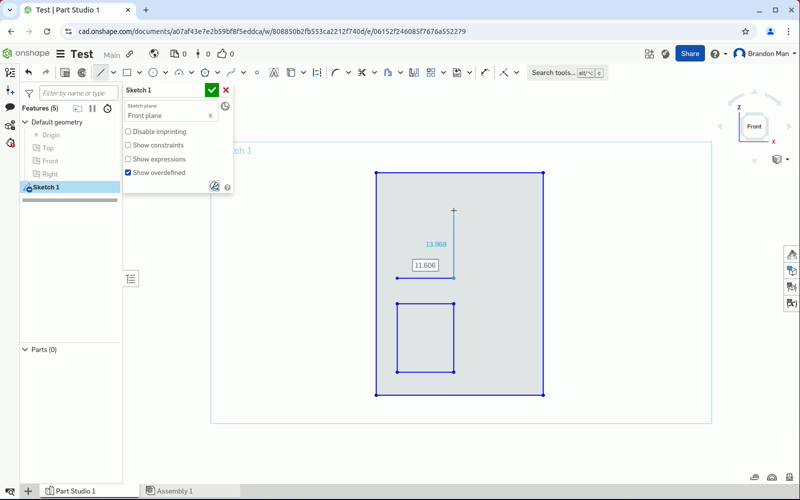
click(453, 210)
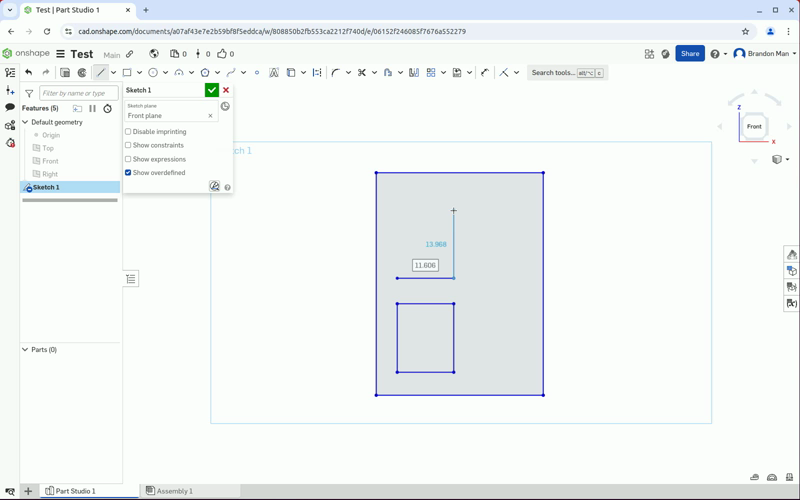
key_up(shift)
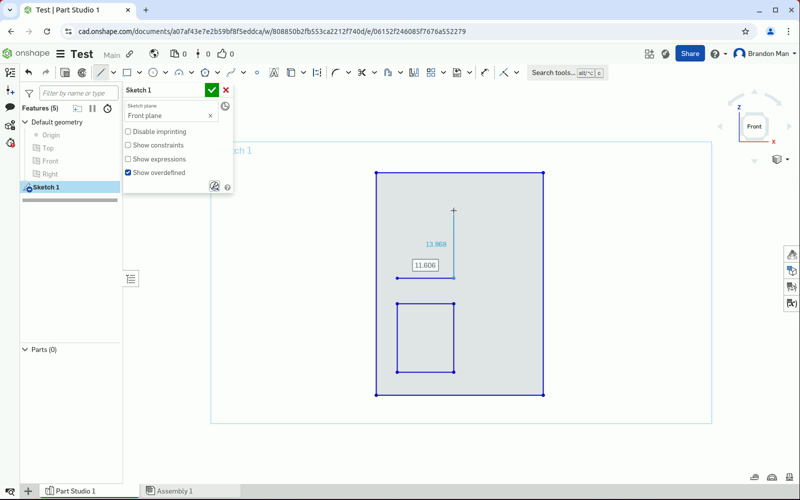
key_down(shift)
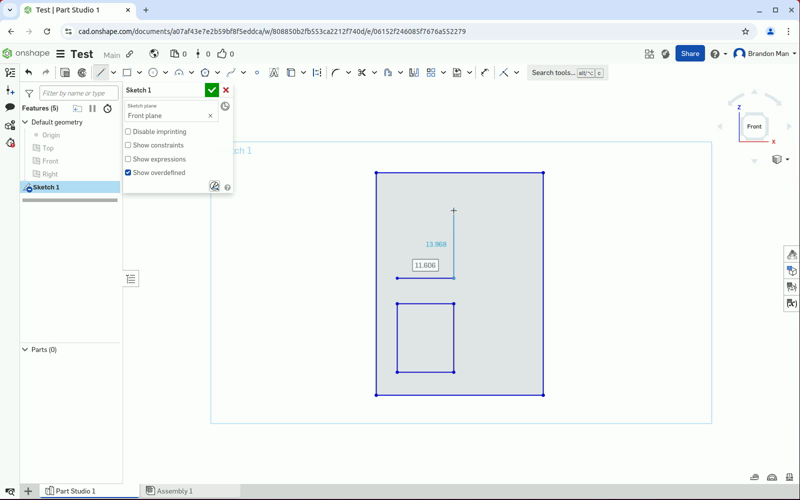
mouse_move(483, 210)
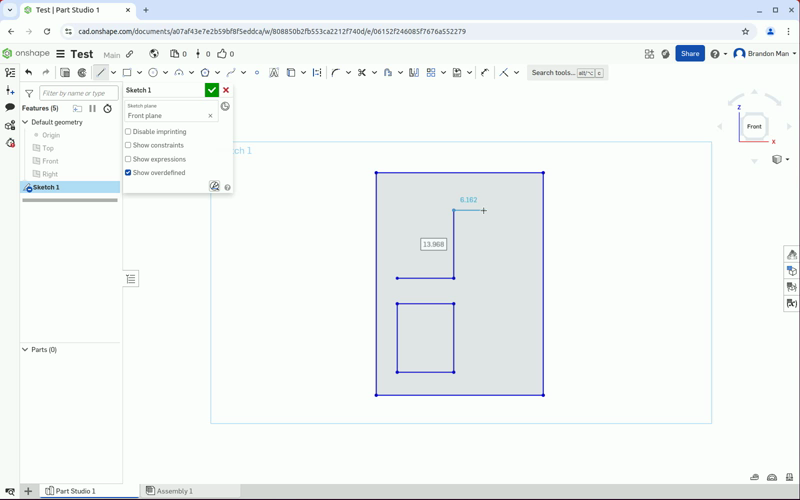
mouse_move(397, 210)
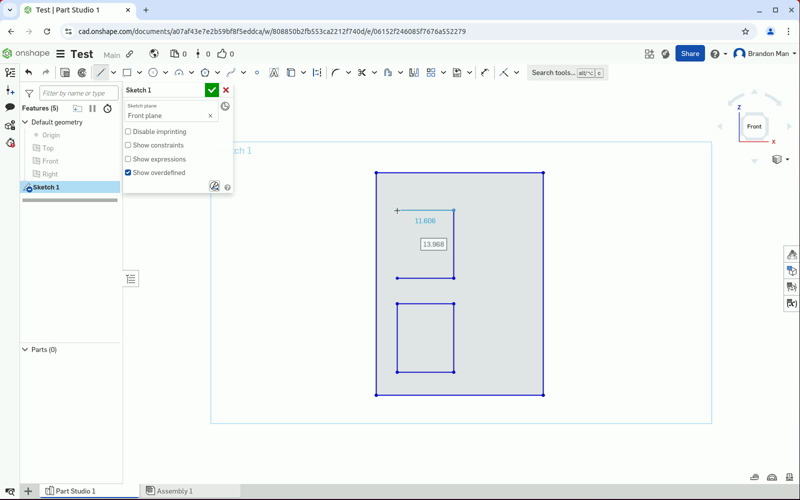
click(397, 210)
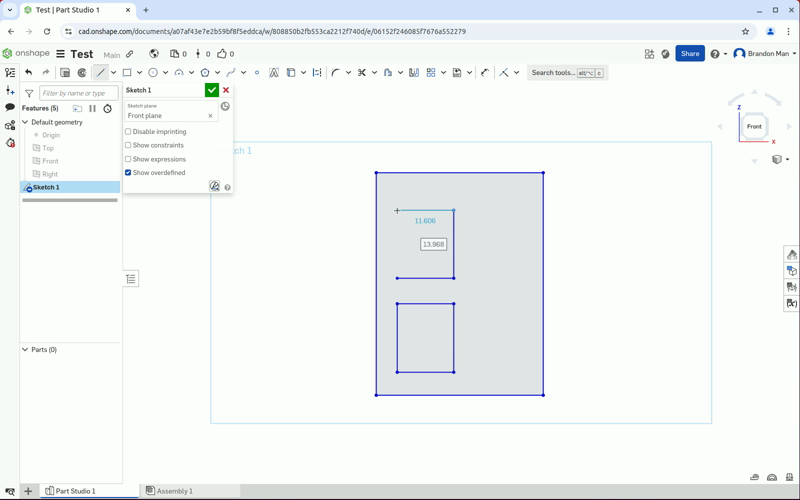
key_up(shift)
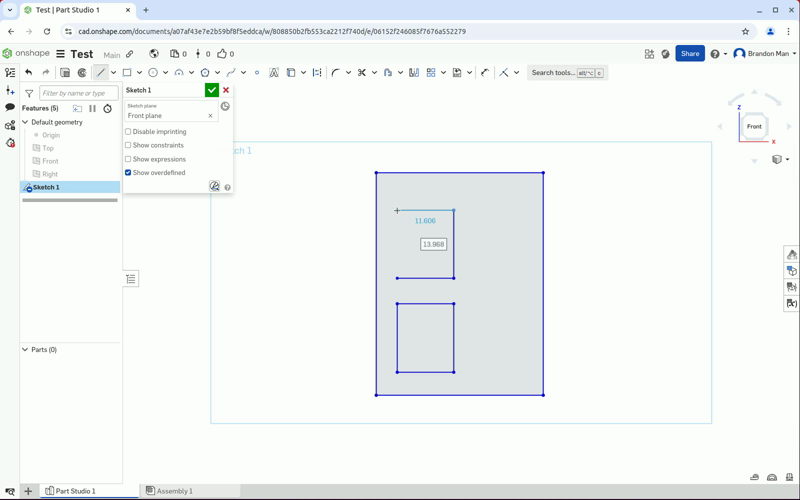
key_down(shift)
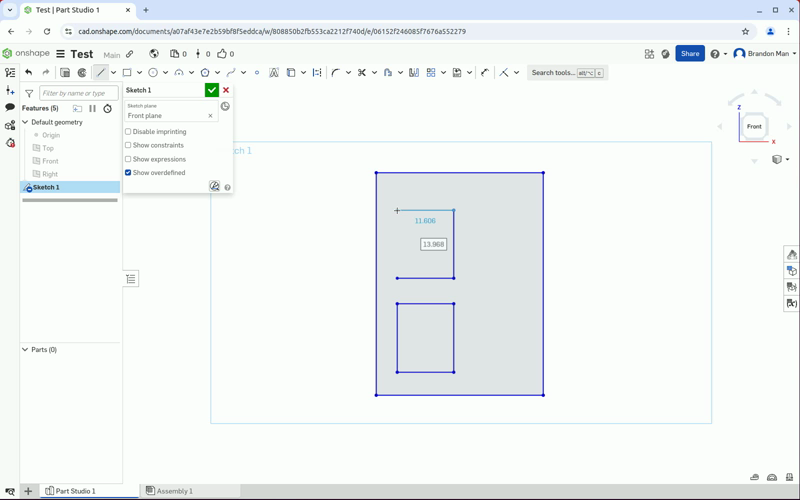
mouse_move(397, 278)
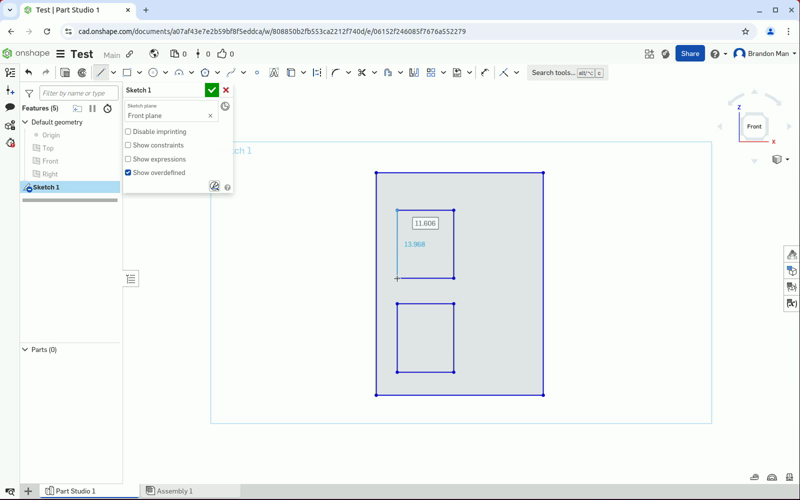
key_up(shift)
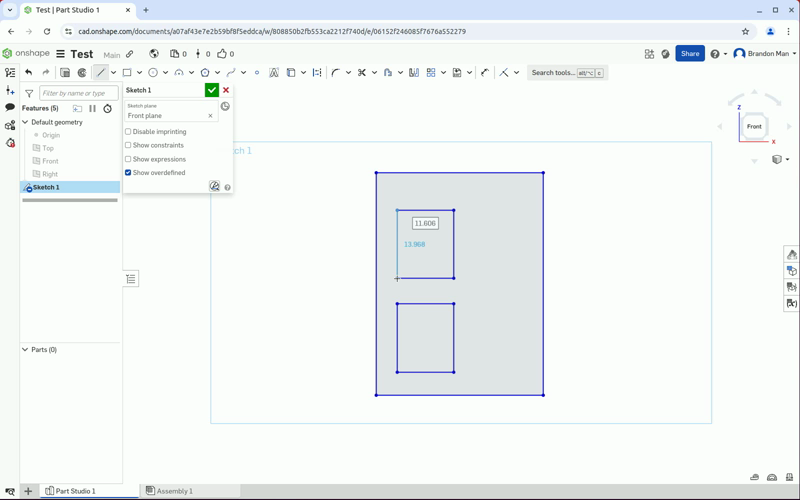
click(397, 278)
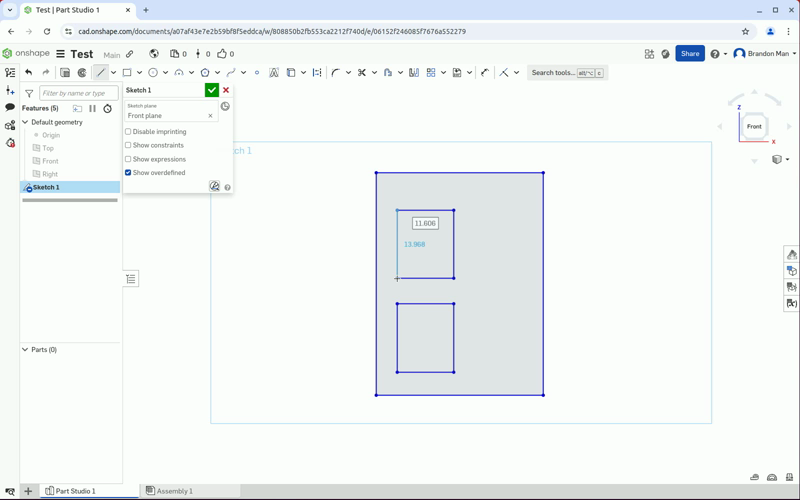
key(esc)
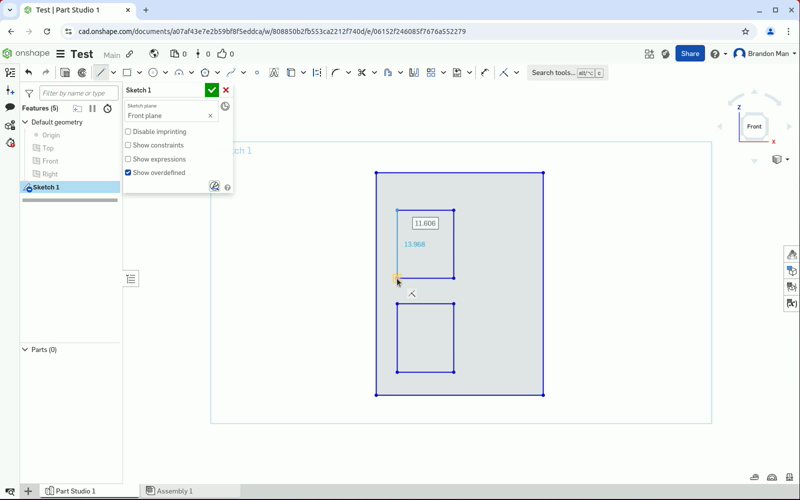
key(l)
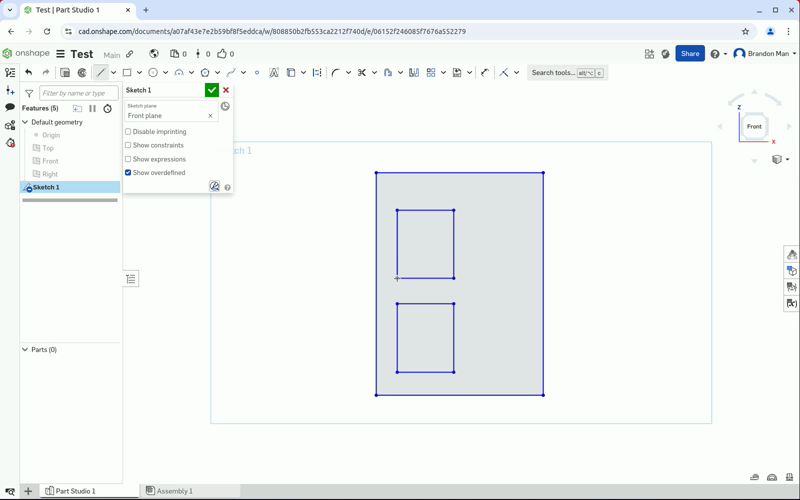
key_down(shift)
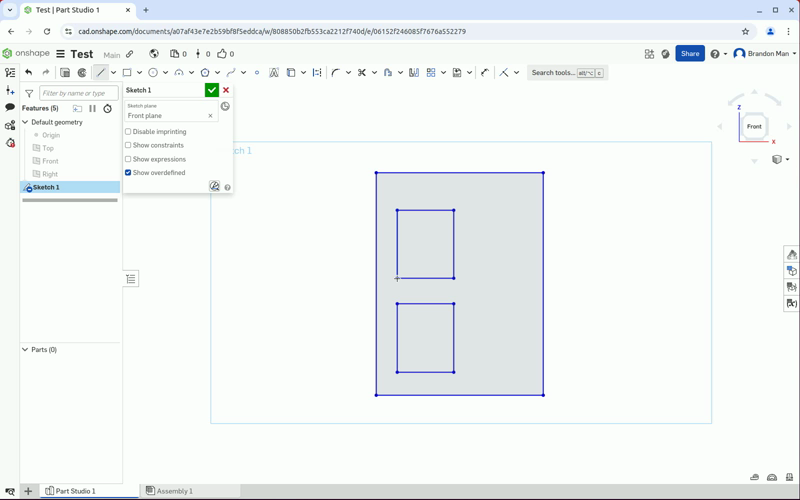
mouse_move(467, 372)
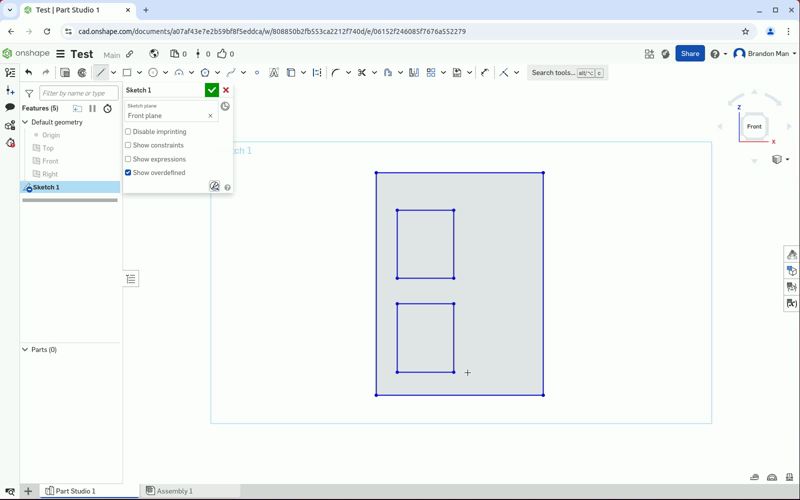
click(467, 372)
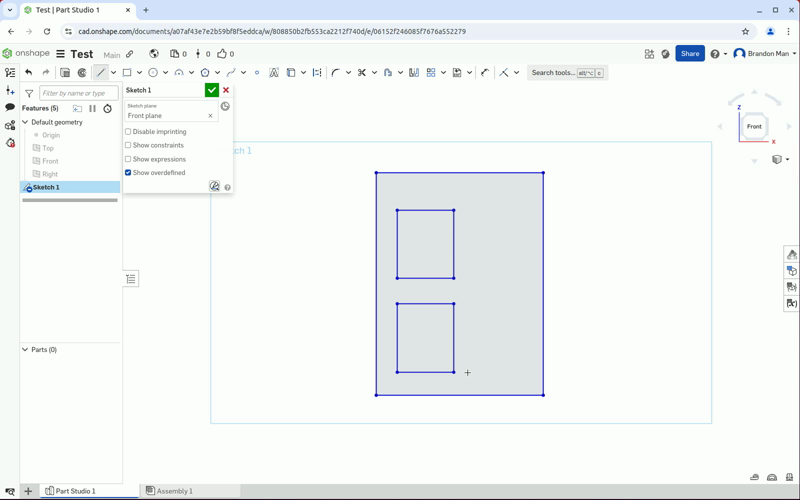
key_up(shift)
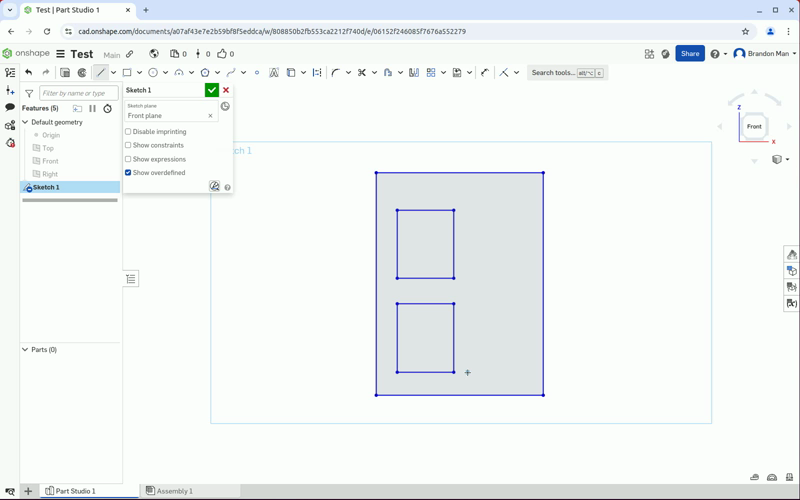
key_down(shift)
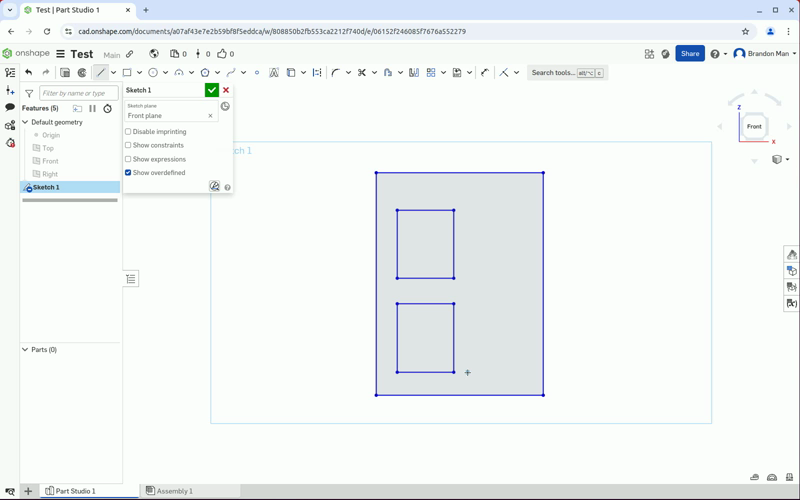
mouse_move(498, 372)
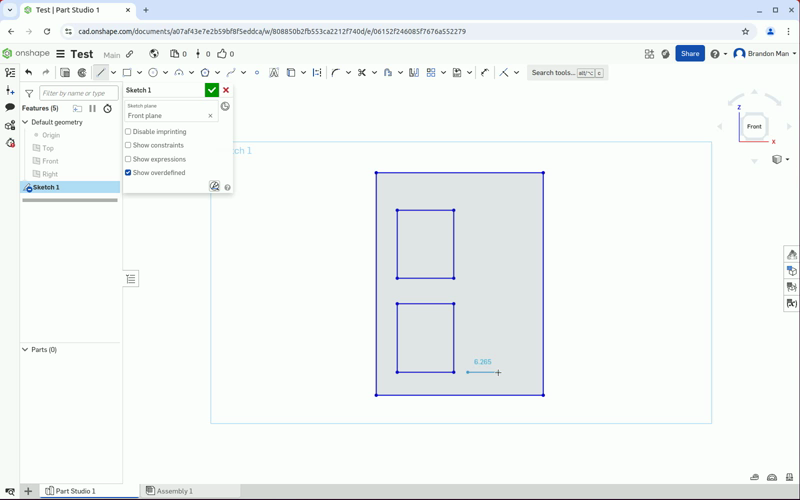
mouse_move(524, 372)
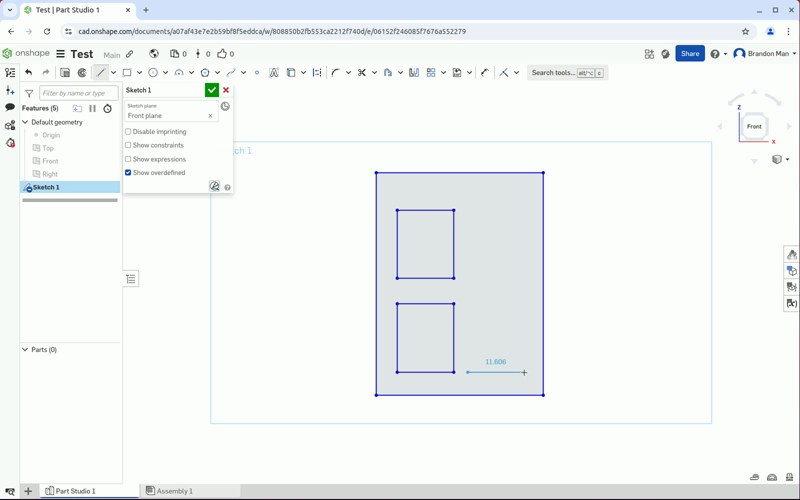
click(524, 372)
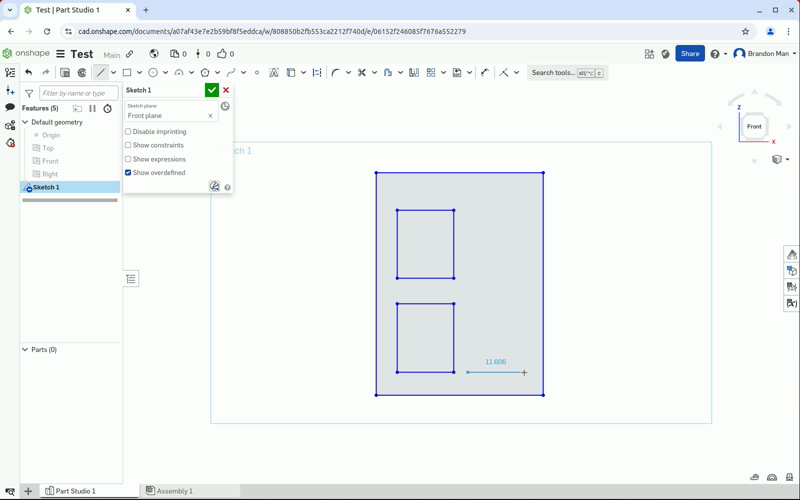
key_up(shift)
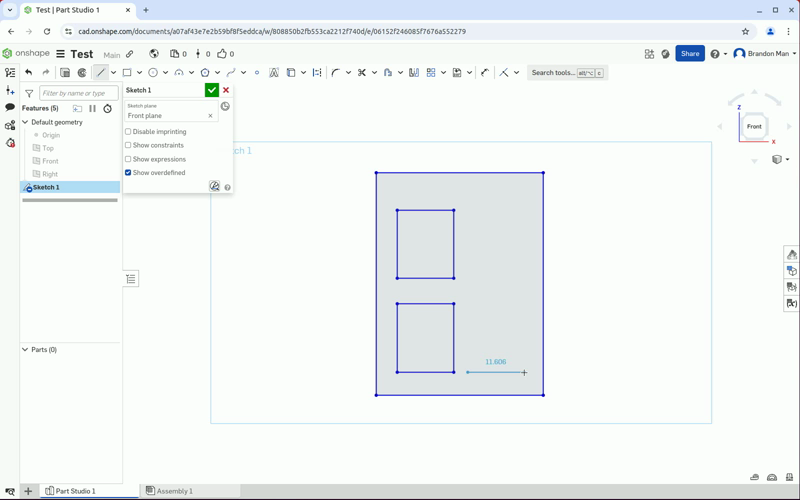
key_down(shift)
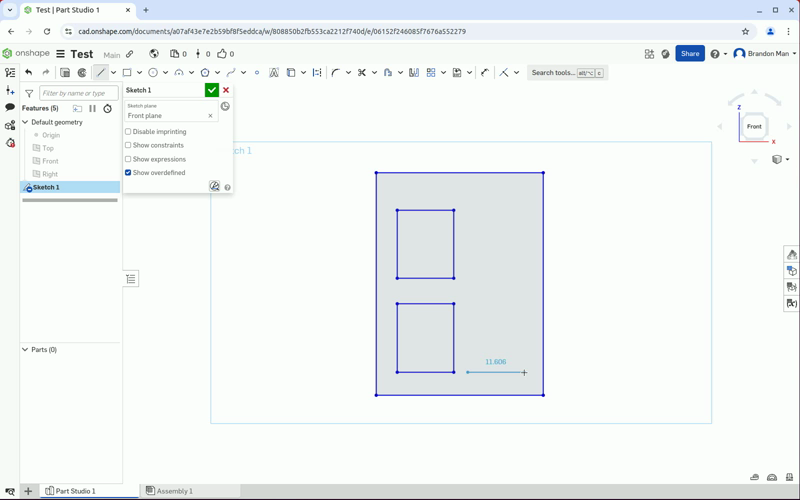
mouse_move(524, 303)
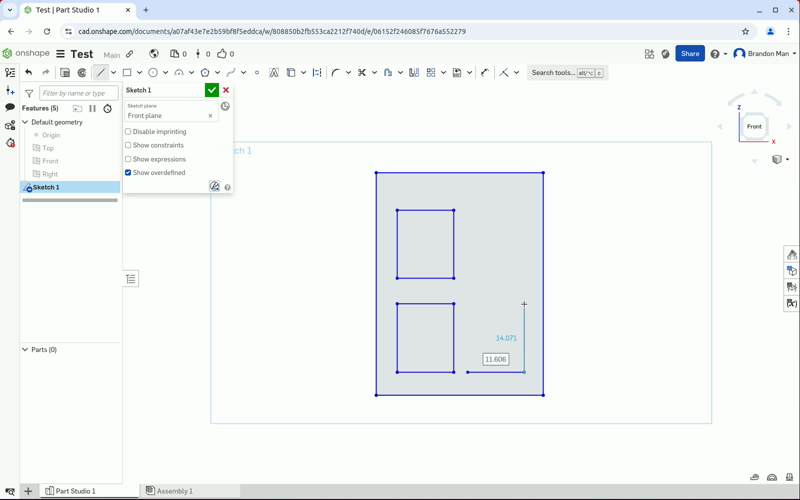
click(524, 303)
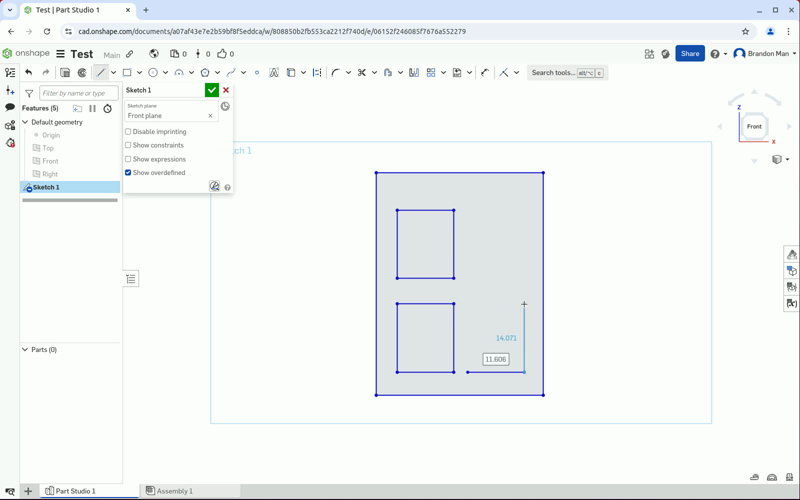
key_up(shift)
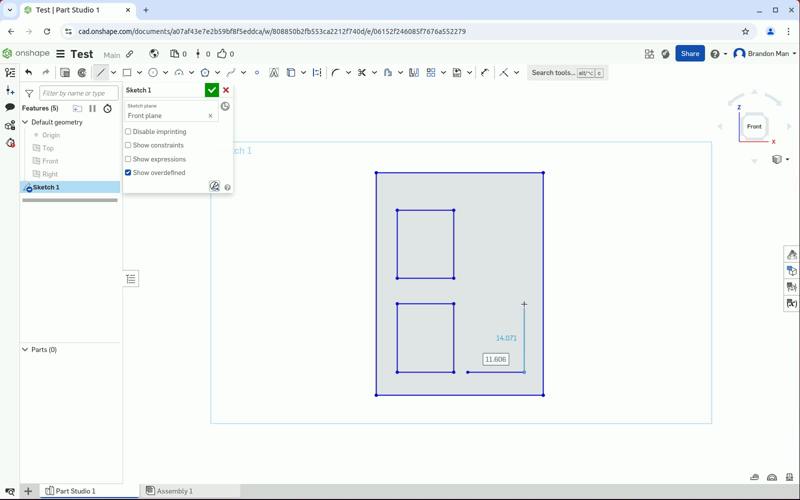
key_down(shift)
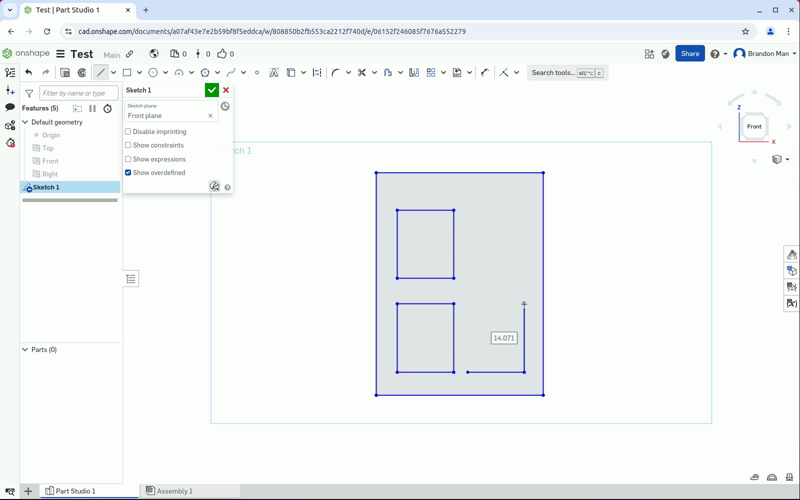
mouse_move(554, 303)
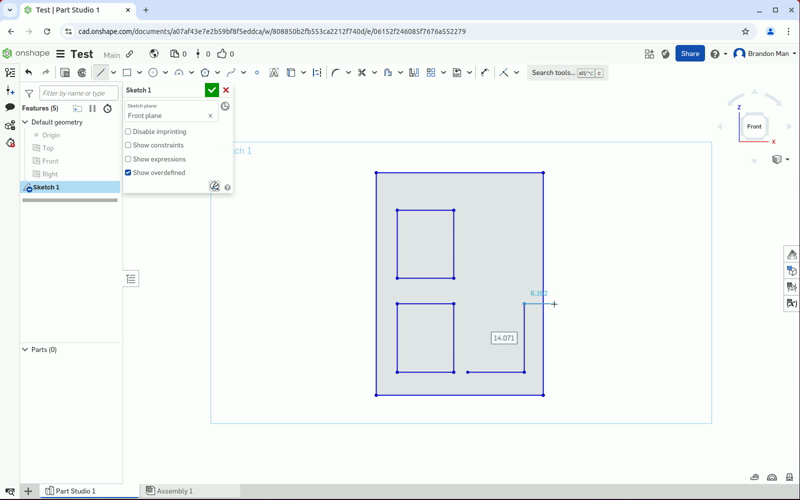
mouse_move(467, 303)
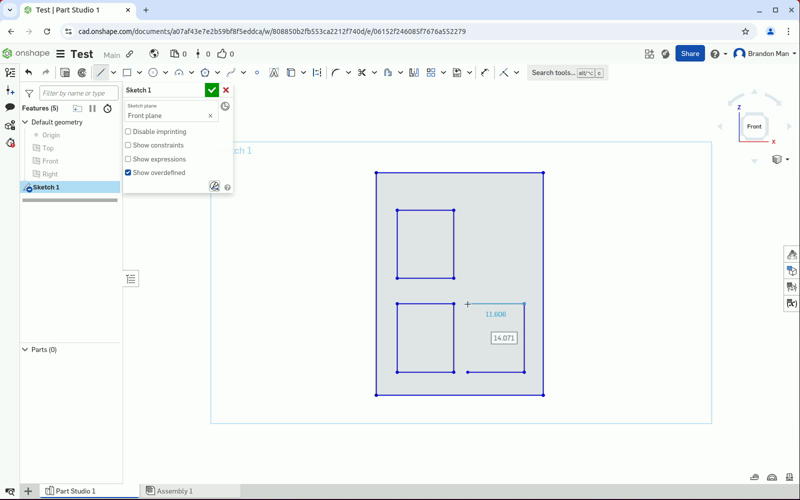
click(467, 303)
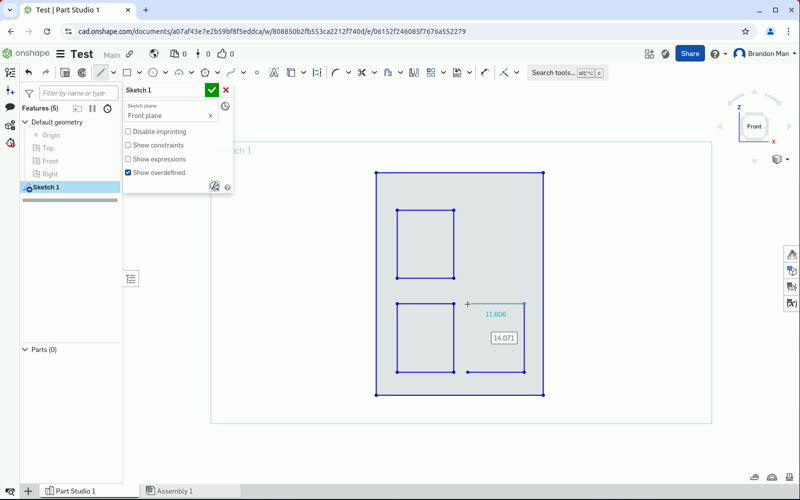
key_up(shift)
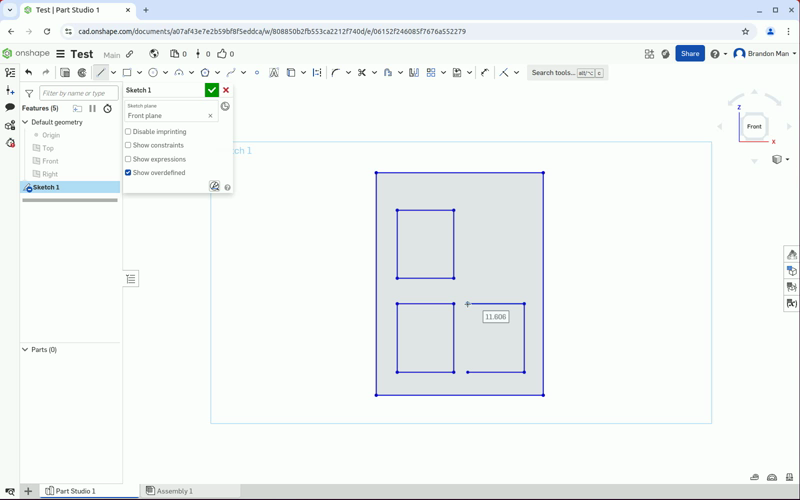
key_down(shift)
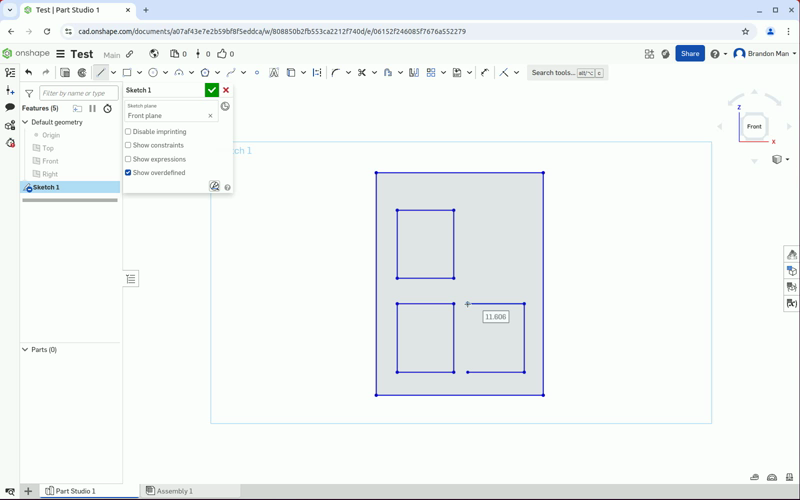
mouse_move(467, 372)
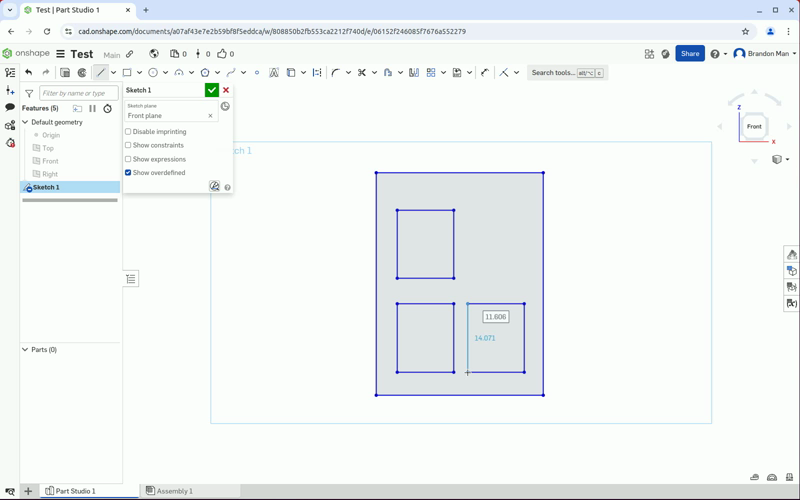
key_up(shift)
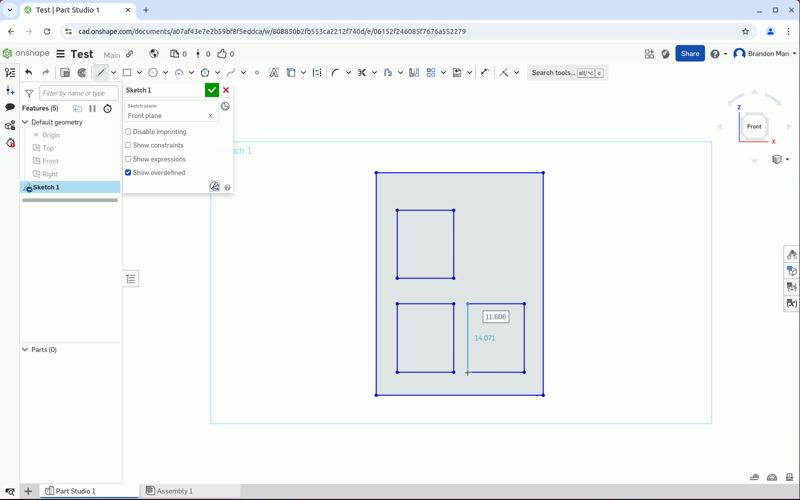
click(467, 372)
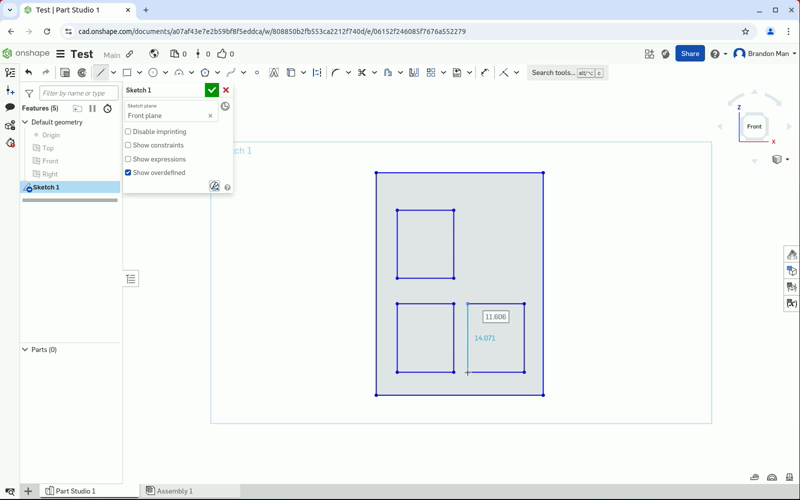
key(esc)
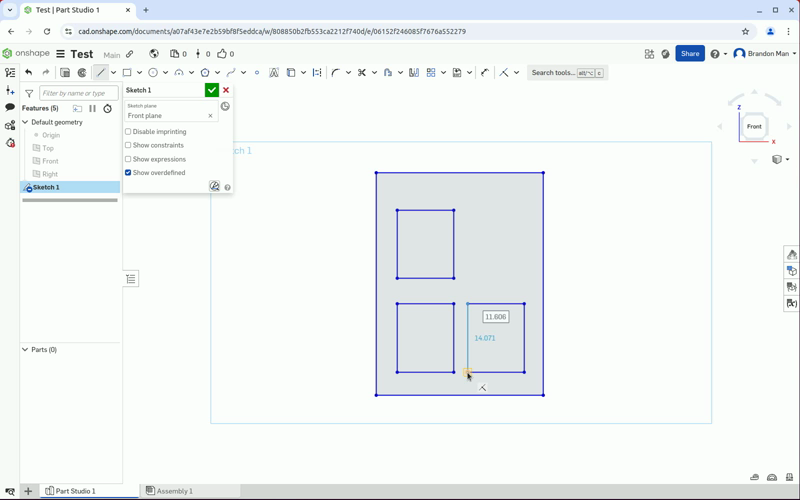
key(l)
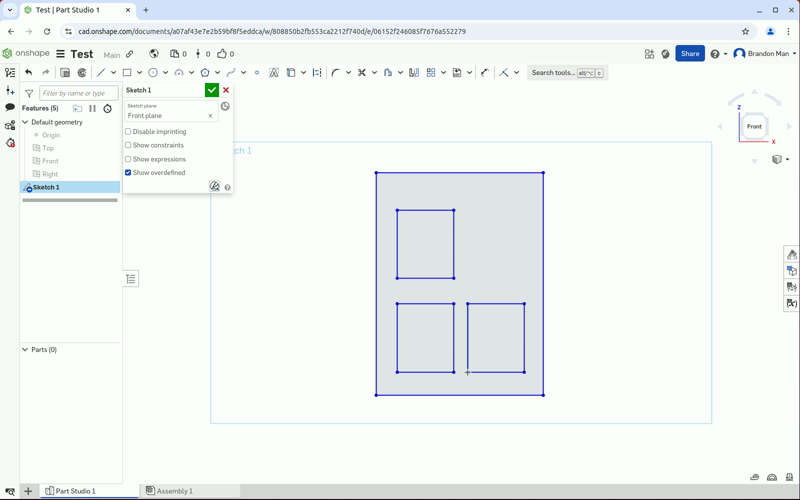
key_down(shift)
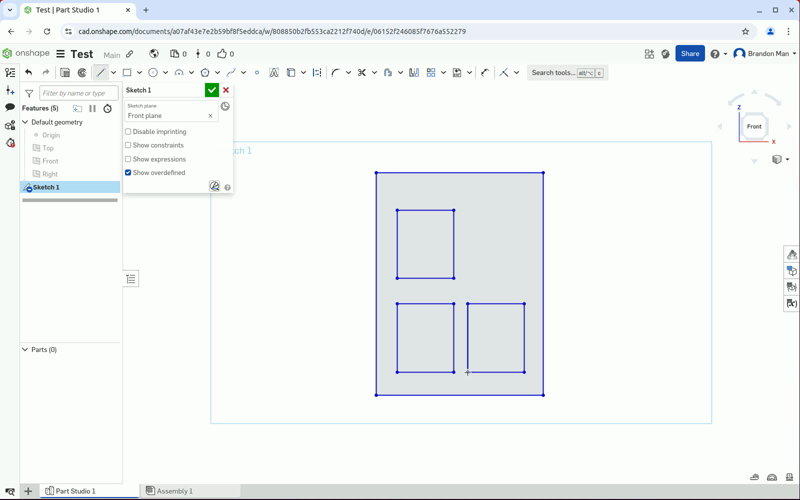
mouse_move(467, 278)
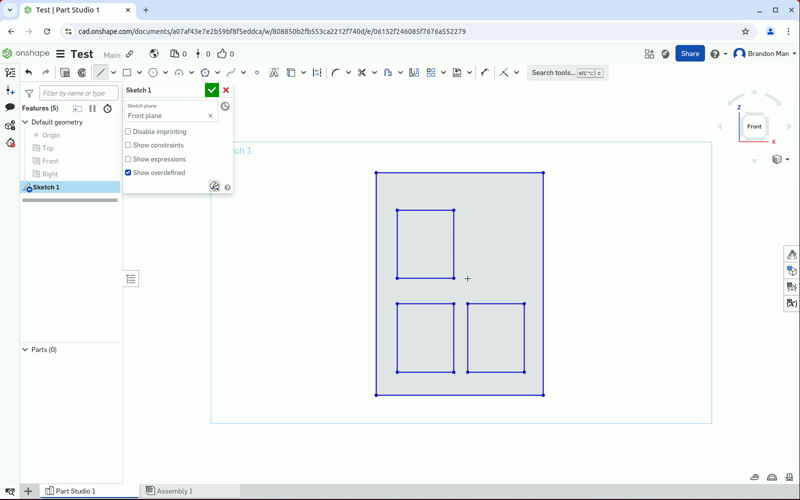
click(467, 278)
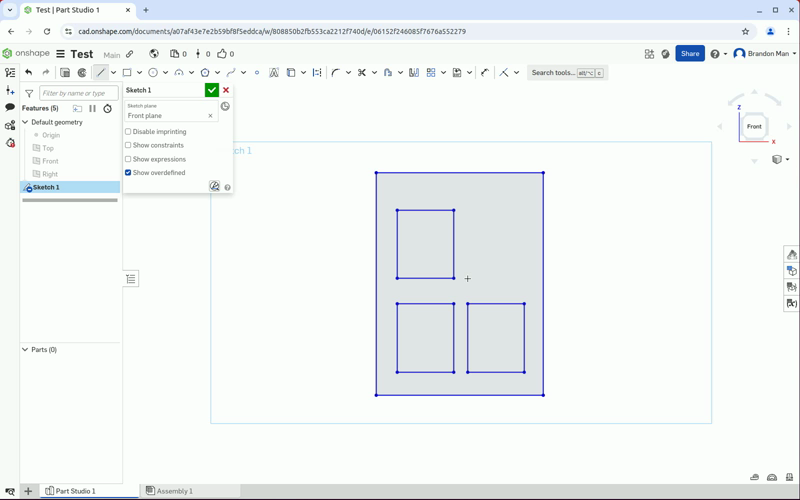
key_up(shift)
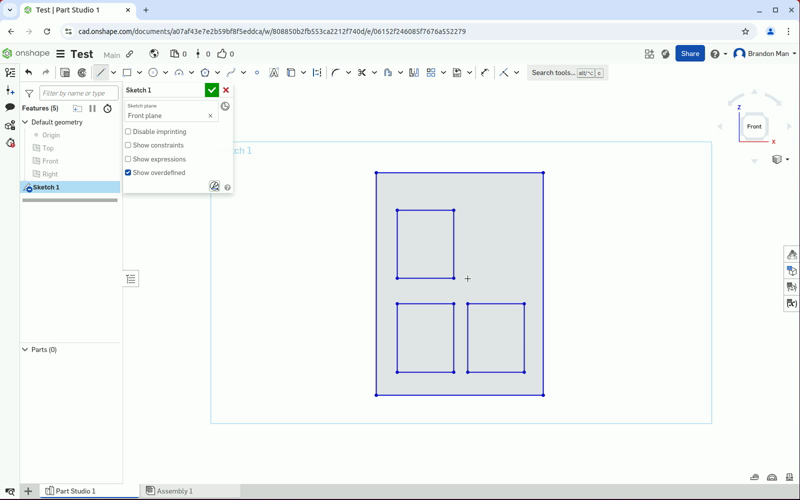
key_down(shift)
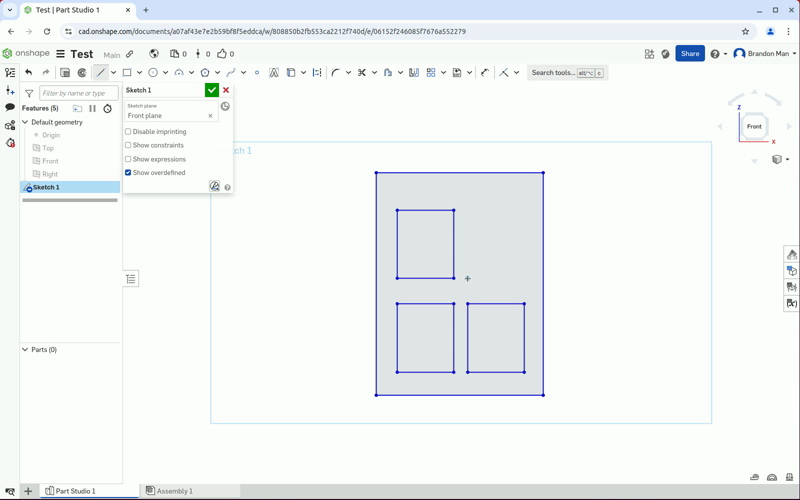
mouse_move(498, 278)
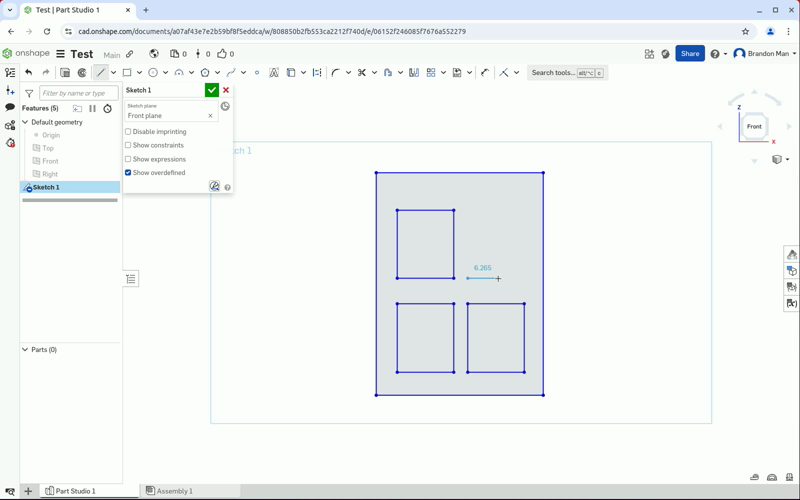
mouse_move(524, 278)
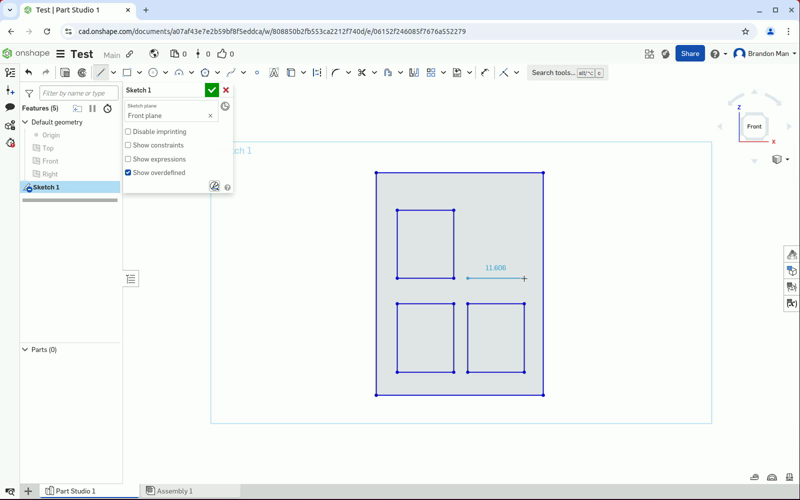
click(524, 278)
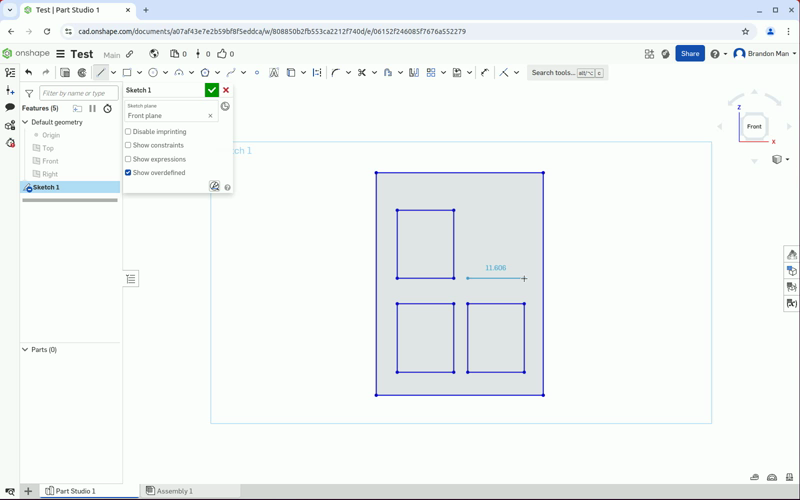
key_up(shift)
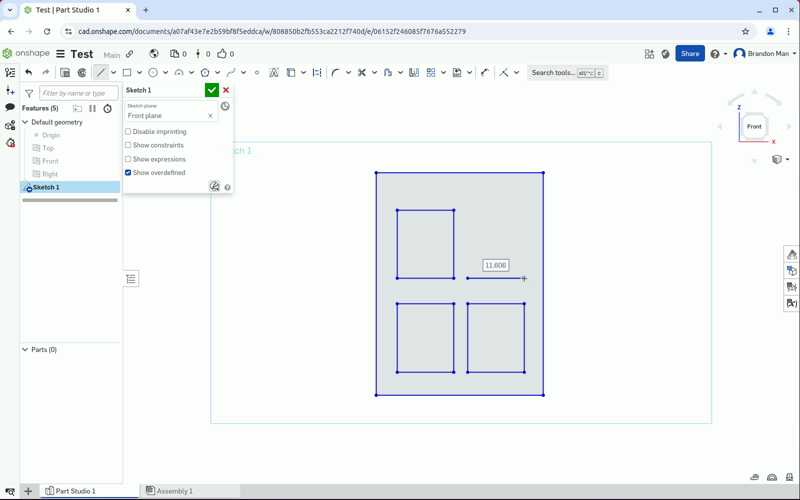
key_down(shift)
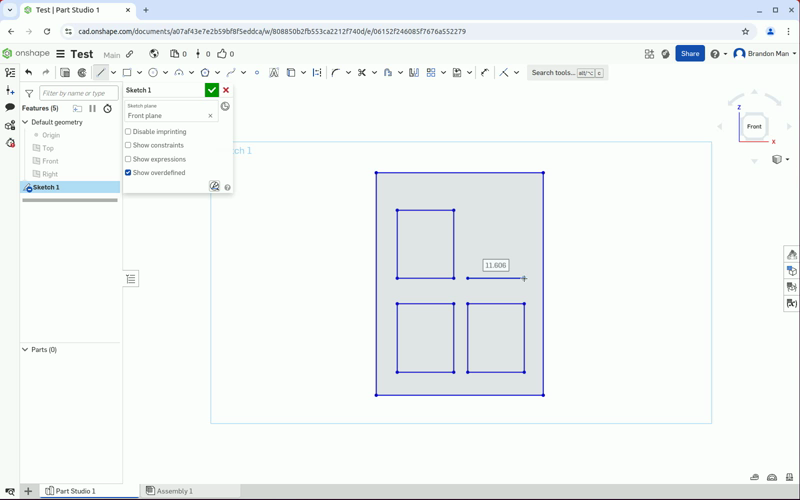
mouse_move(524, 210)
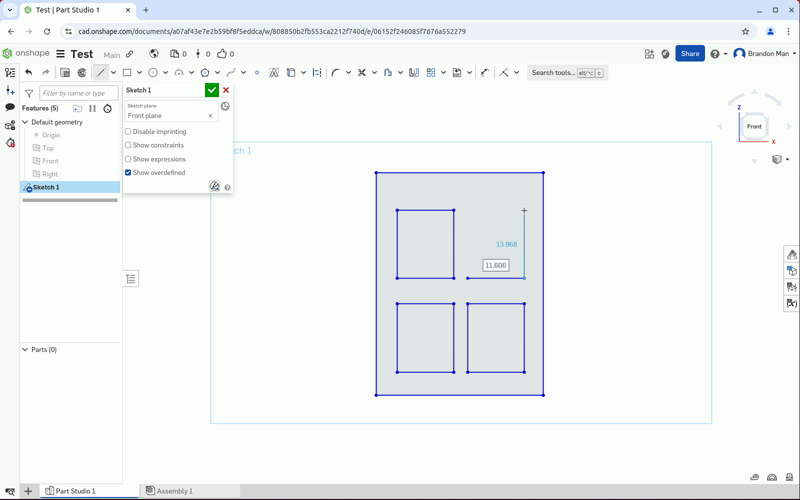
click(524, 210)
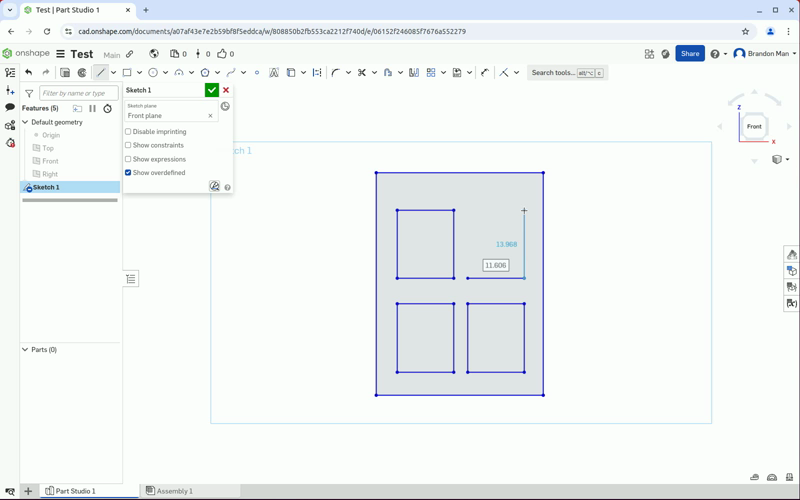
key_up(shift)
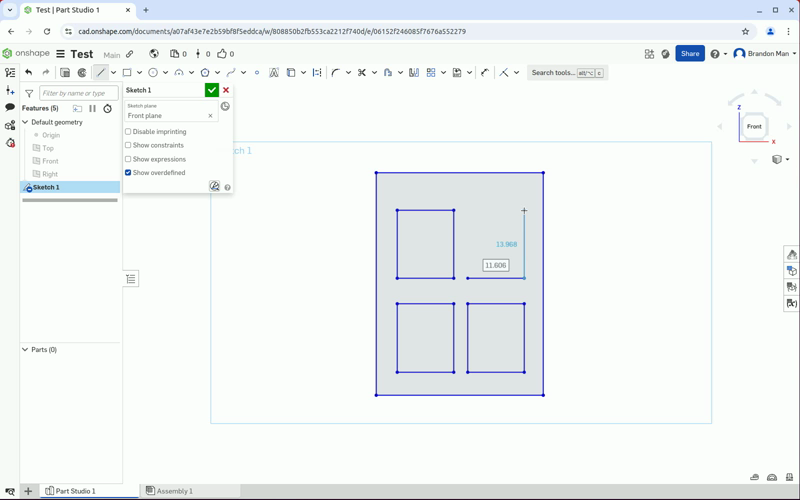
key_down(shift)
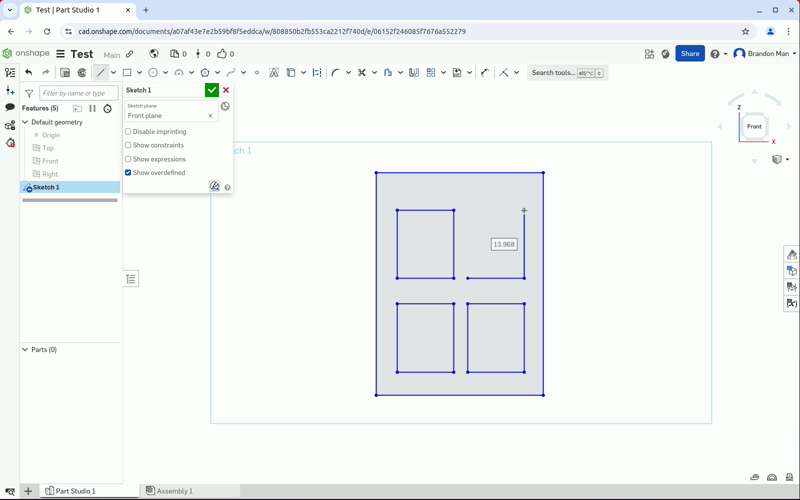
mouse_move(554, 210)
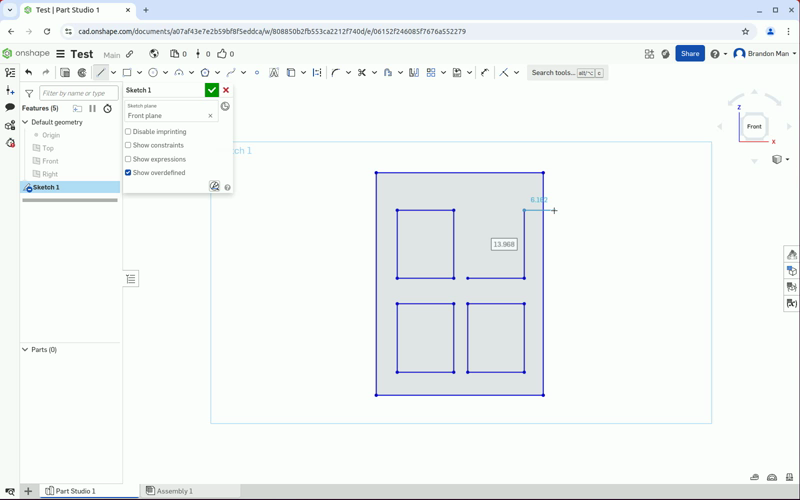
mouse_move(467, 210)
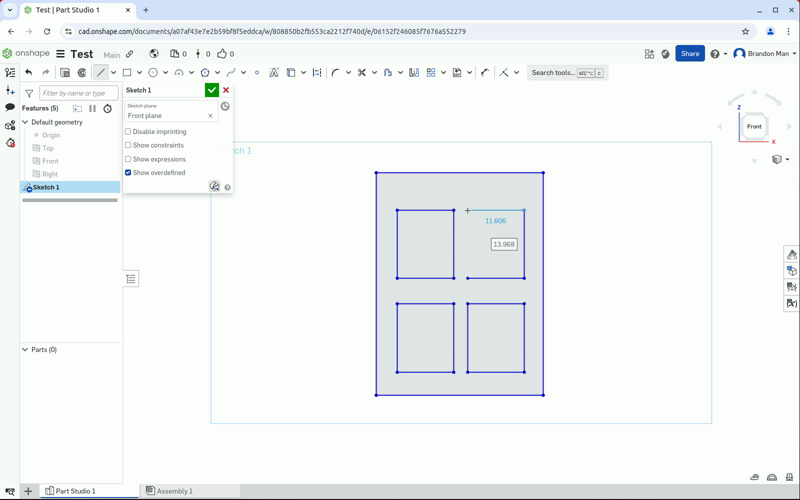
click(467, 210)
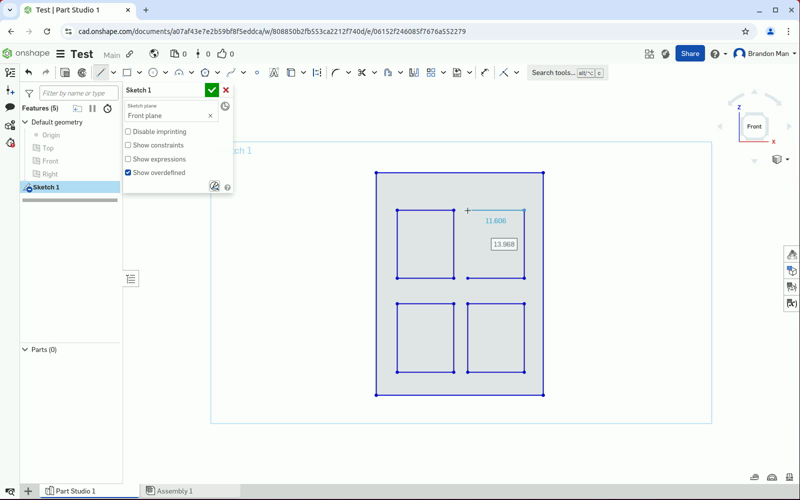
key_up(shift)
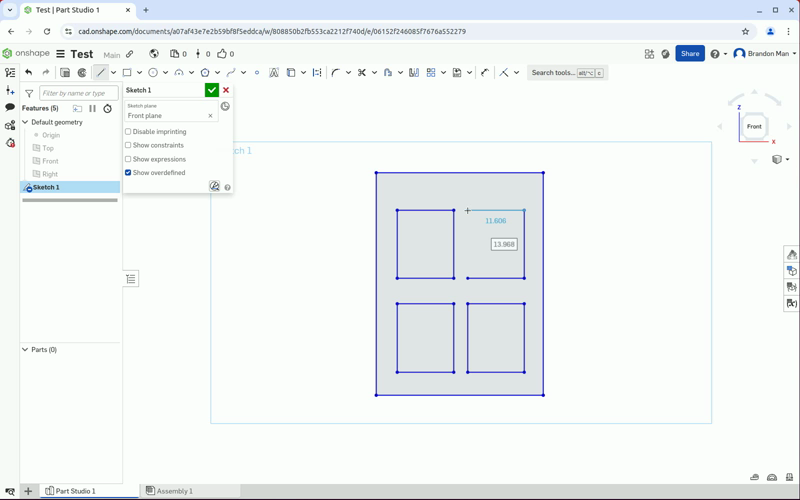
key_down(shift)
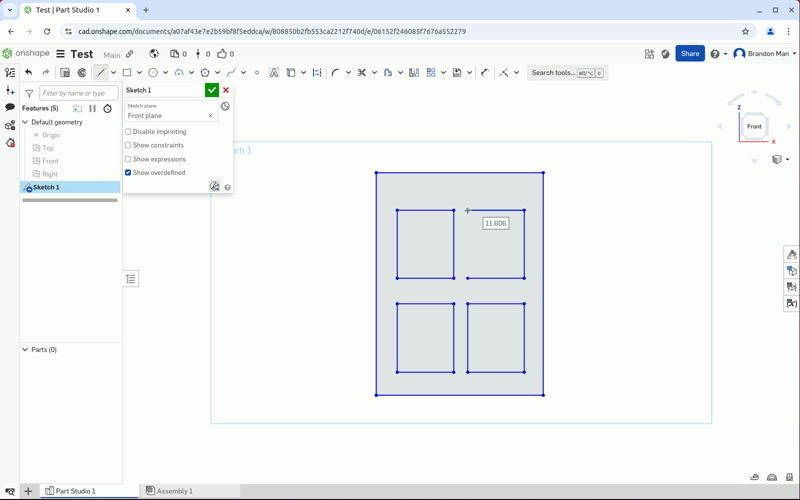
mouse_move(467, 278)
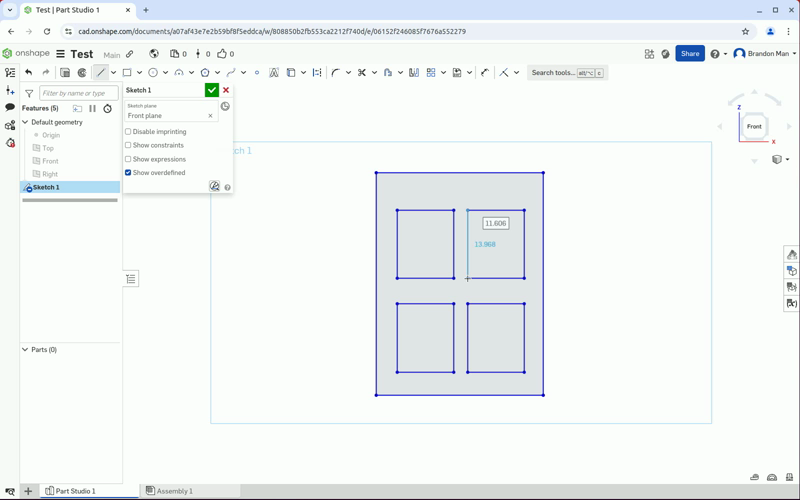
key_up(shift)
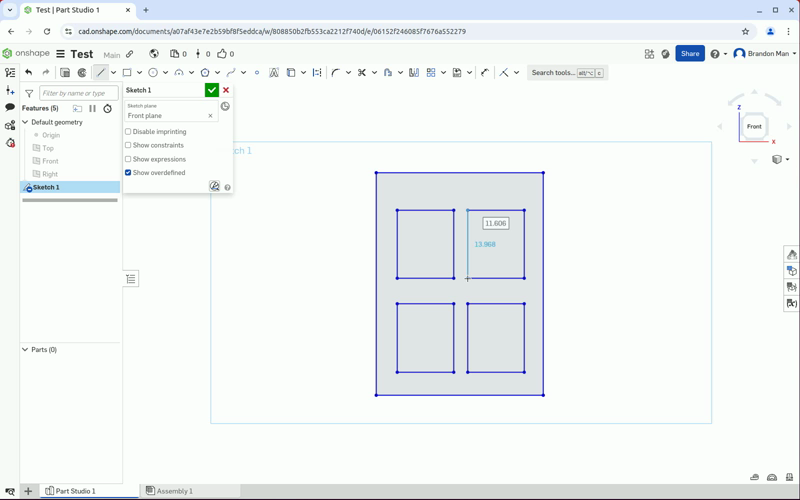
click(467, 278)
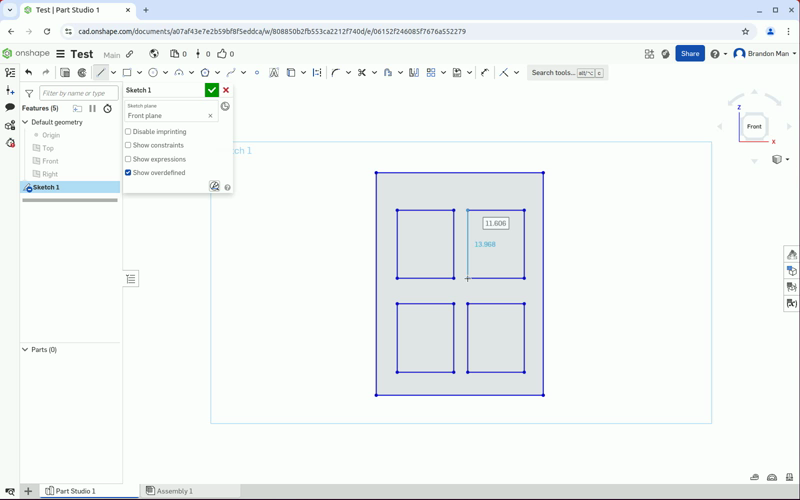
key(esc)
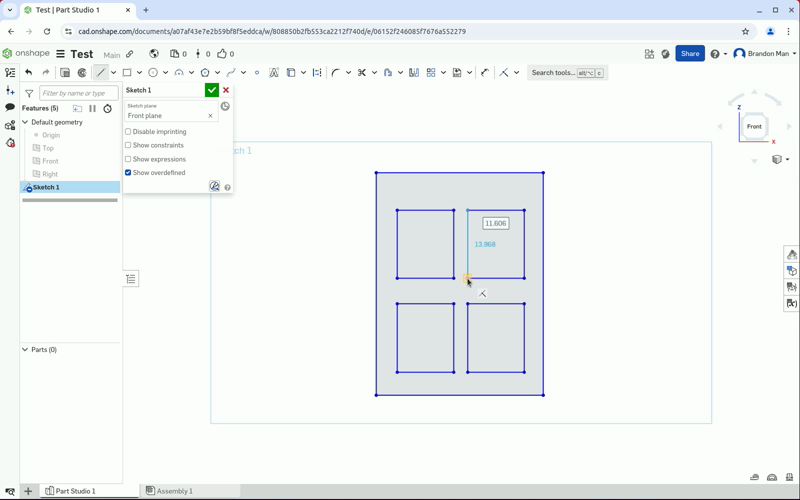
mouse_move(482, 193)
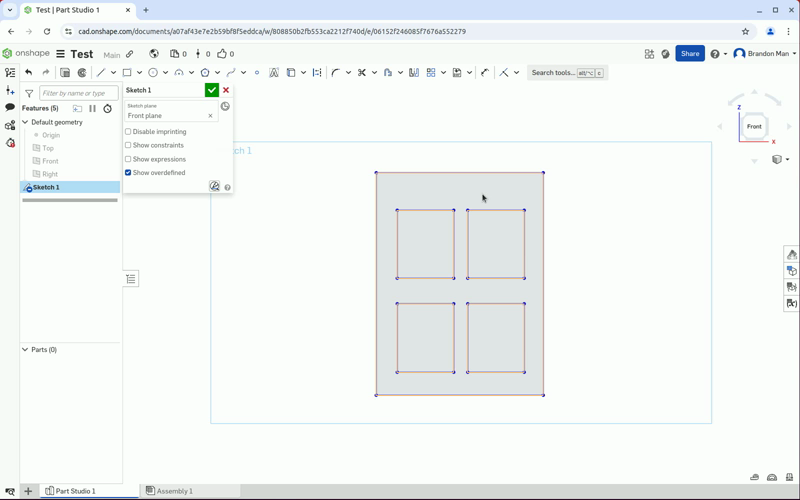
click(482, 193)
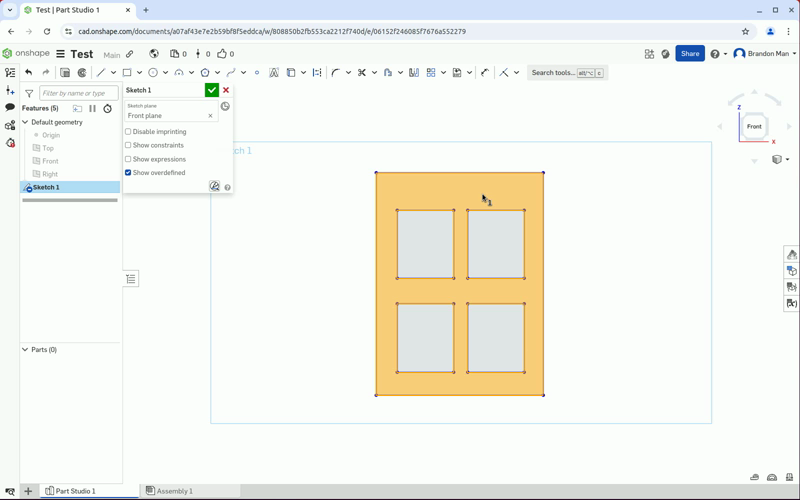
mouse_move(73, 352)
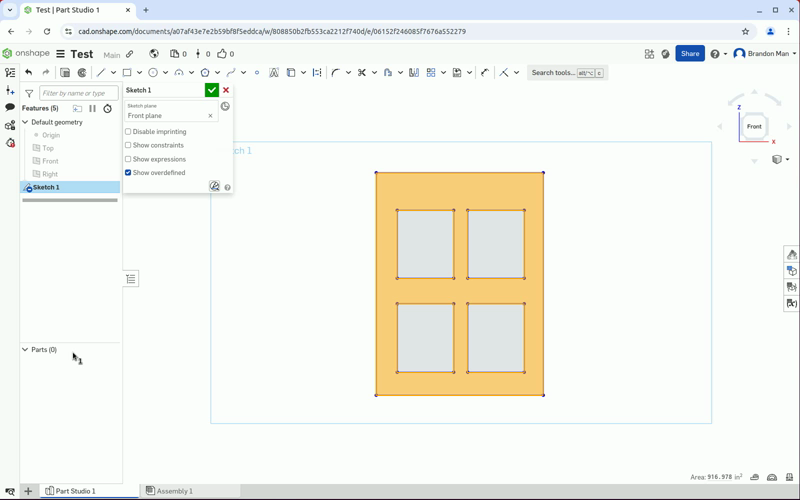
key(shift+y)
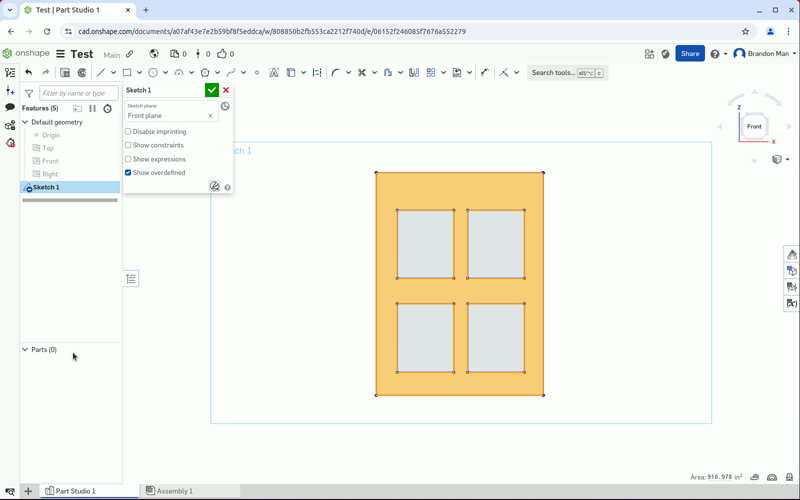
key(shift+e)
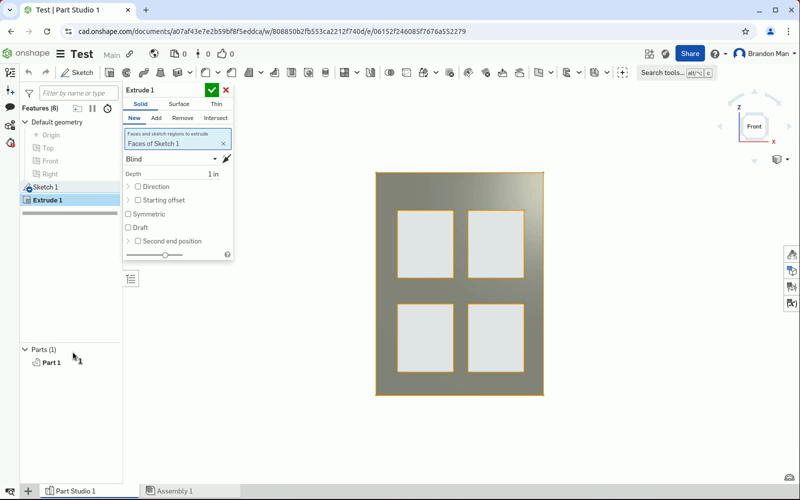
mouse_move(143, 106)
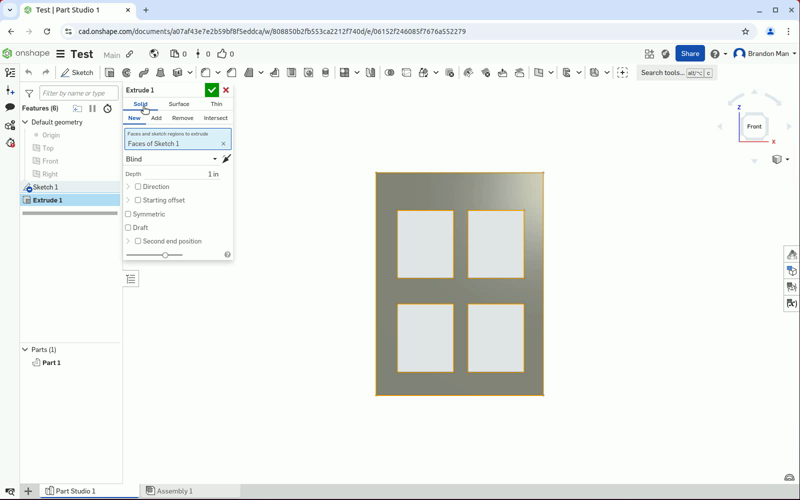
click(143, 106)
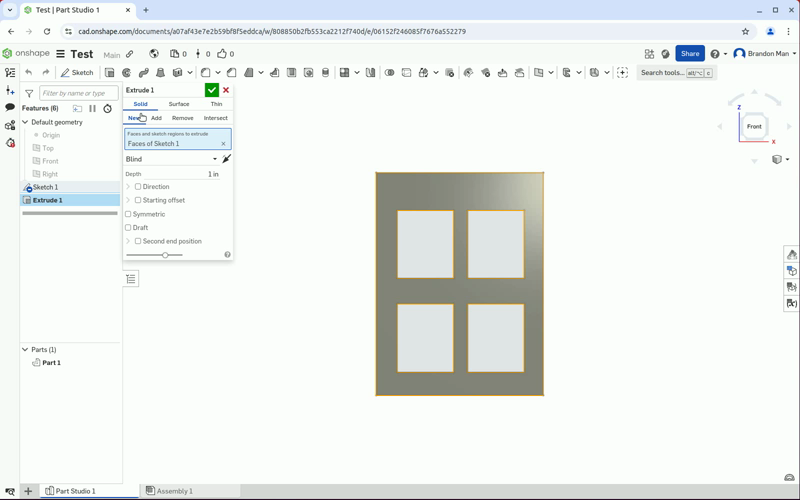
mouse_move(137, 120)
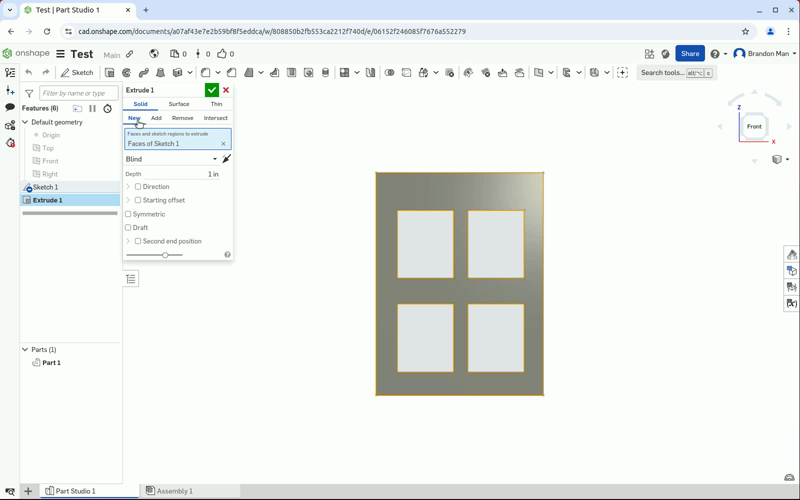
click(137, 120)
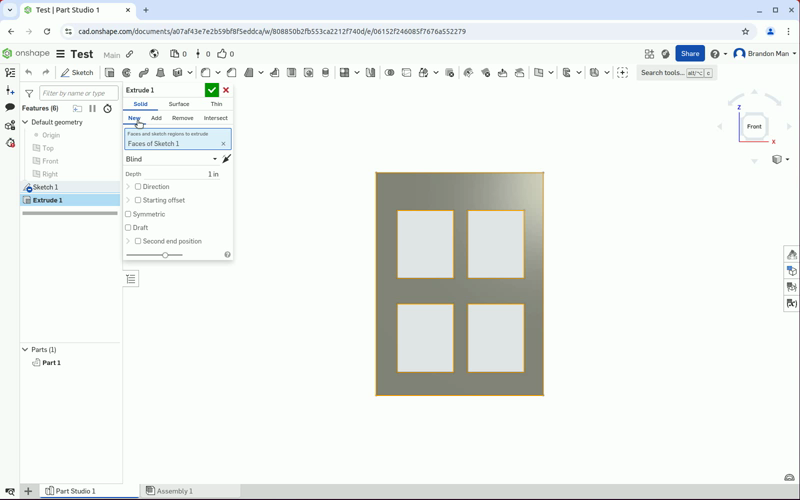
key(tab, 4)
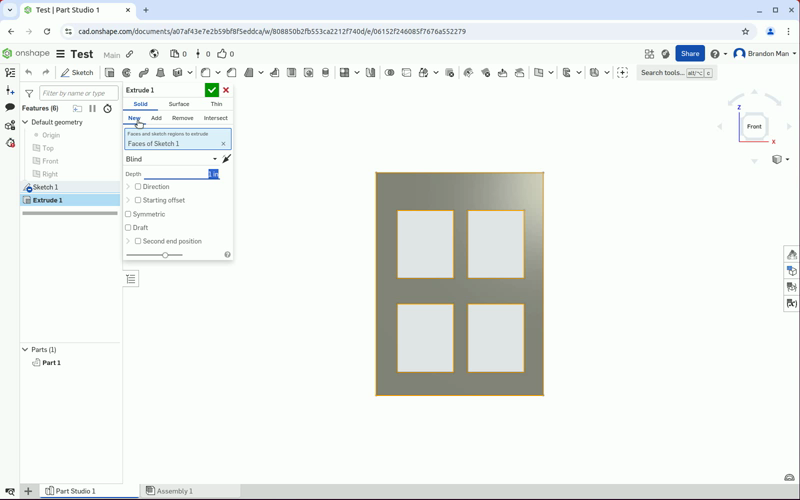
text(-11.554)
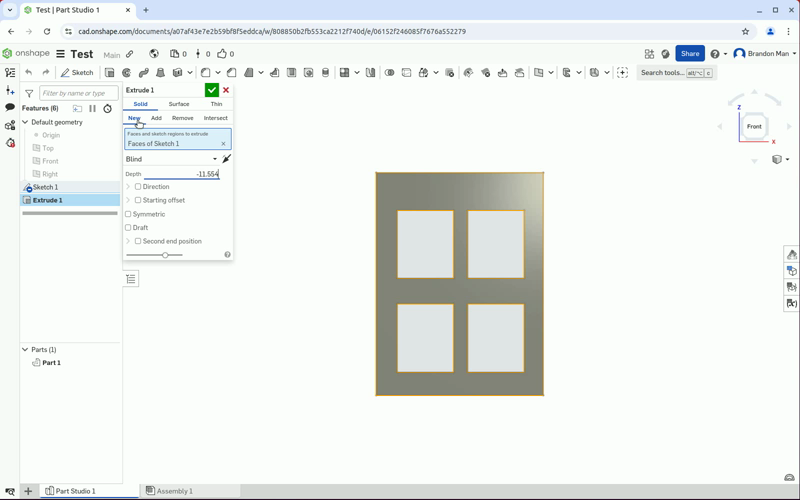
key(enter)
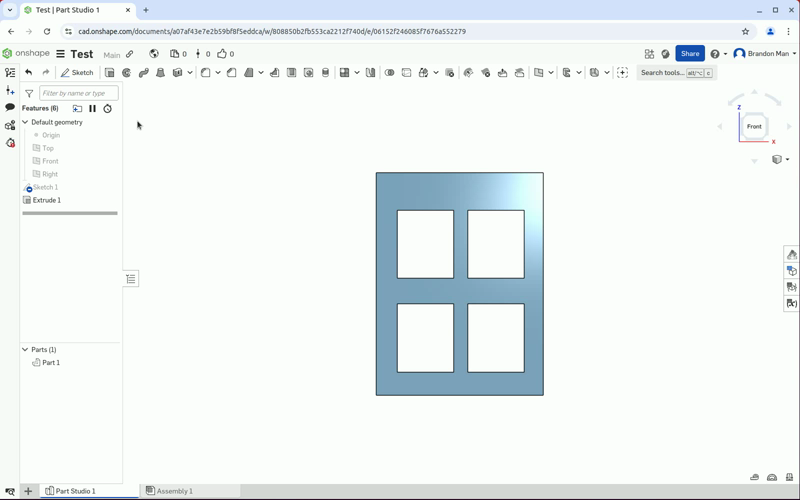
key(shift+h)
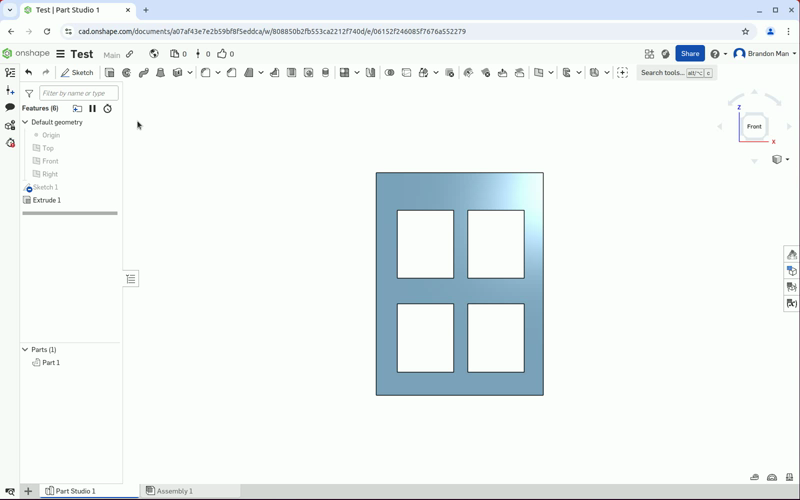
key(shift+h)
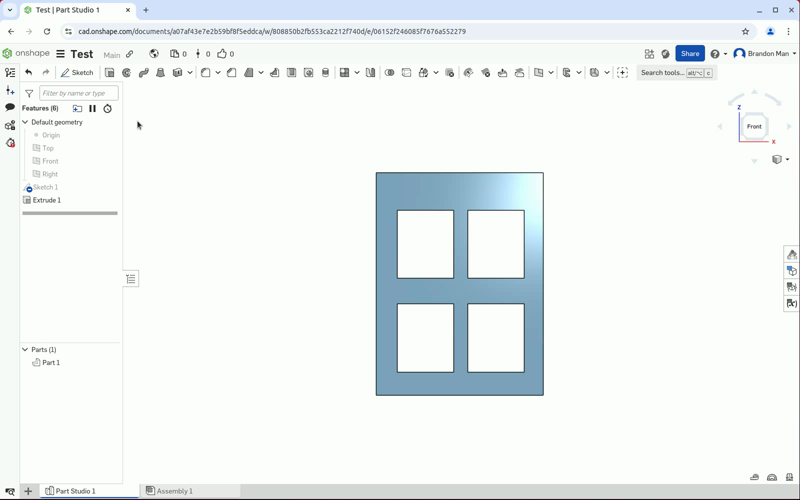
mouse_move(73, 189)
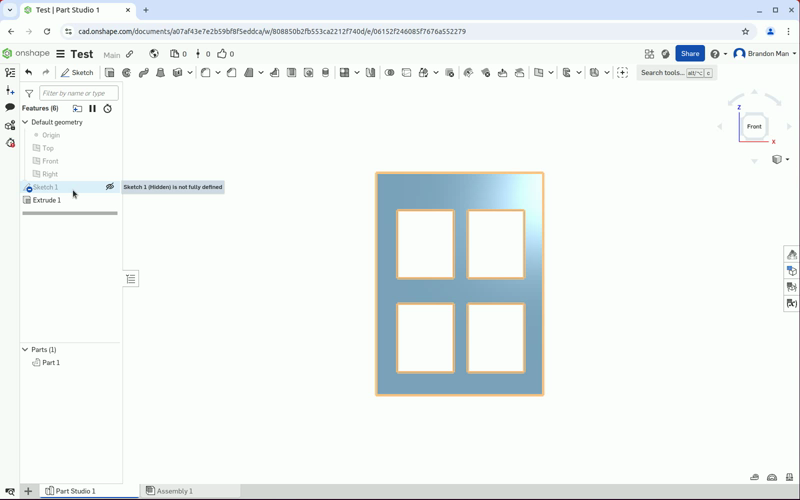
click(73, 189)
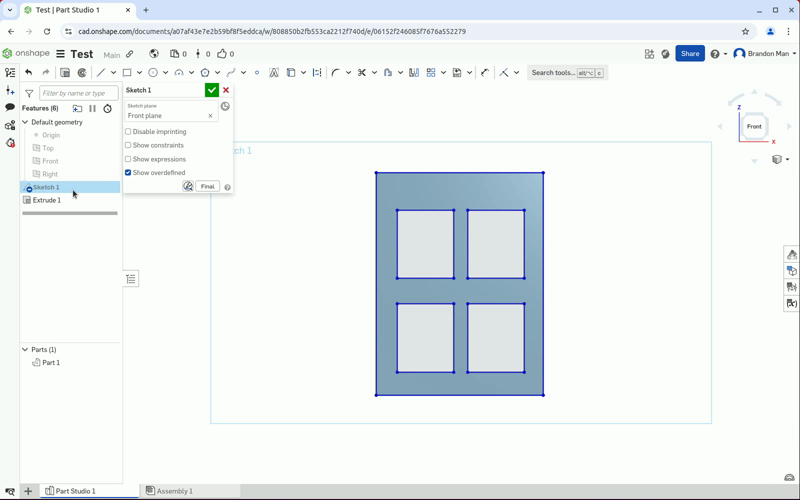
mouse_move(229, 92)
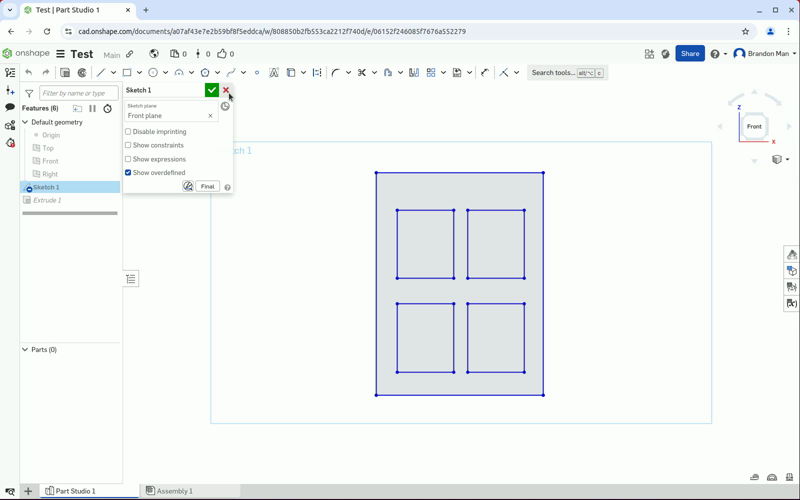
click(229, 92)
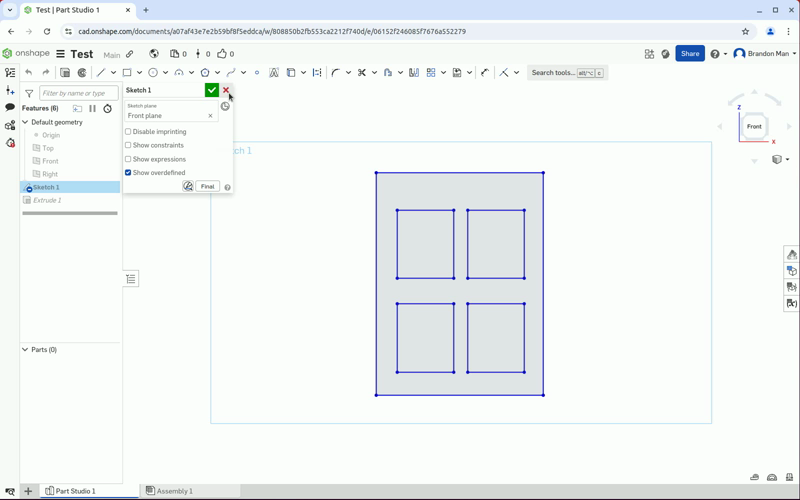
key(shift+s)
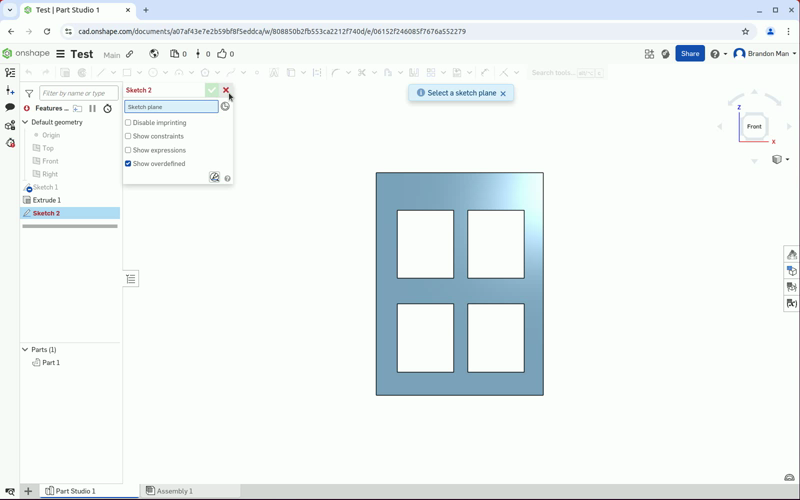
mouse_move(73, 163)
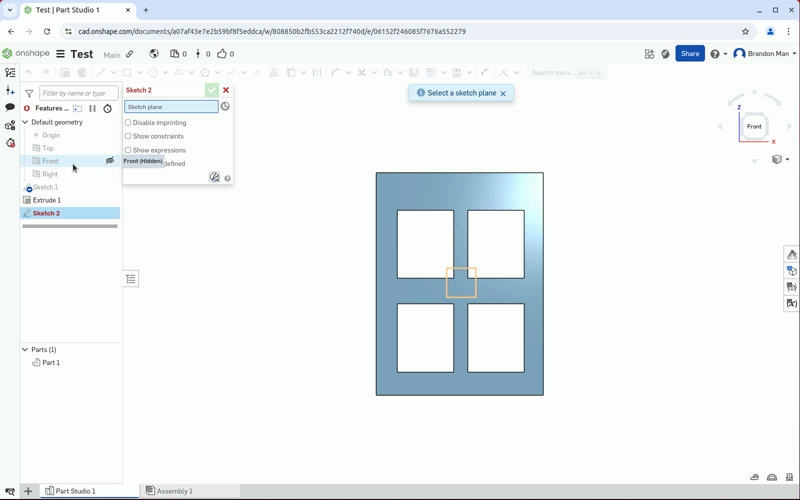
click(73, 163)
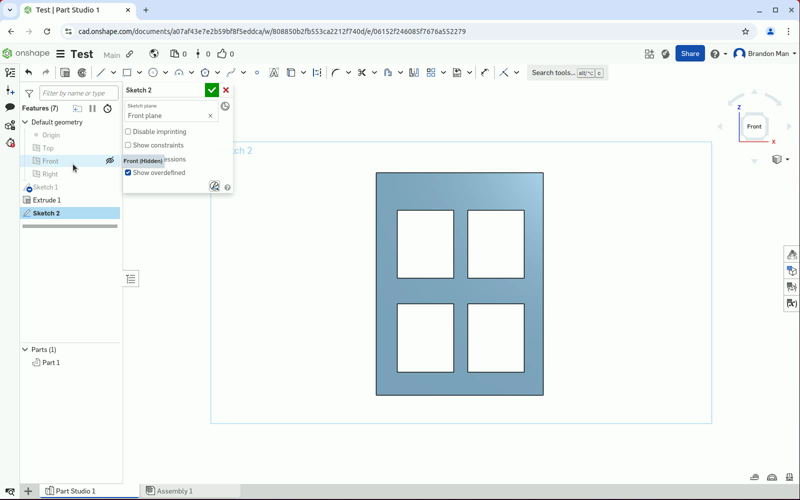
mouse_move(73, 352)
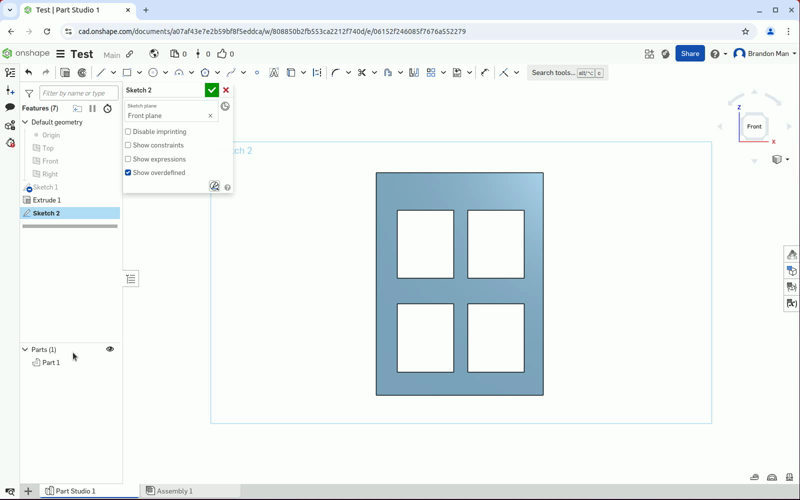
key(y)
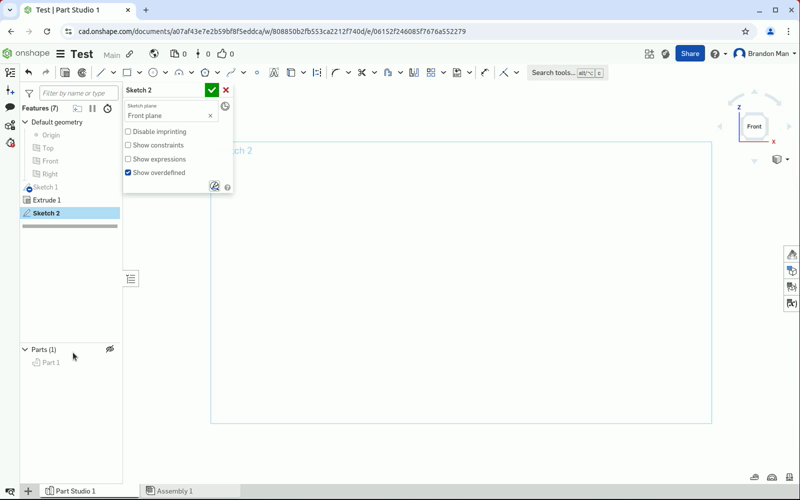
key(l)
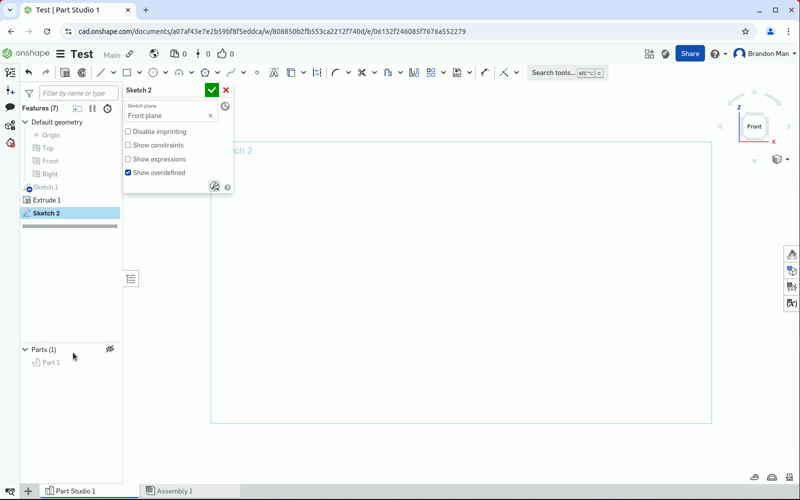
key_down(shift)
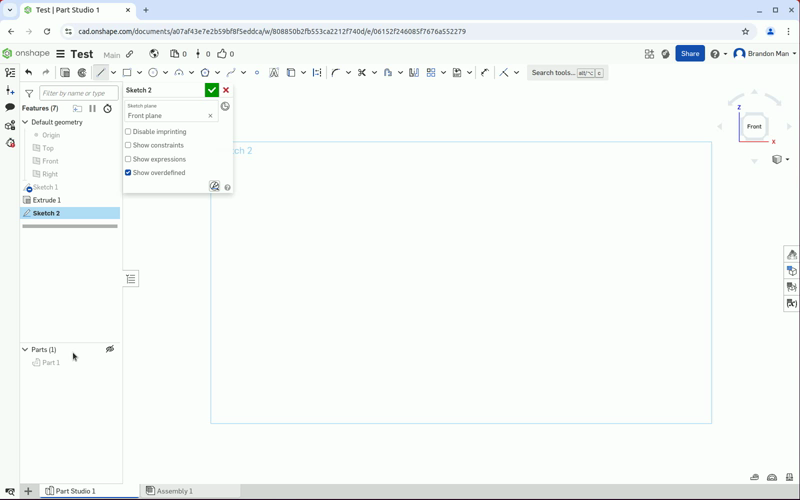
mouse_move(376, 395)
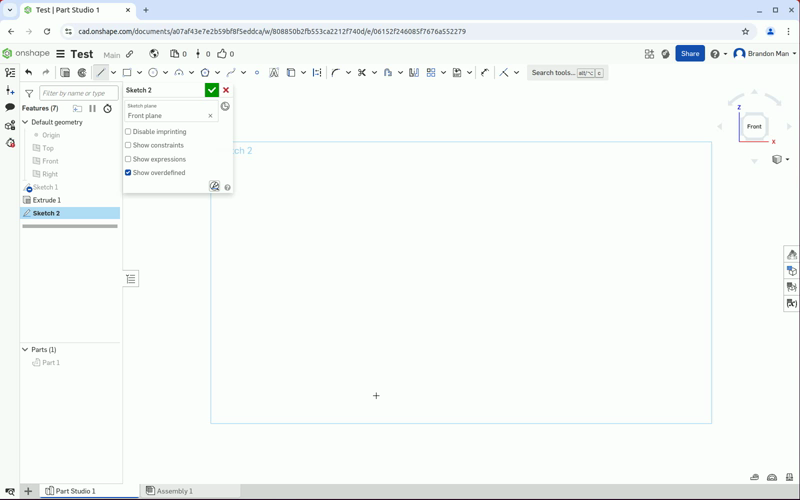
click(376, 395)
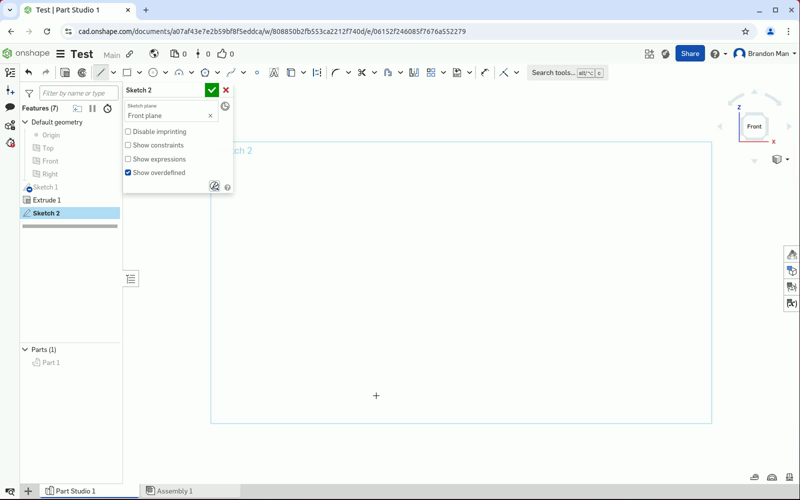
key_up(shift)
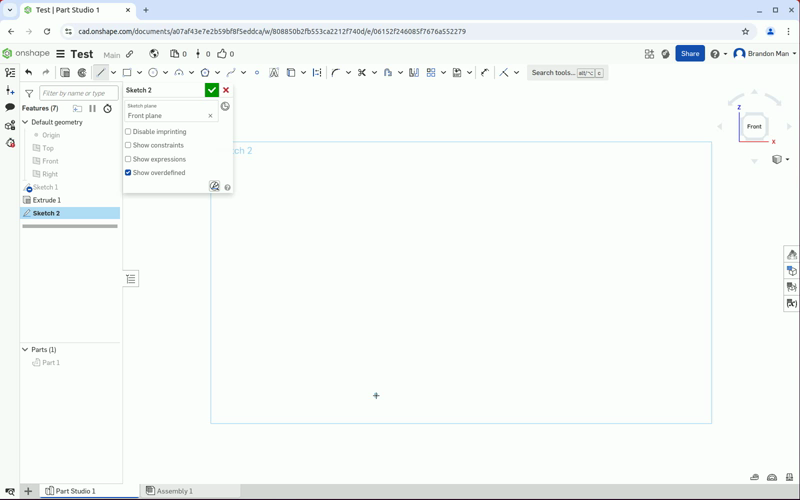
key_down(shift)
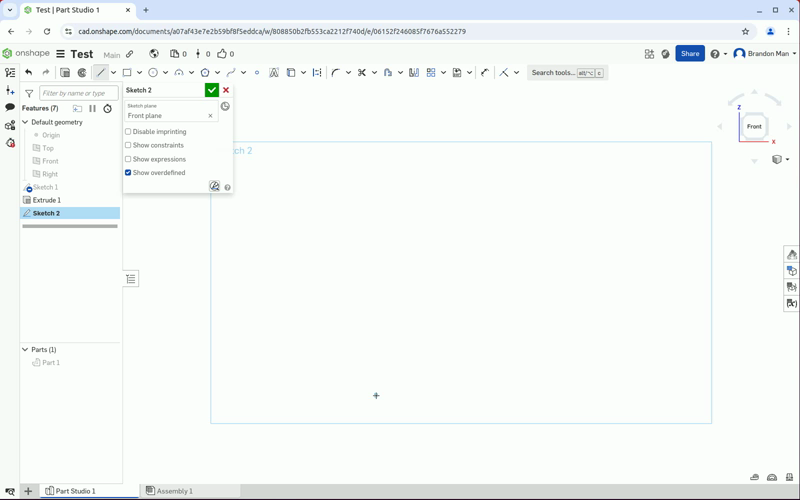
mouse_move(543, 395)
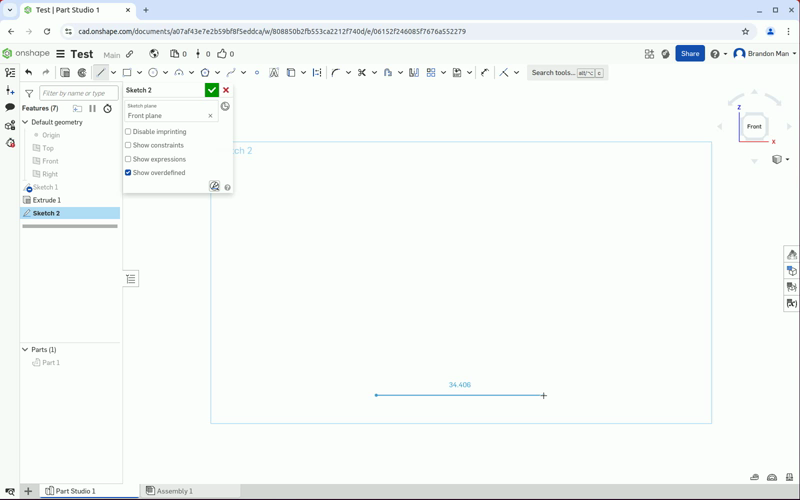
click(543, 395)
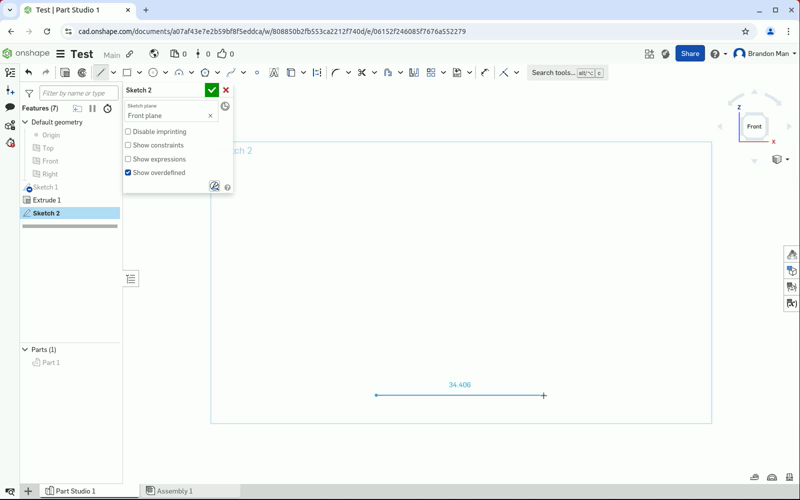
key_up(shift)
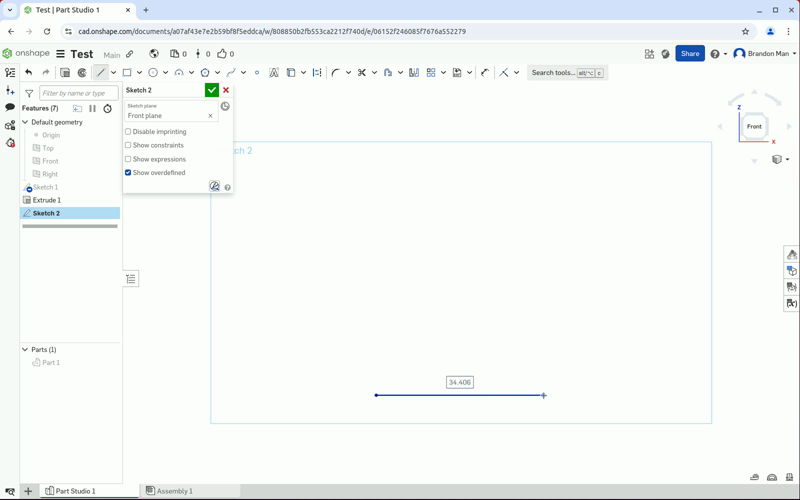
key_down(shift)
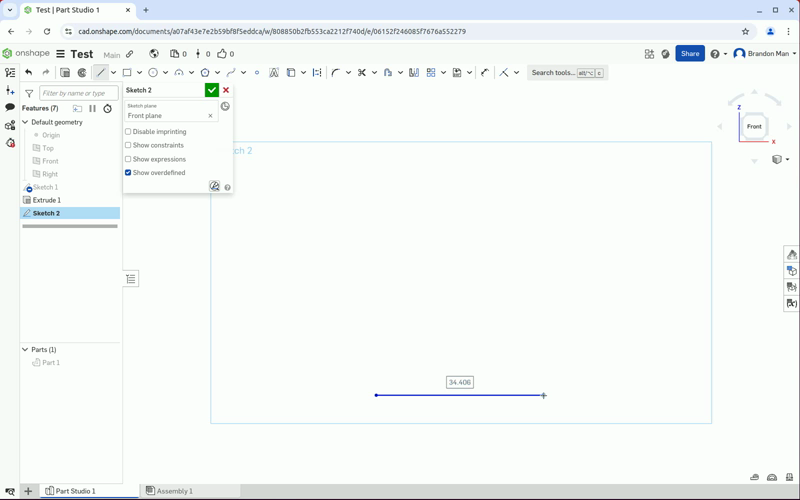
mouse_move(543, 171)
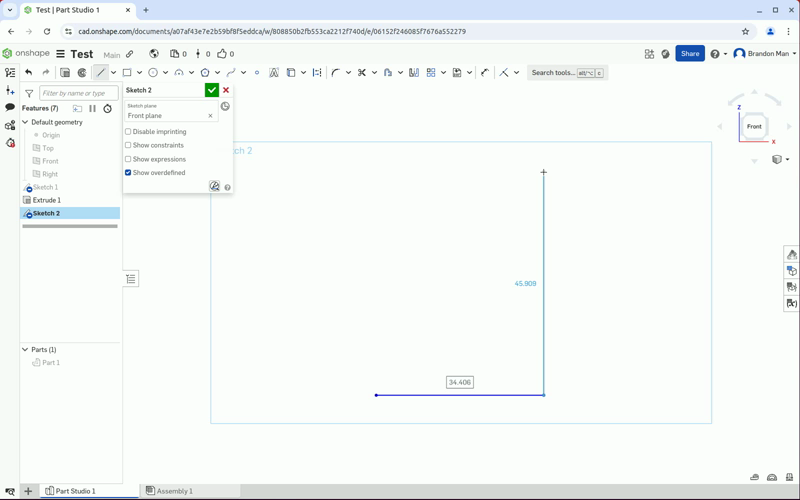
click(543, 171)
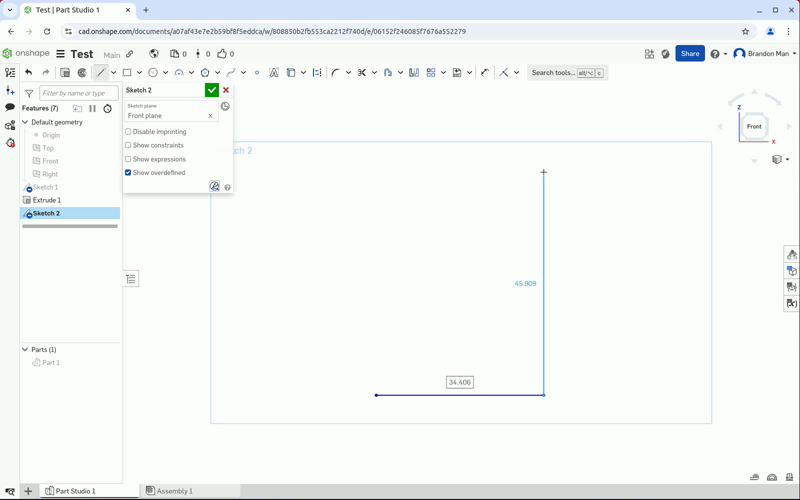
key_up(shift)
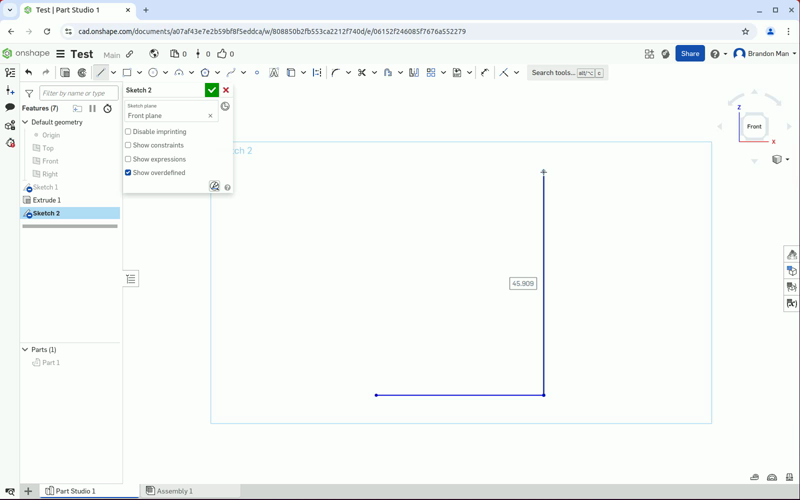
key_down(shift)
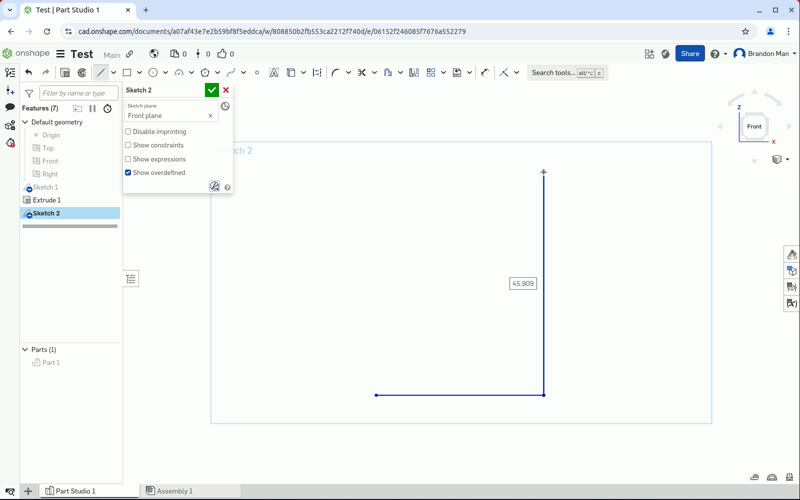
mouse_move(376, 171)
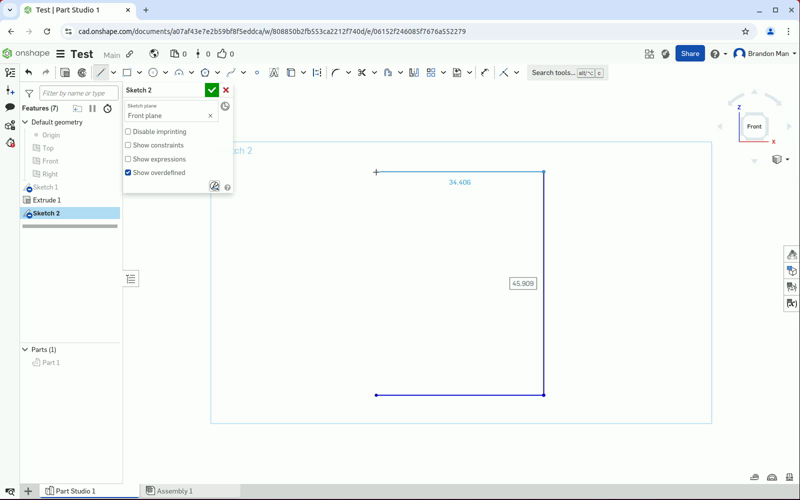
click(376, 171)
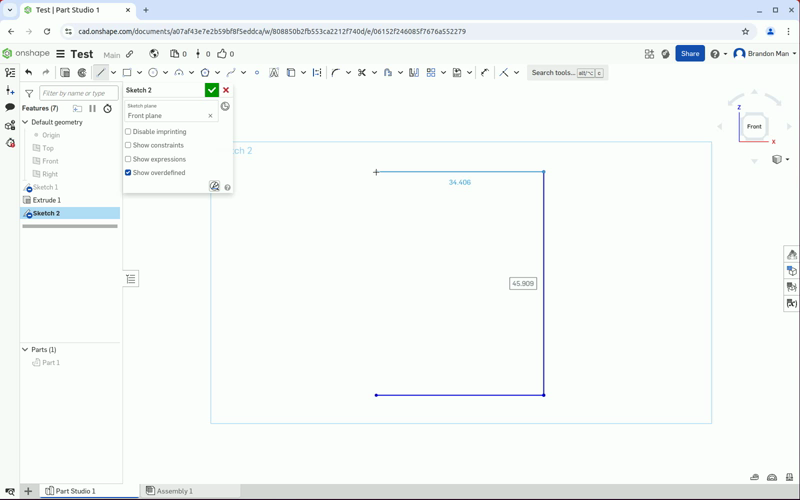
key_up(shift)
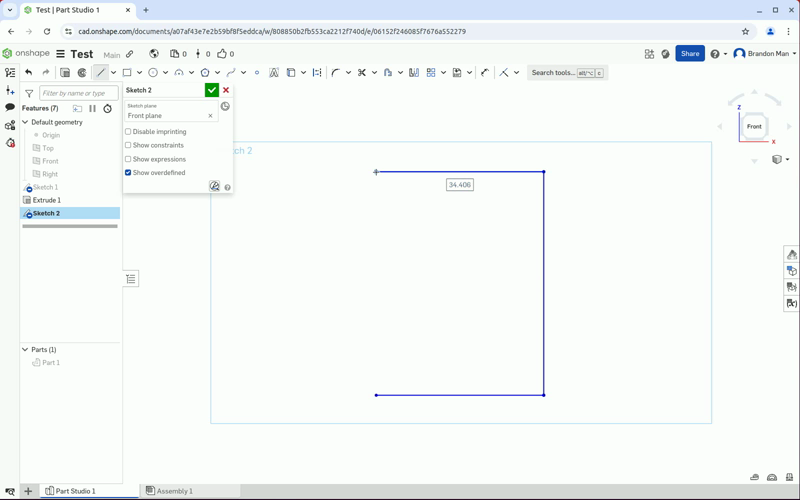
key_down(shift)
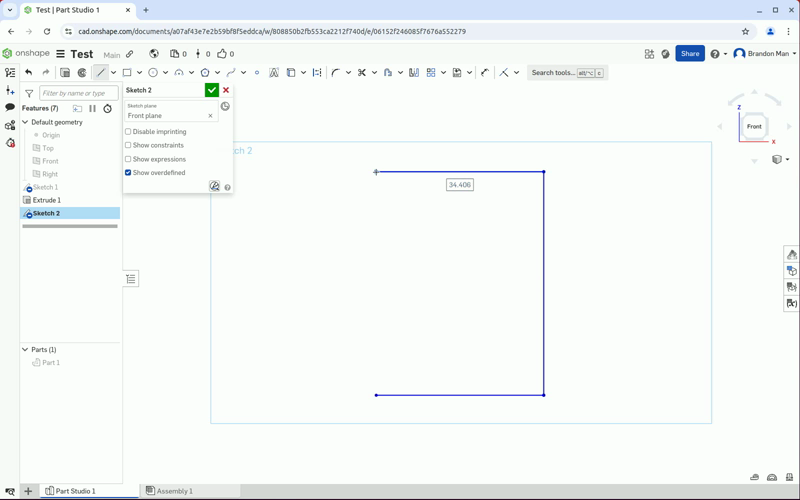
mouse_move(376, 395)
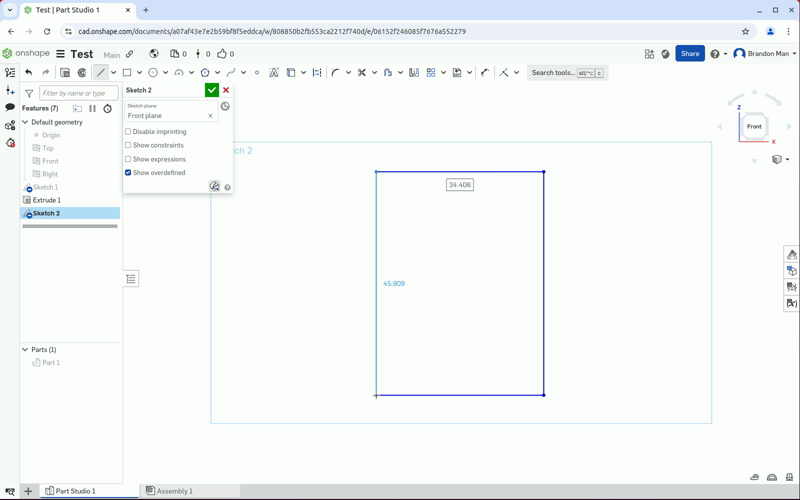
key_up(shift)
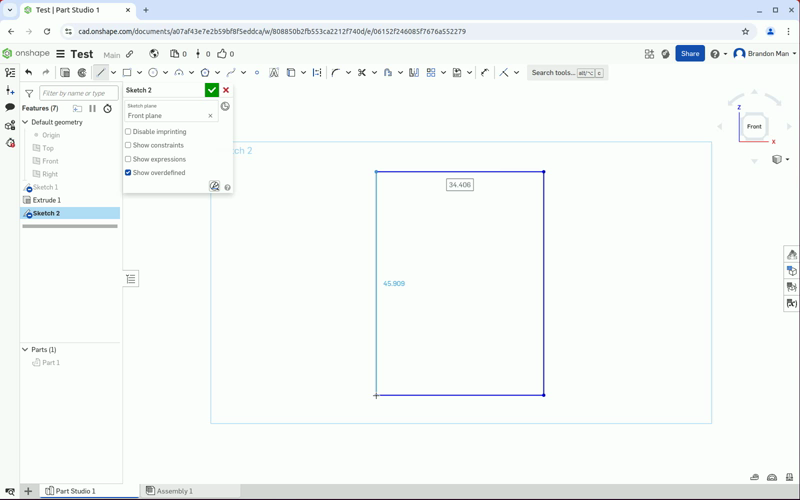
click(376, 395)
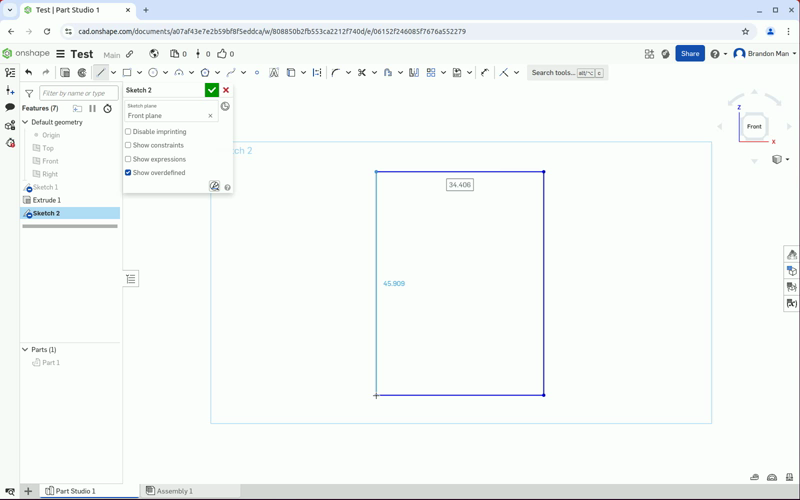
key(esc)
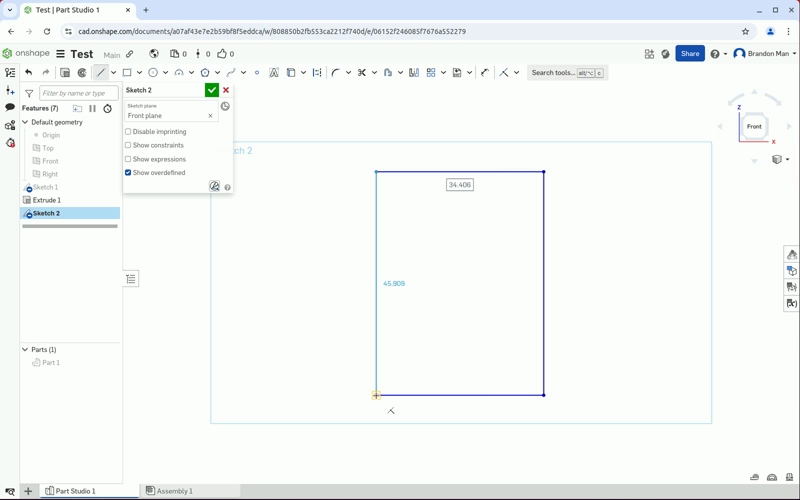
mouse_move(423, 234)
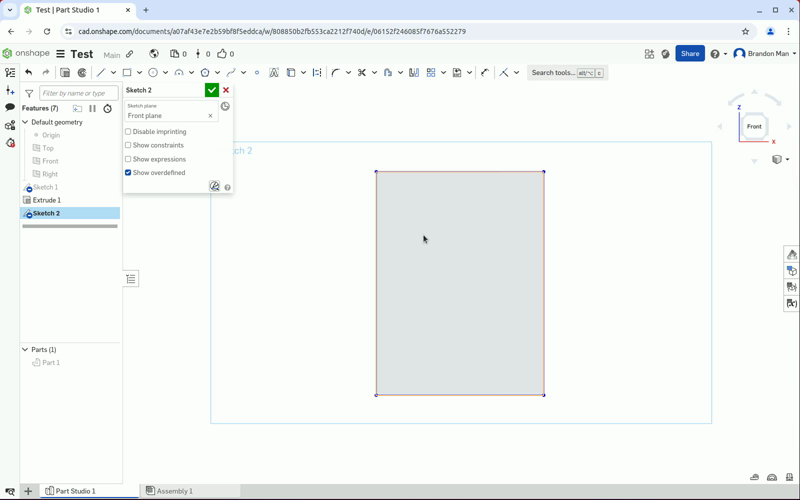
click(423, 234)
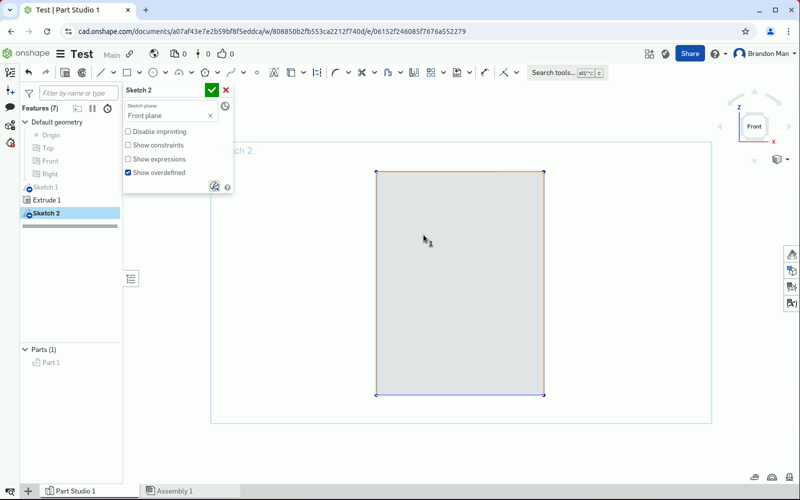
mouse_move(73, 352)
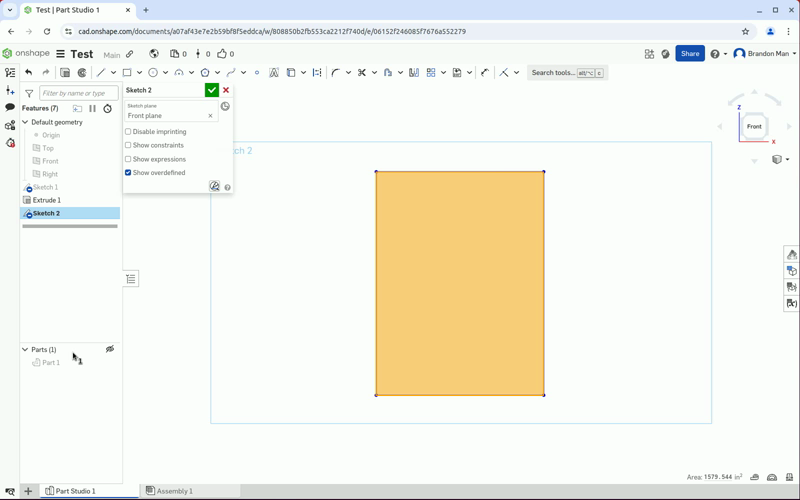
key(shift+y)
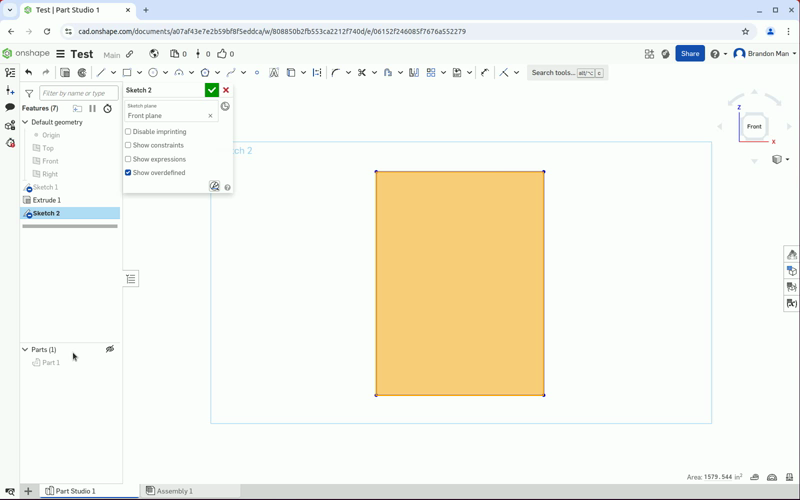
key(shift+e)
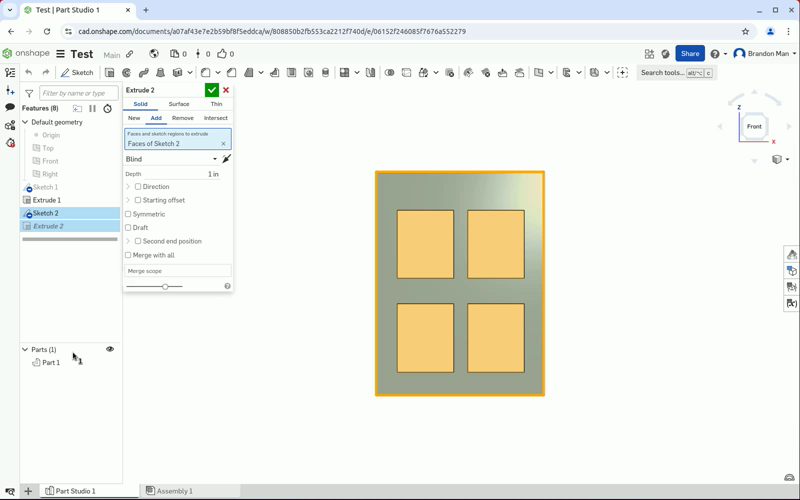
mouse_move(143, 106)
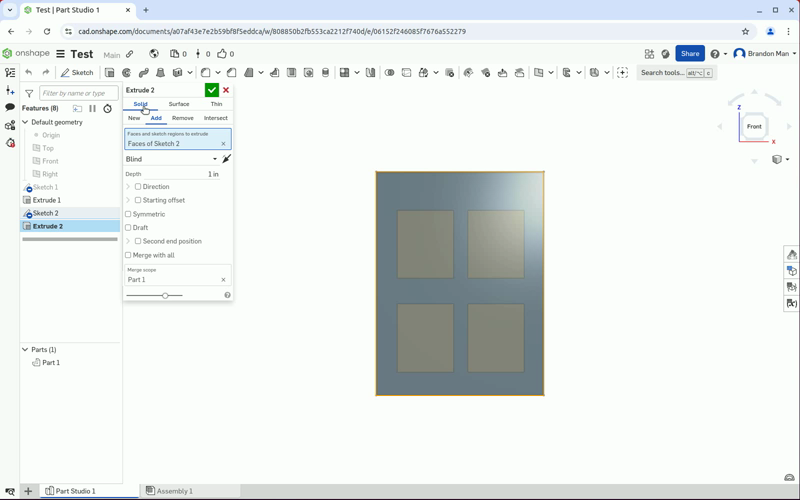
click(143, 106)
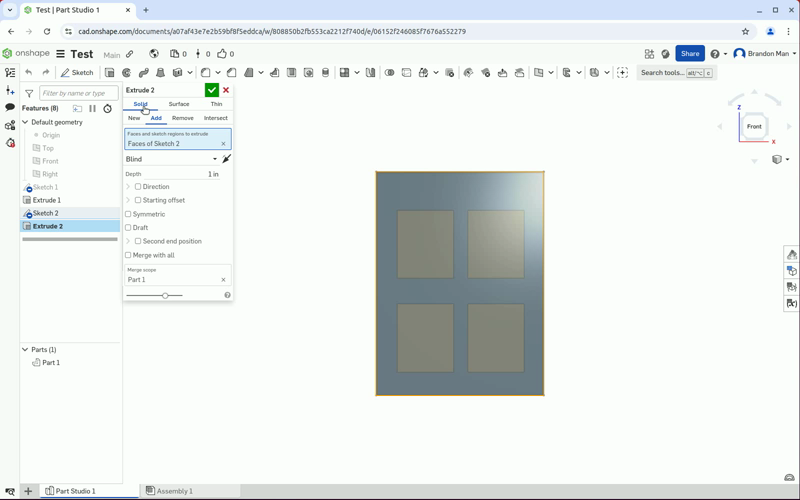
mouse_move(137, 120)
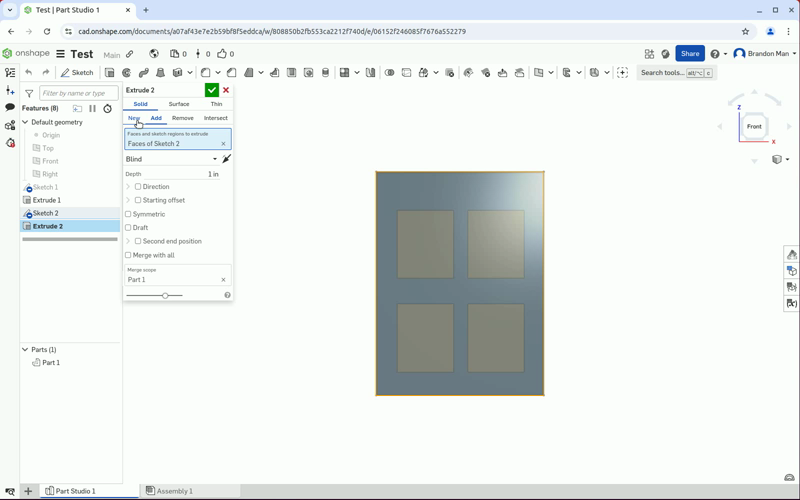
click(137, 120)
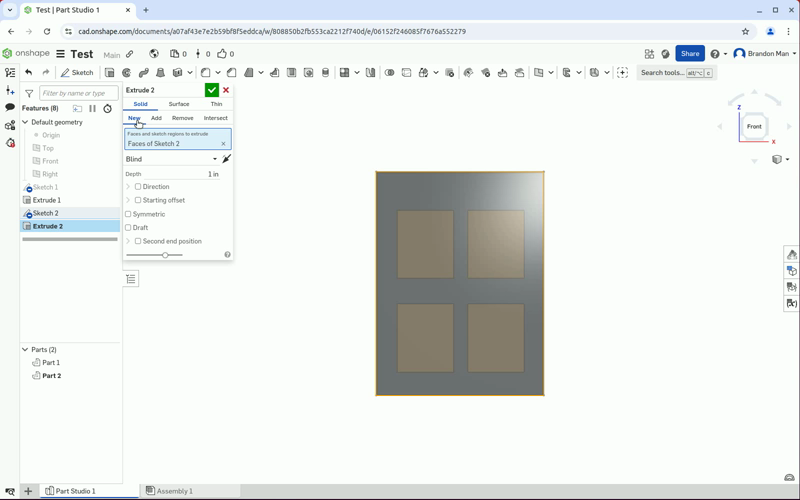
key(tab, 4)
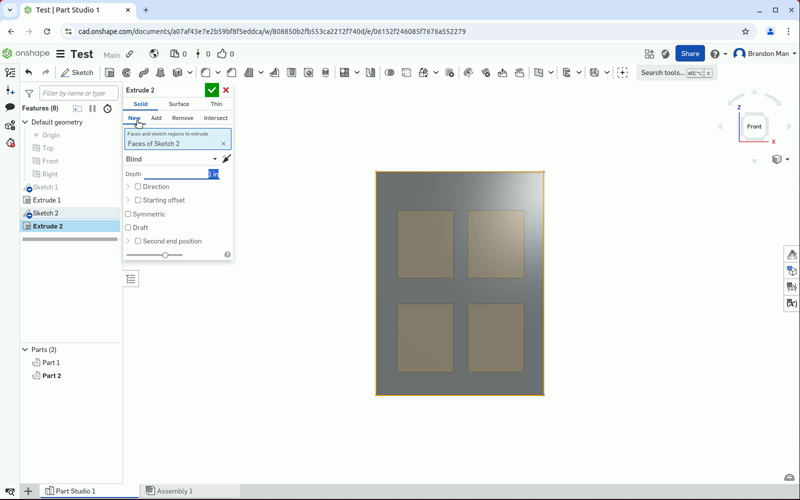
text(2.889)
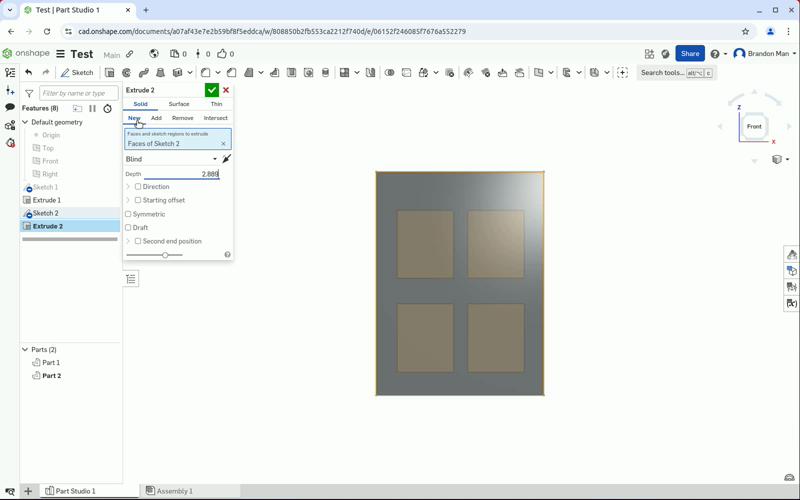
key(enter)
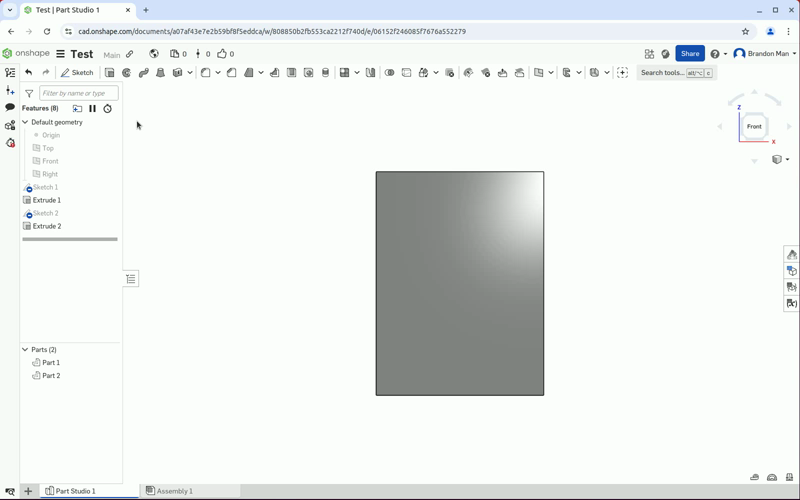
key(shift+h)
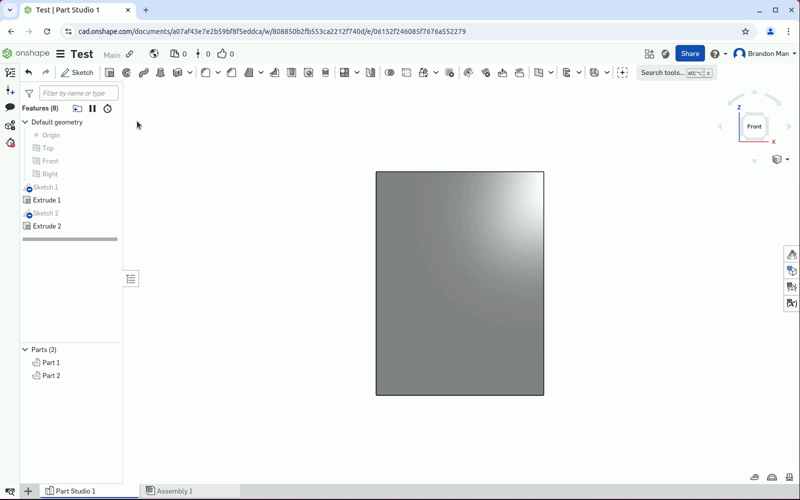
key(shift+h)
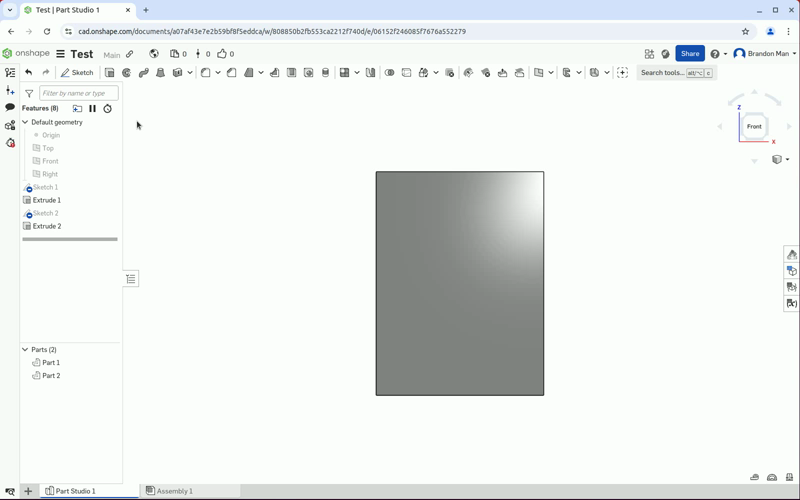
key(shift+7)
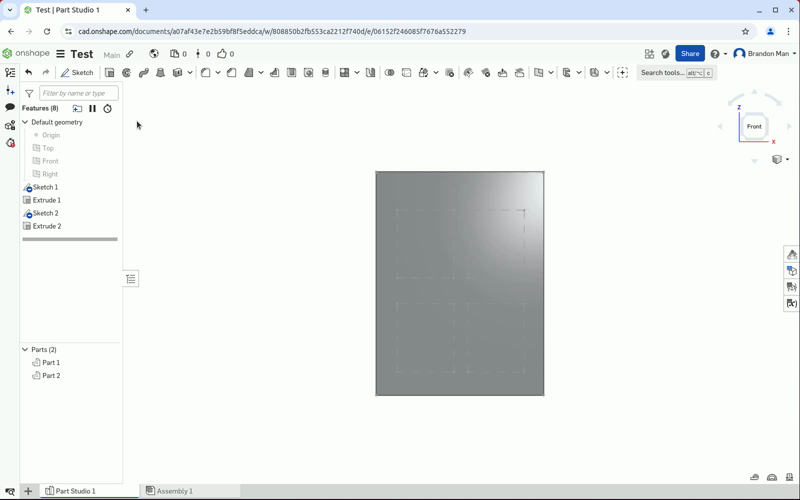
key(left, 2)
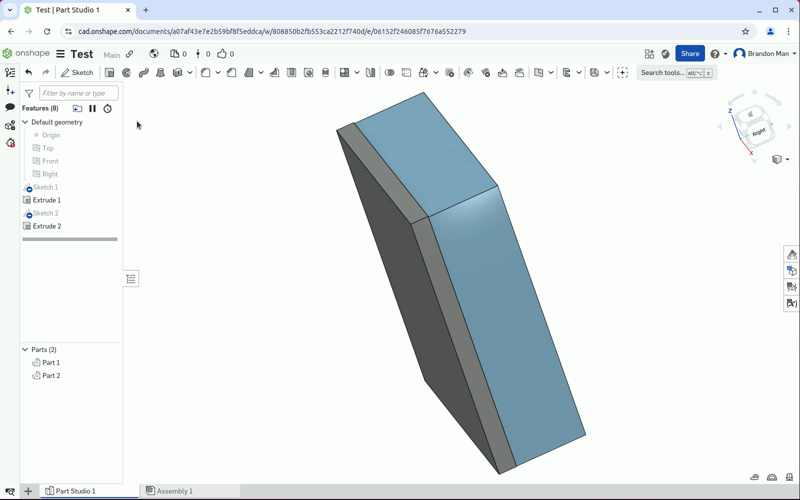
key(down, 2)
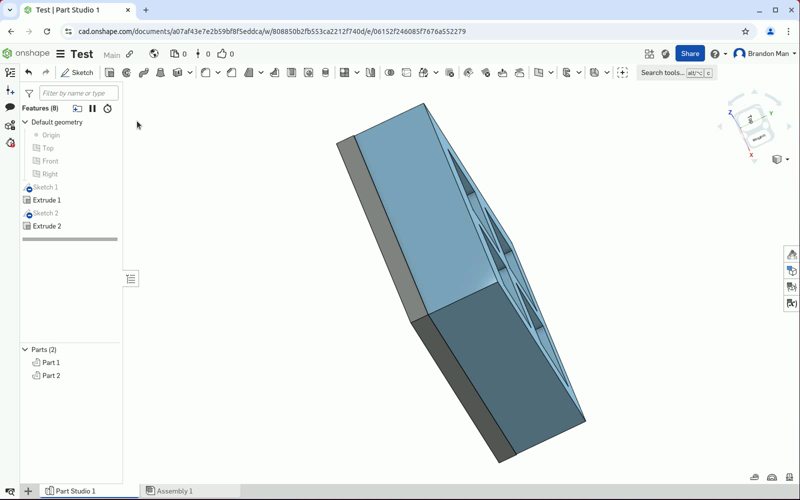
key(up, 2)
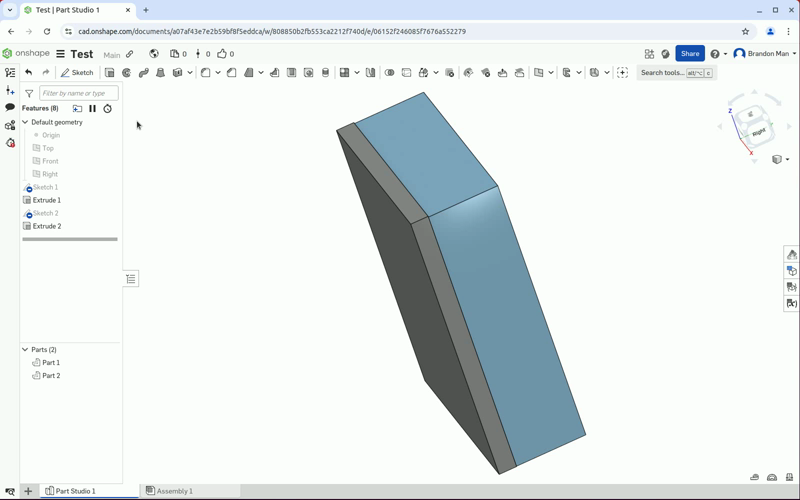
key(right, 2)
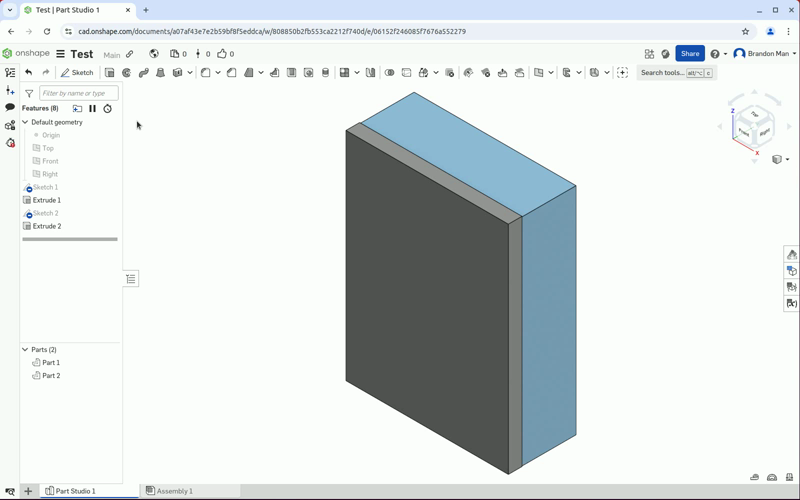
mouse_move(73, 189)
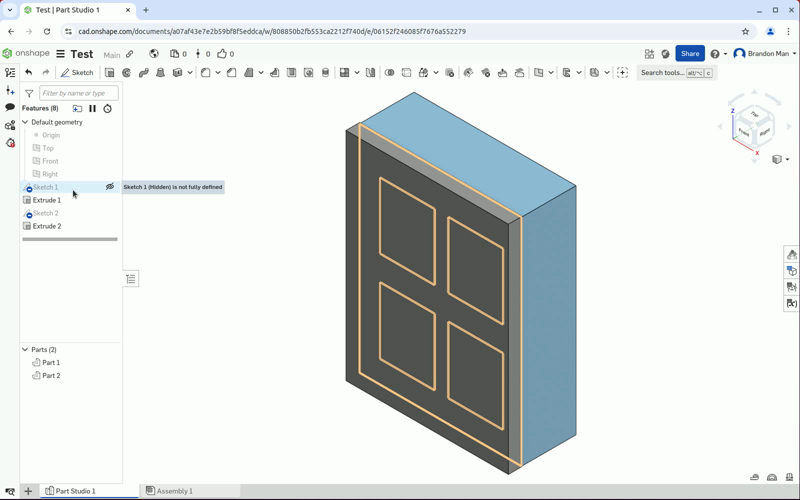
click(73, 189)